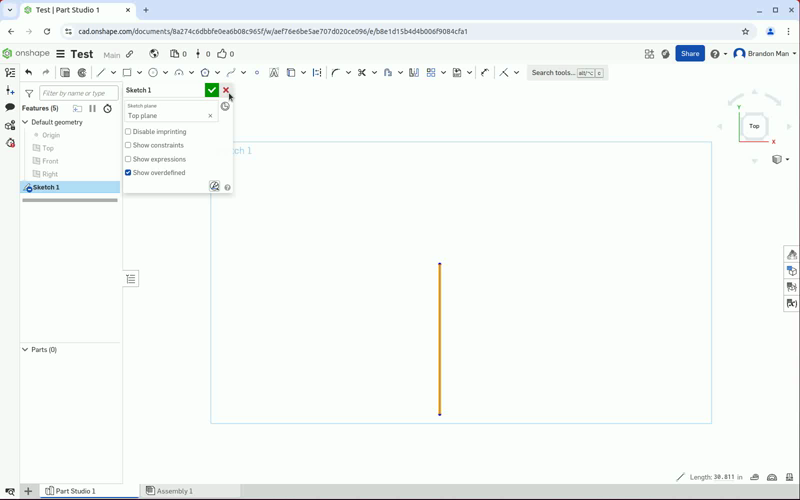
key(shift+h)
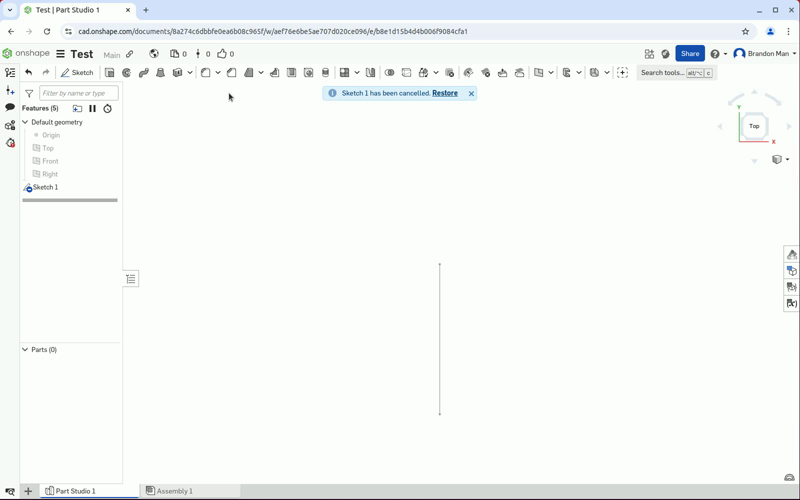
mouse_move(73, 352)
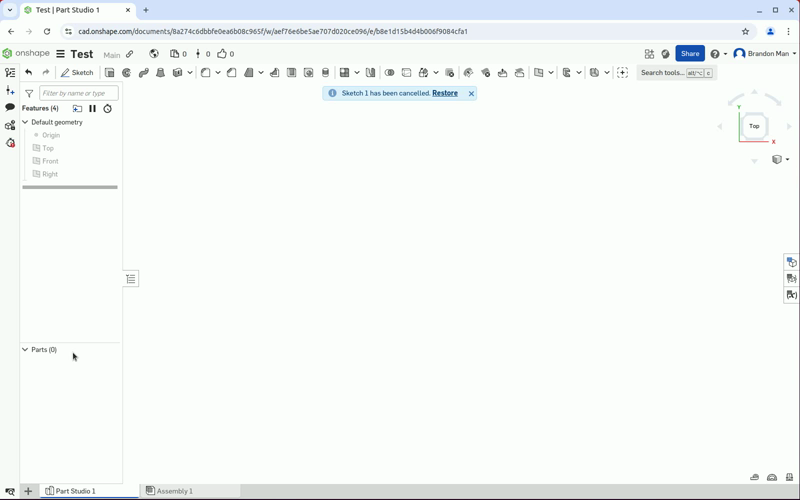
key(y)
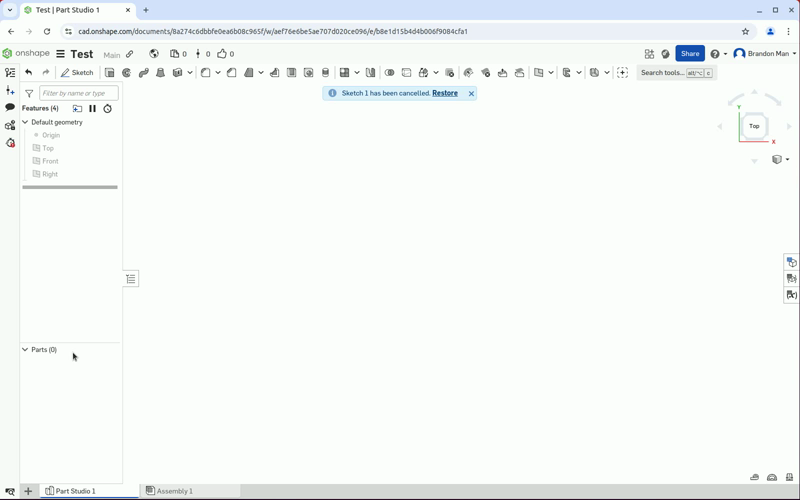
key(shift+p)
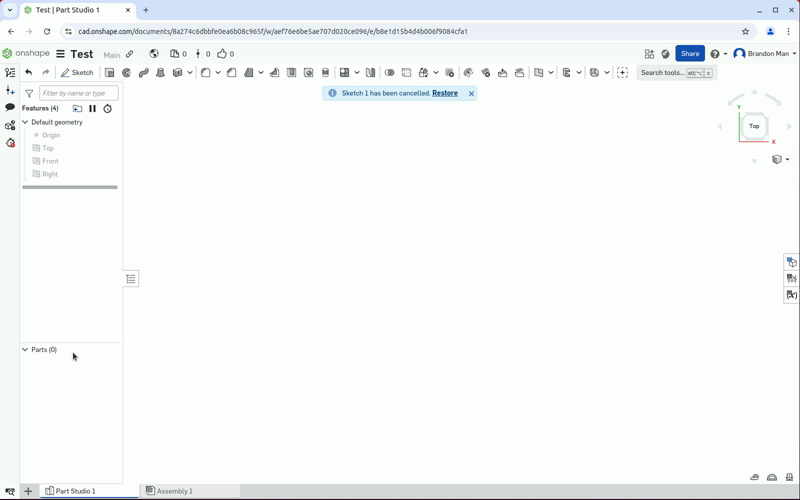
key(space)
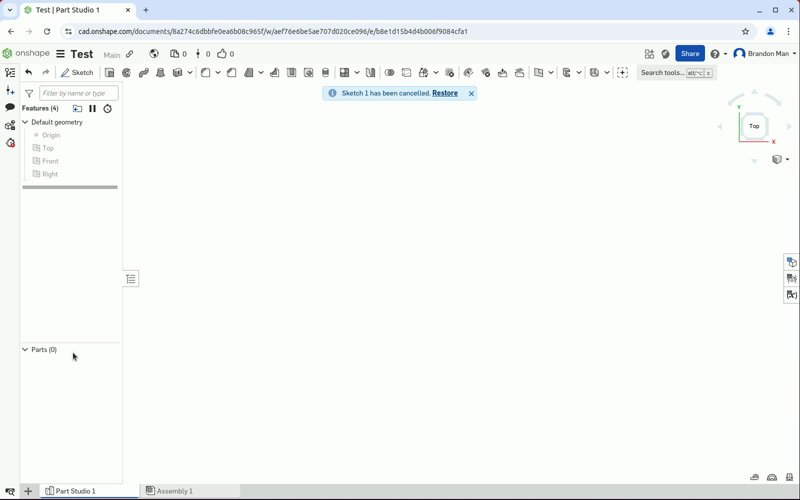
key_down(shift)
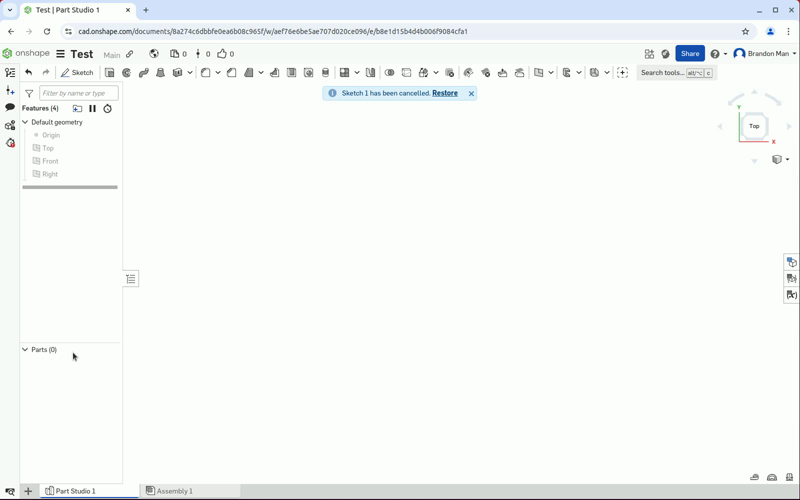
key(up)
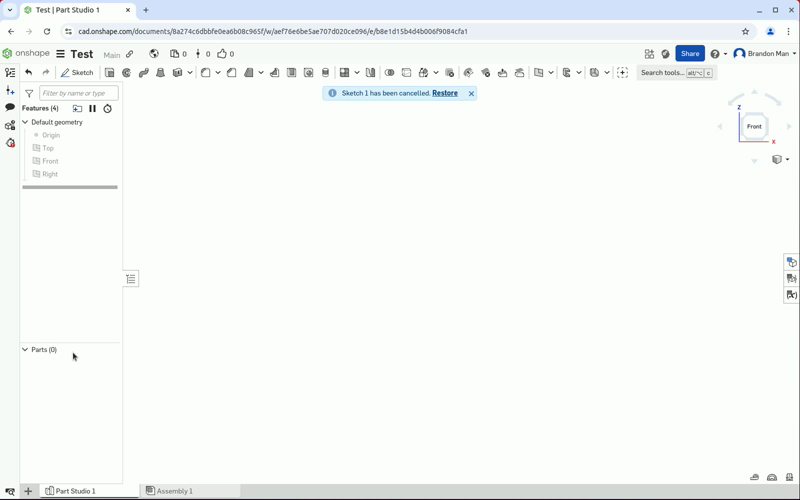
key_up(shift)
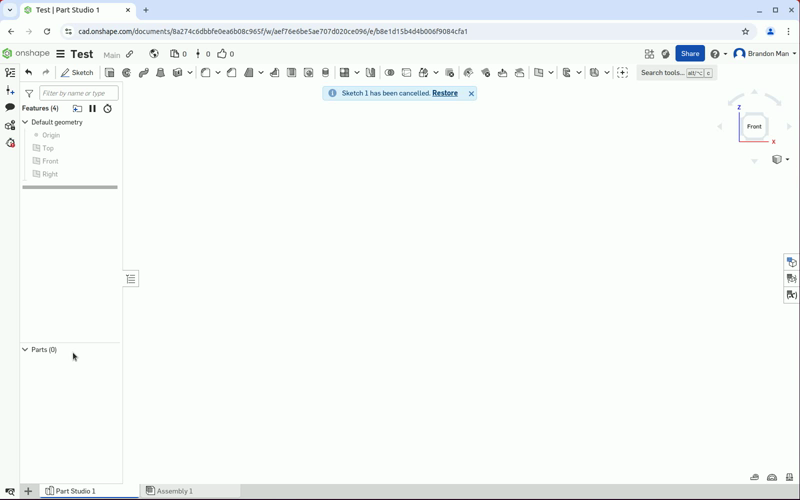
mouse_move(73, 352)
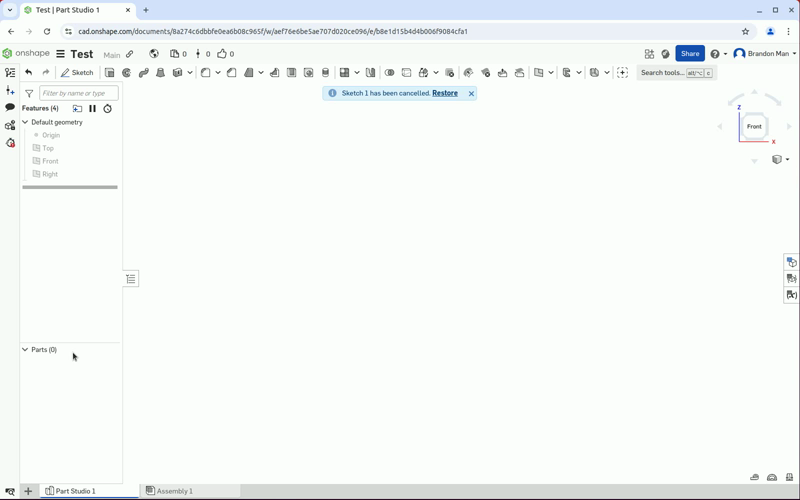
key(shift+y)
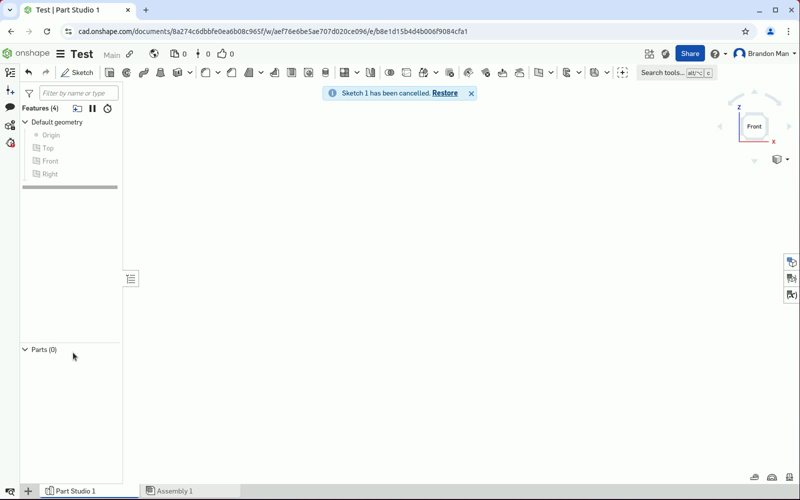
key(shift+s)
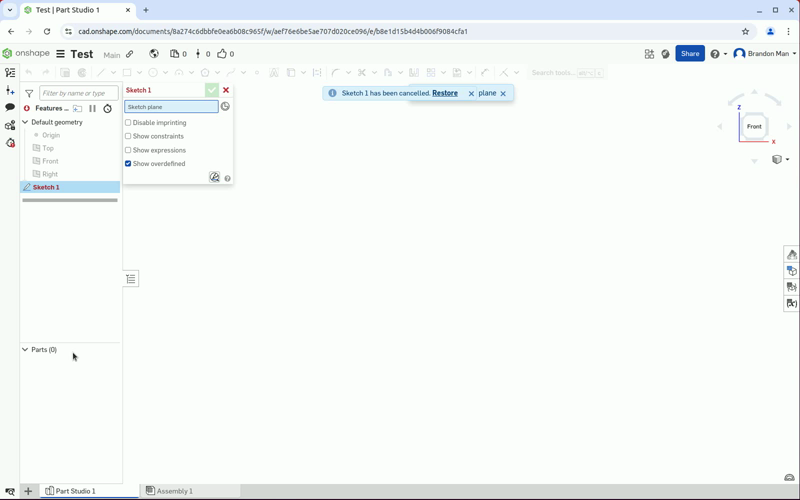
mouse_move(73, 163)
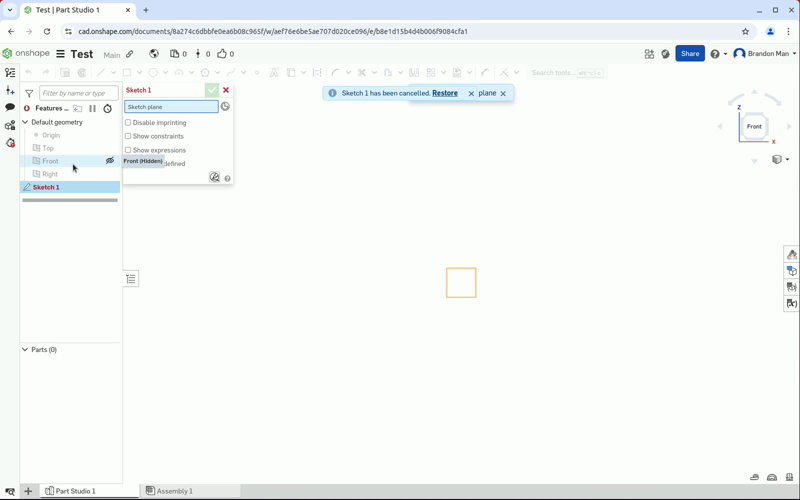
click(73, 163)
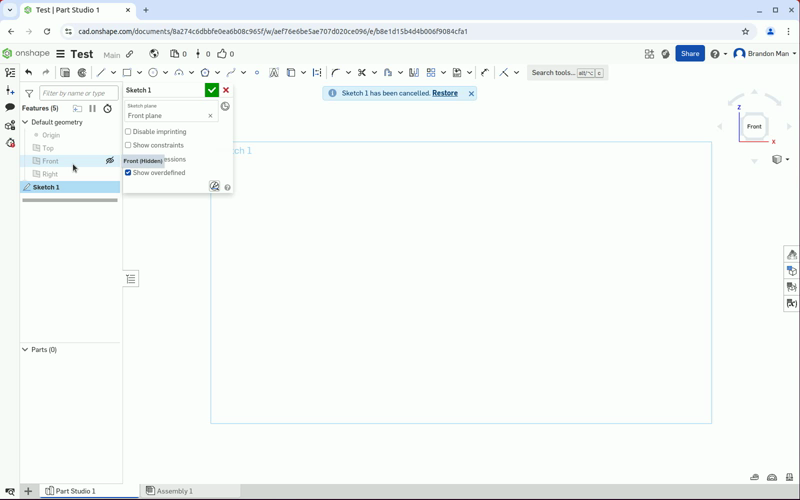
mouse_move(73, 352)
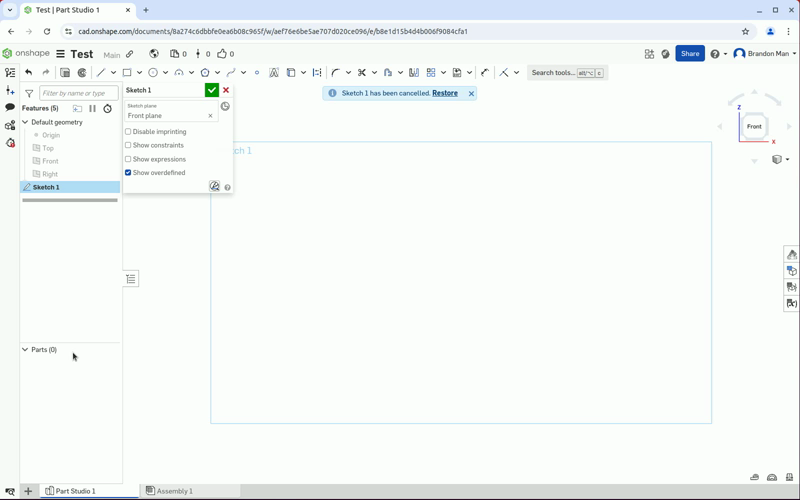
key(y)
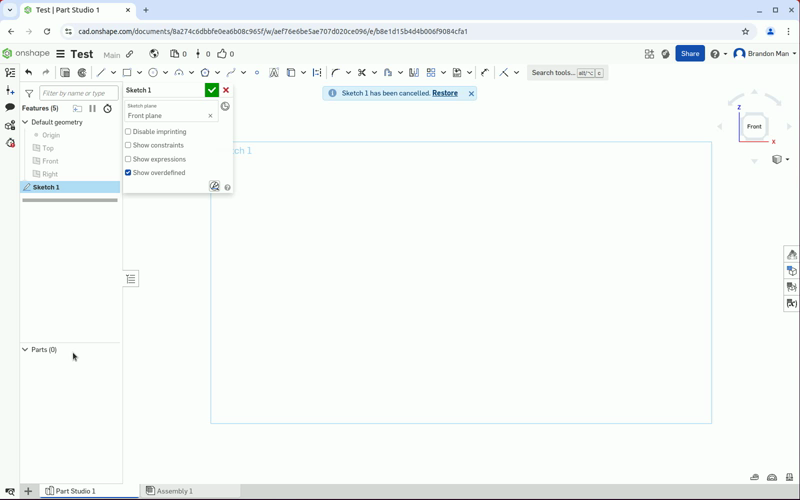
key(l)
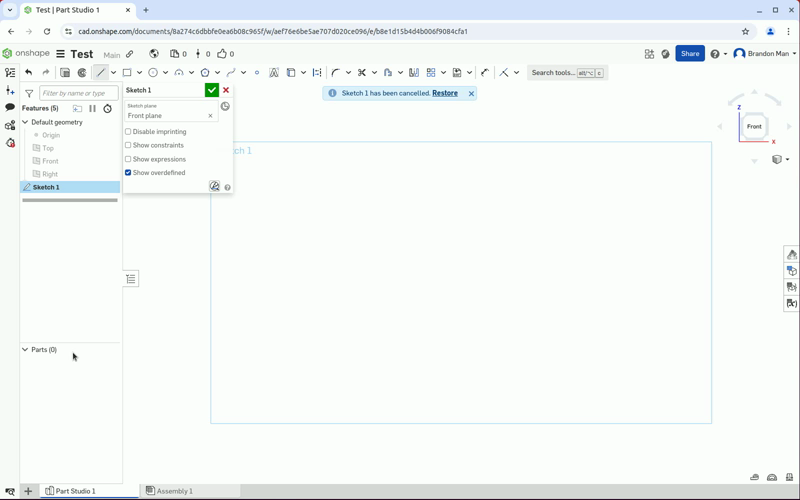
key_down(shift)
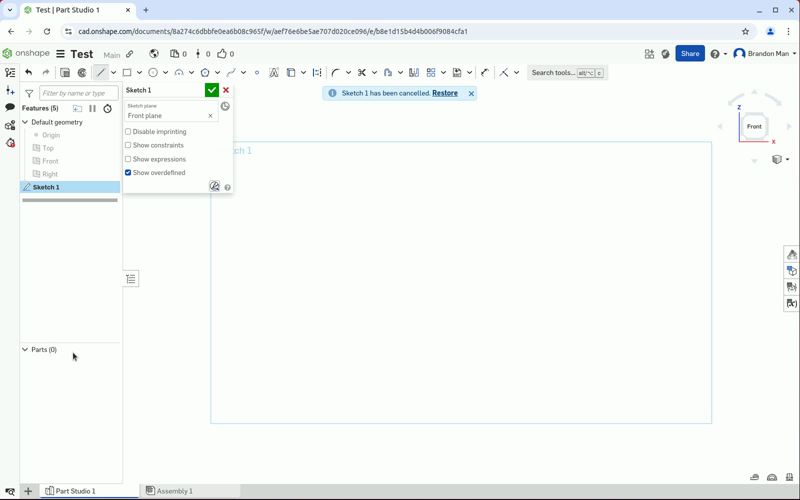
mouse_move(441, 275)
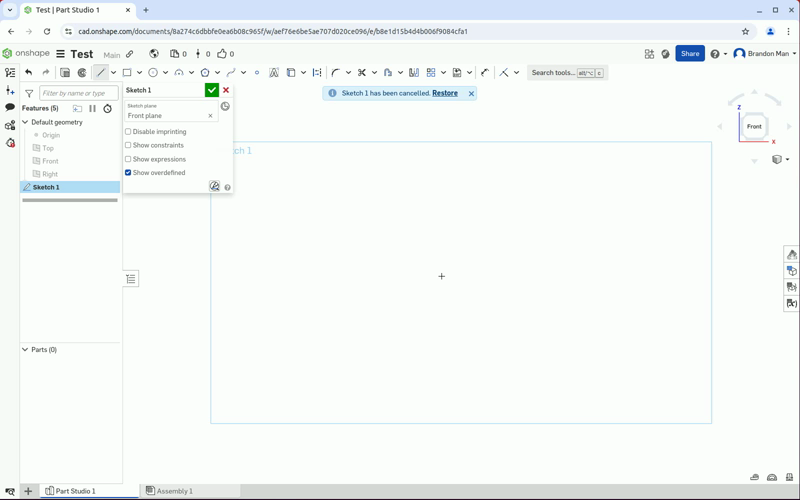
click(441, 275)
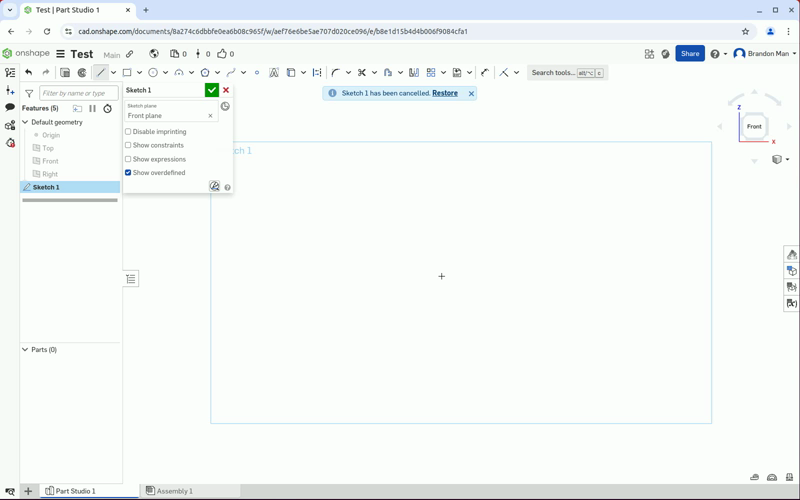
key_up(shift)
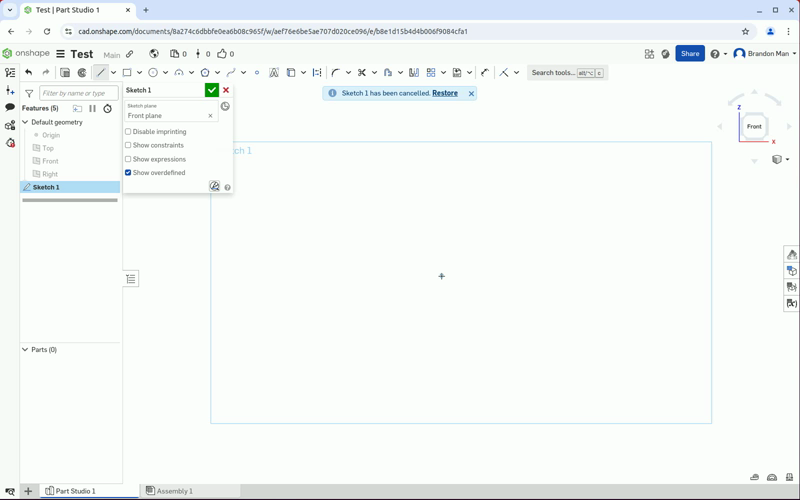
key_down(shift)
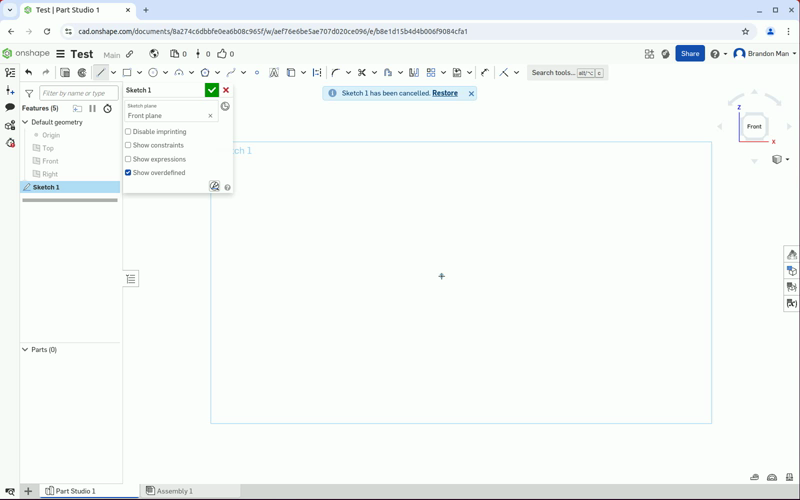
mouse_move(518, 276)
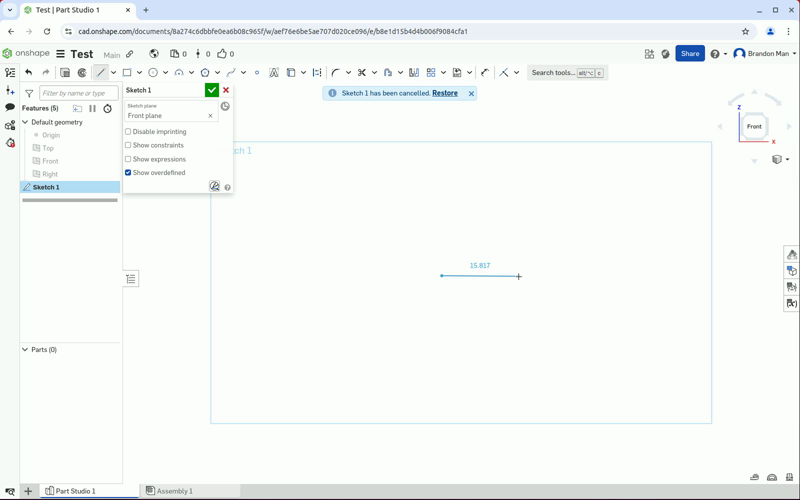
click(518, 276)
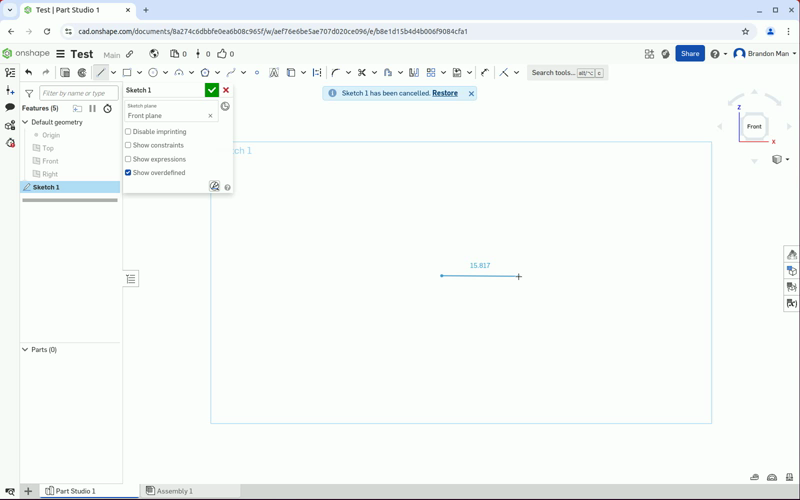
key_up(shift)
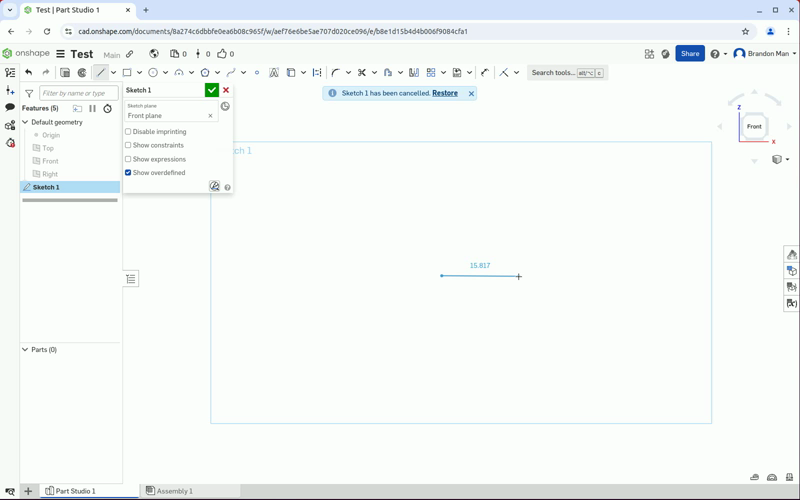
key_down(shift)
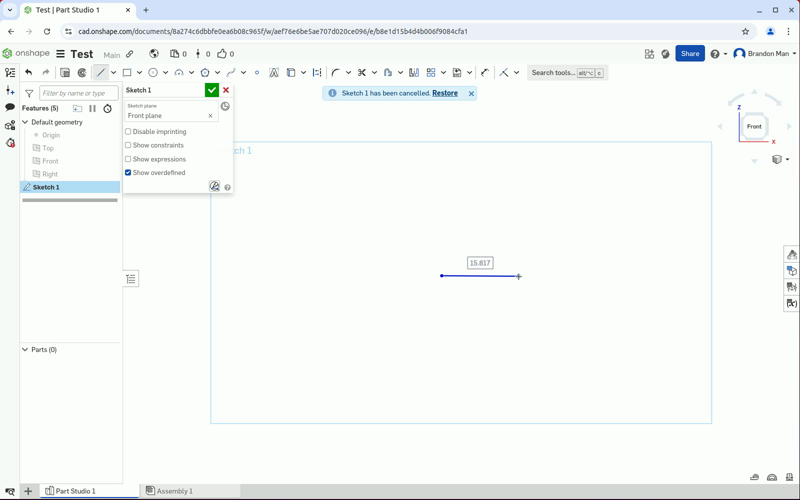
mouse_move(548, 276)
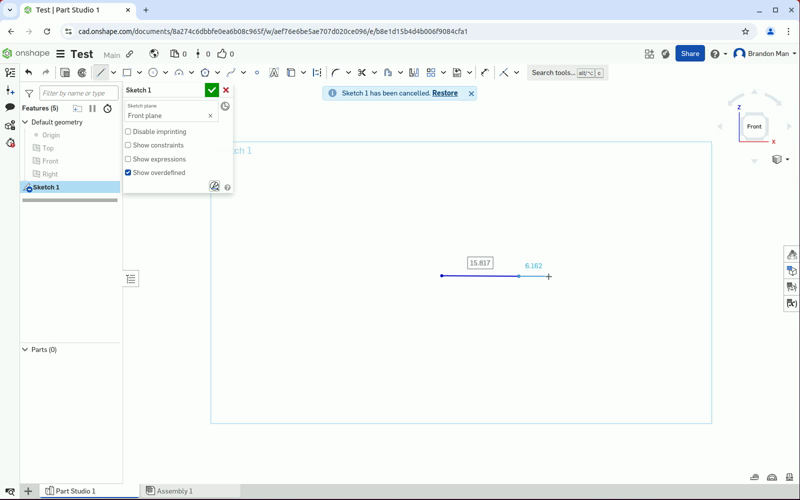
mouse_move(518, 256)
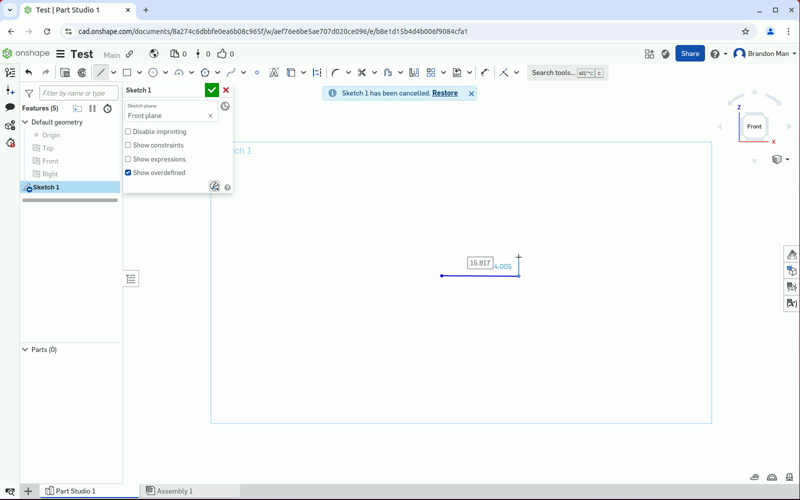
click(518, 256)
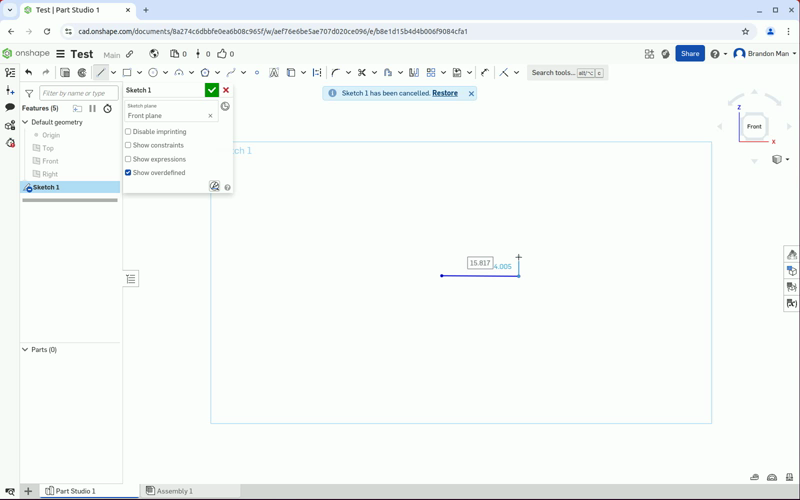
key_up(shift)
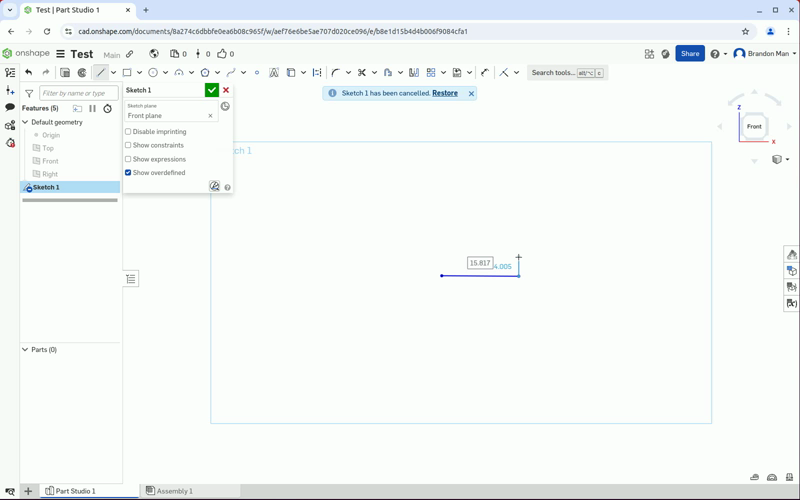
key_down(shift)
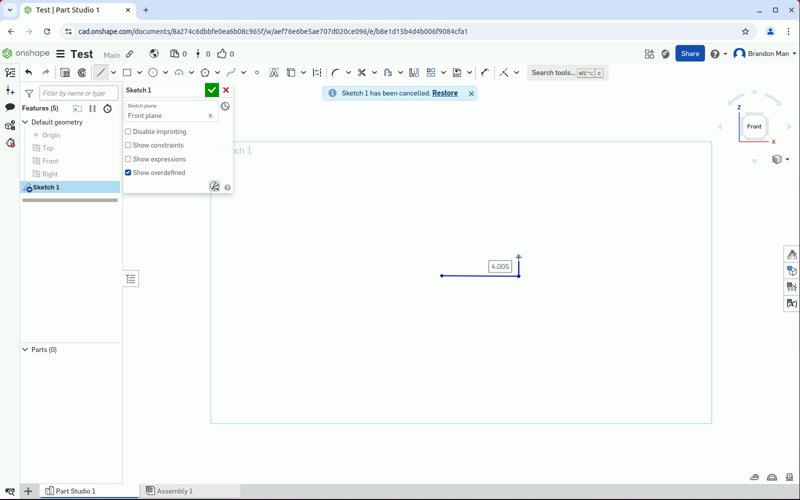
mouse_move(441, 256)
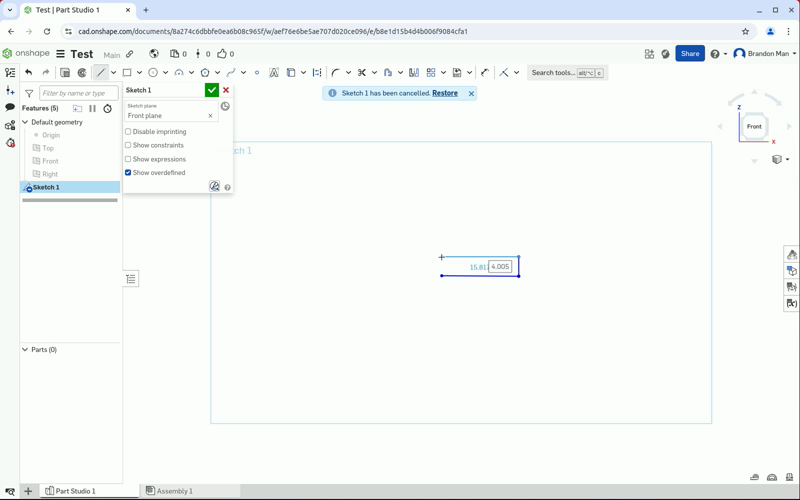
click(441, 256)
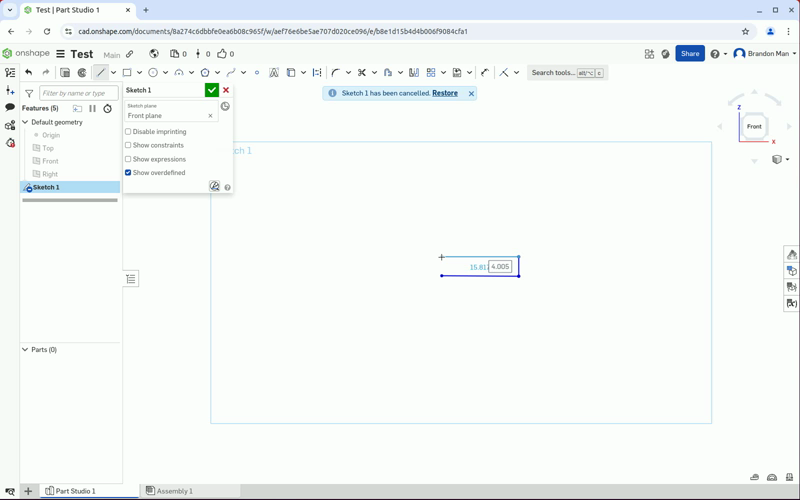
key_up(shift)
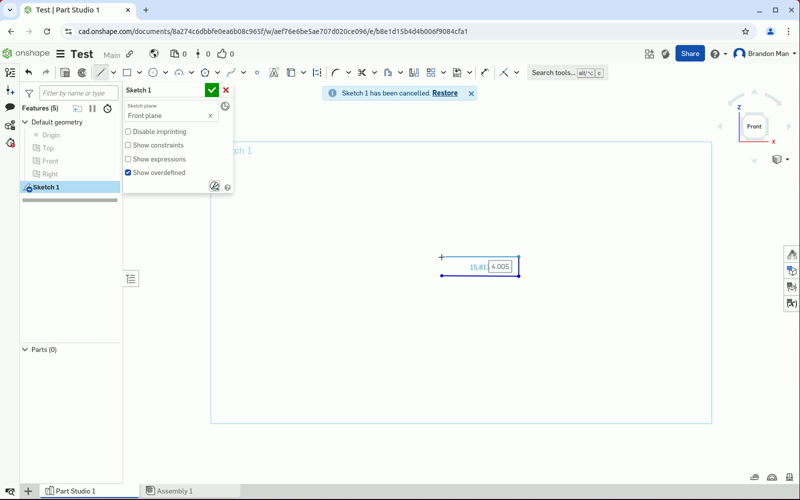
mouse_move(471, 256)
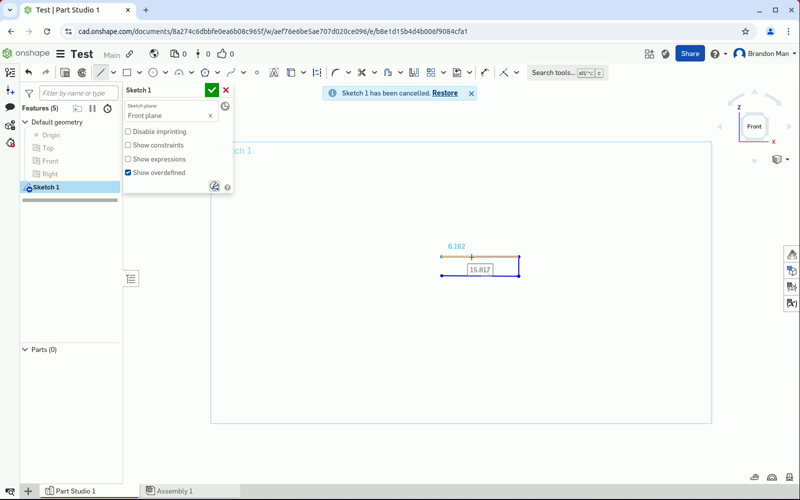
key_down(shift)
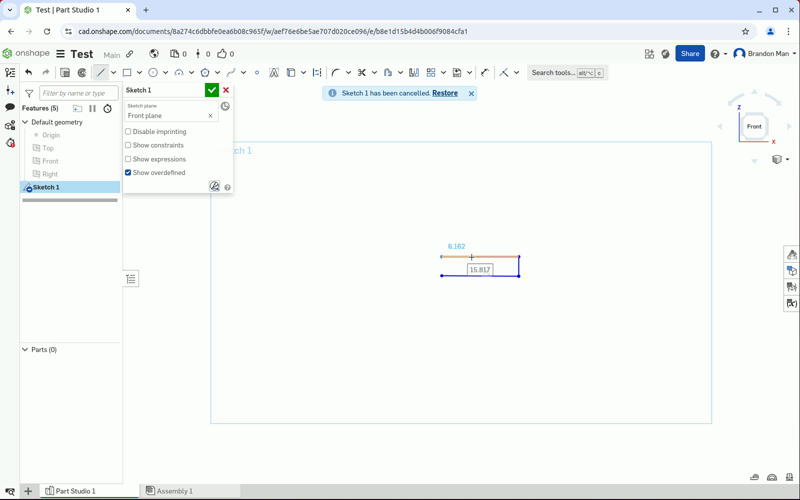
mouse_move(441, 275)
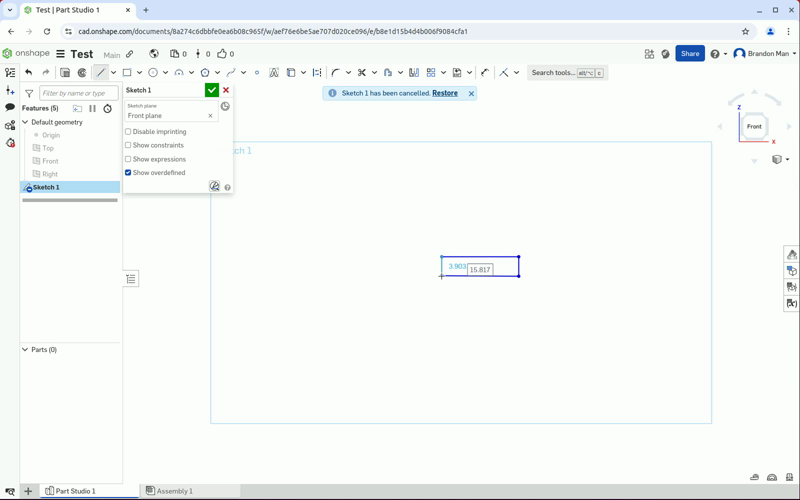
key_up(shift)
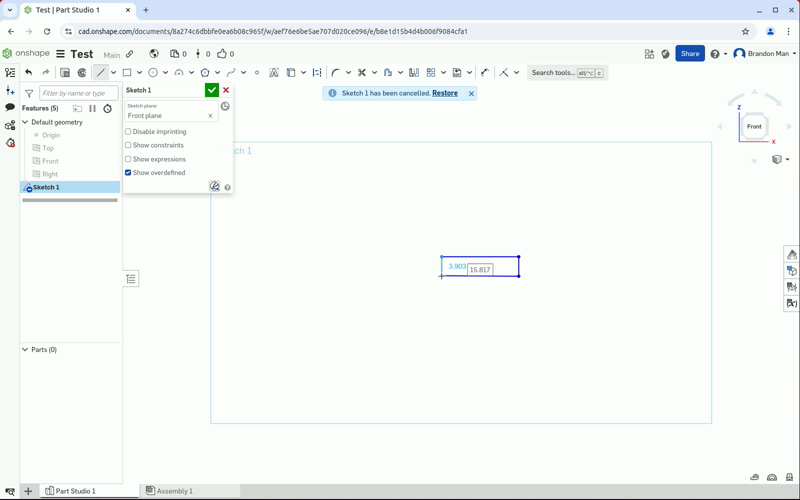
click(441, 275)
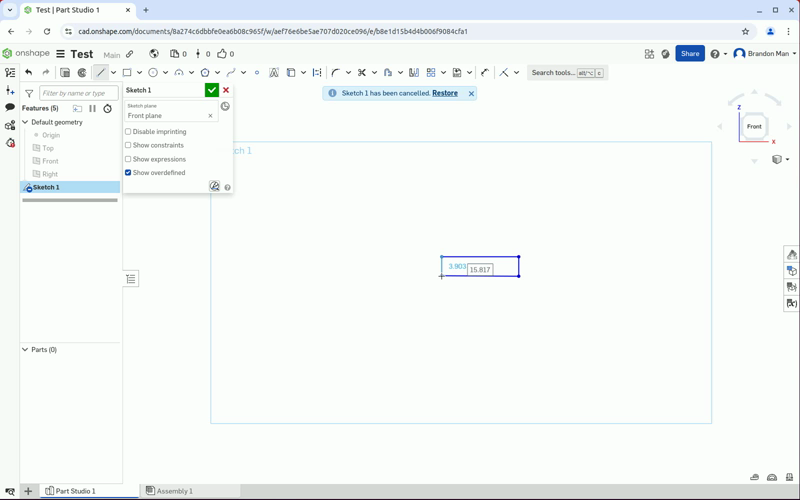
key(esc)
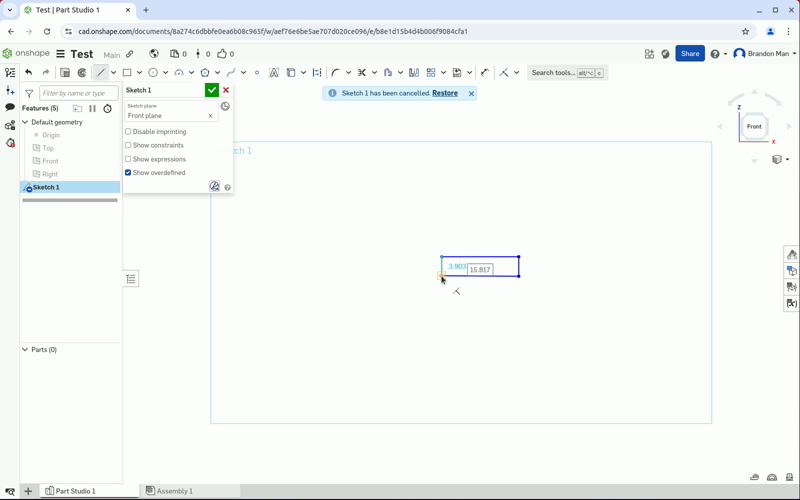
mouse_move(486, 264)
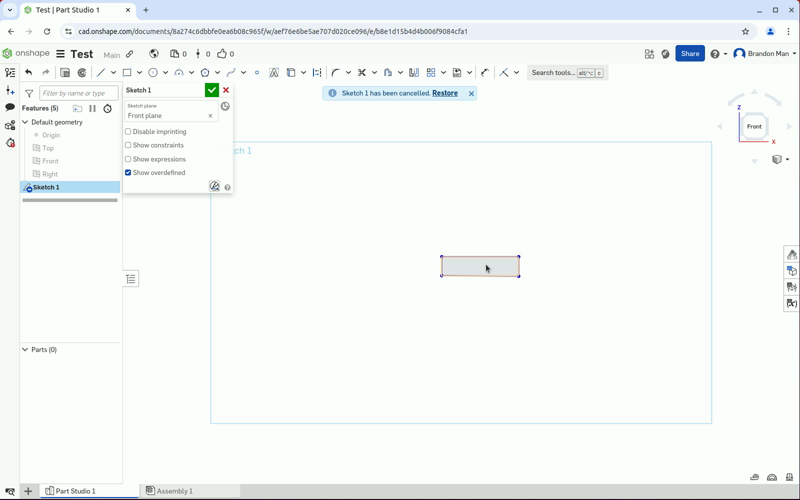
scroll(6)
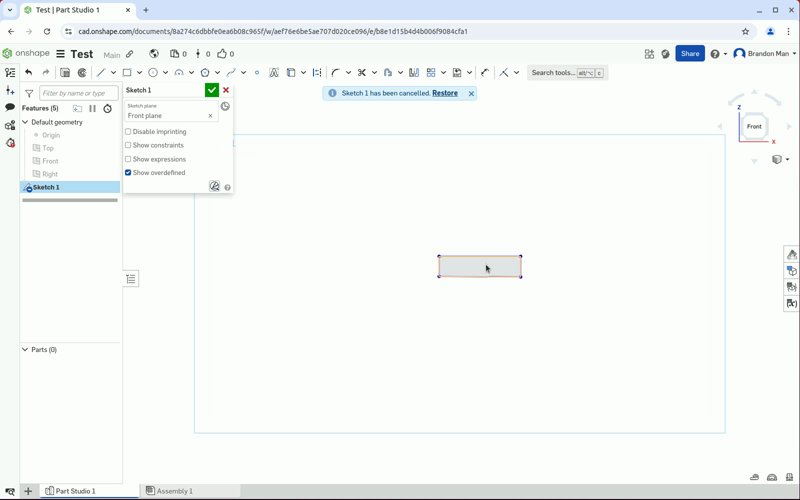
scroll(6)
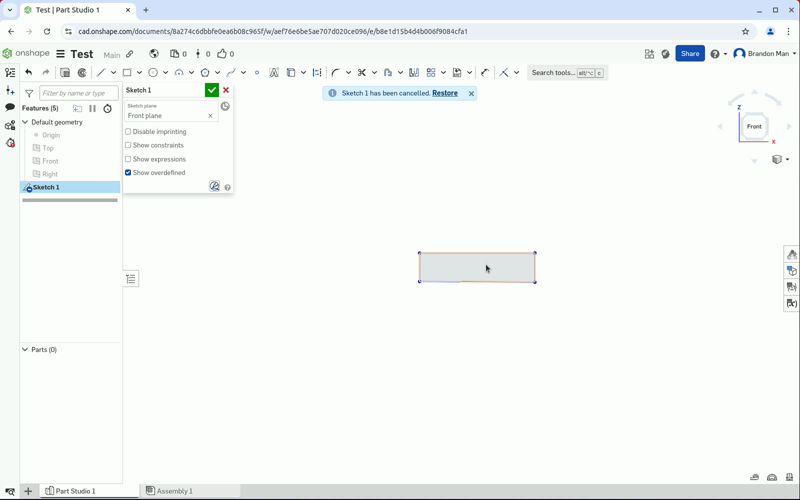
scroll(6)
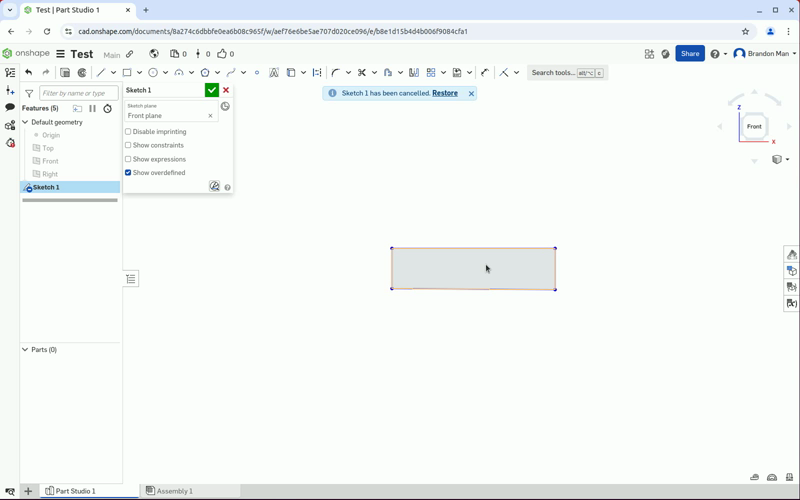
scroll(6)
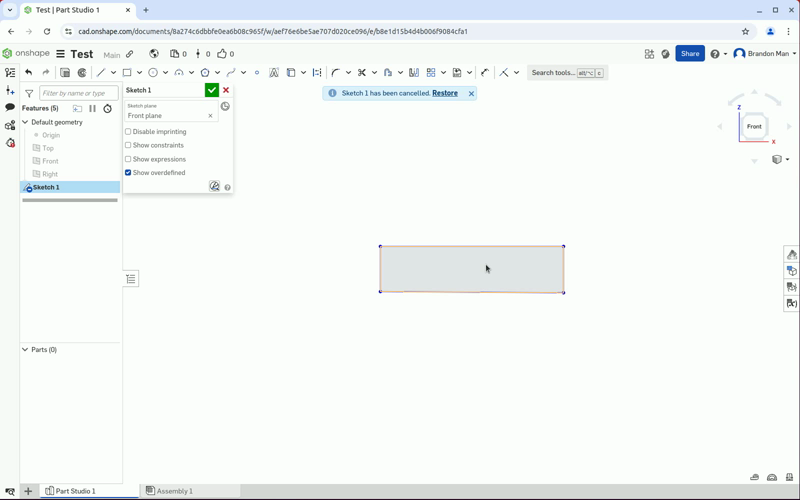
scroll(6)
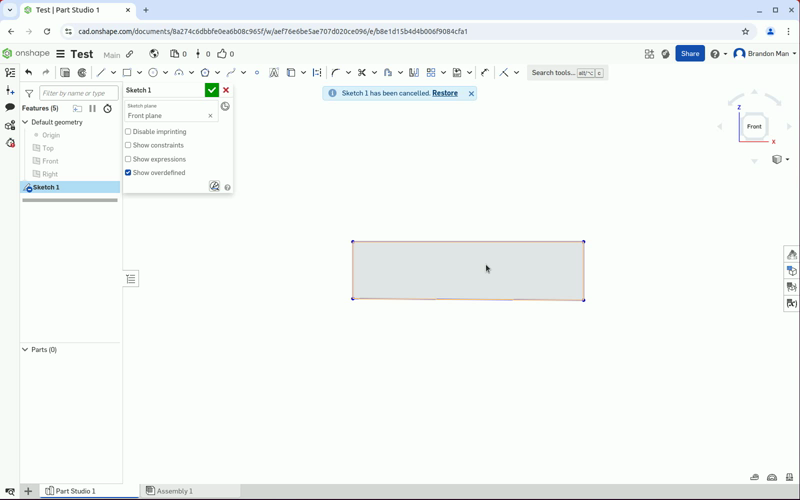
scroll(6)
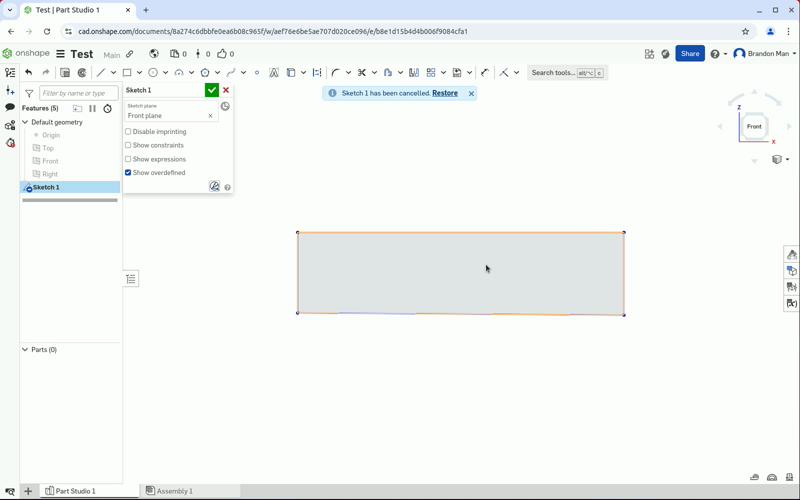
scroll(6)
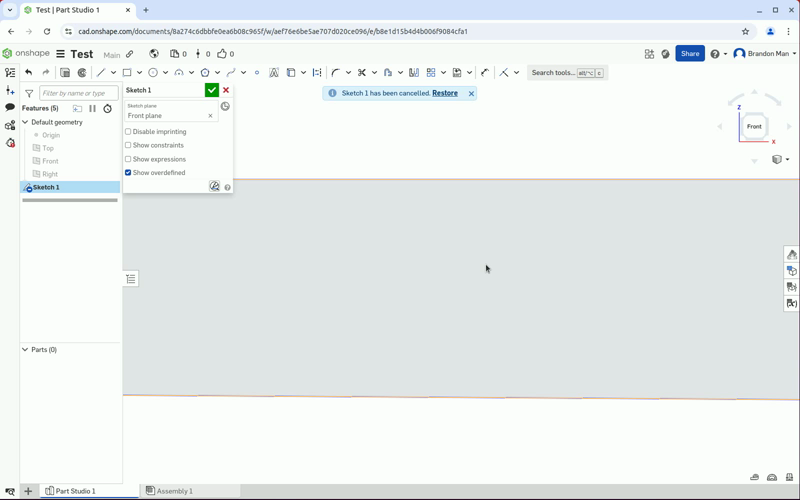
click(486, 264)
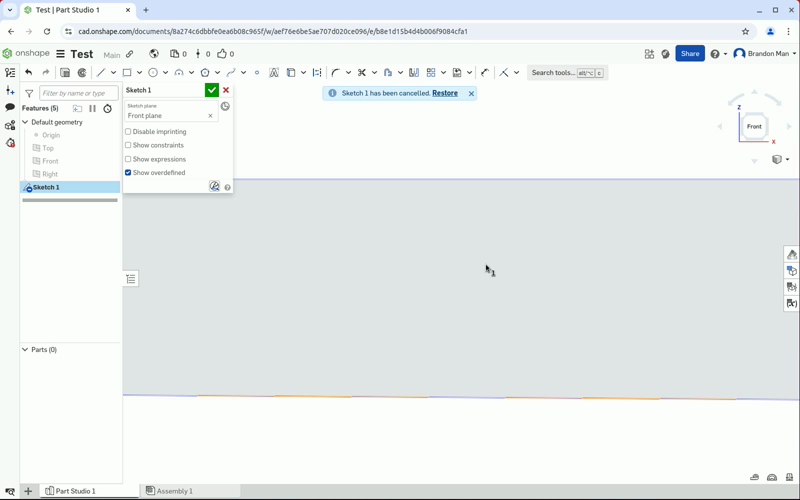
scroll(-6)
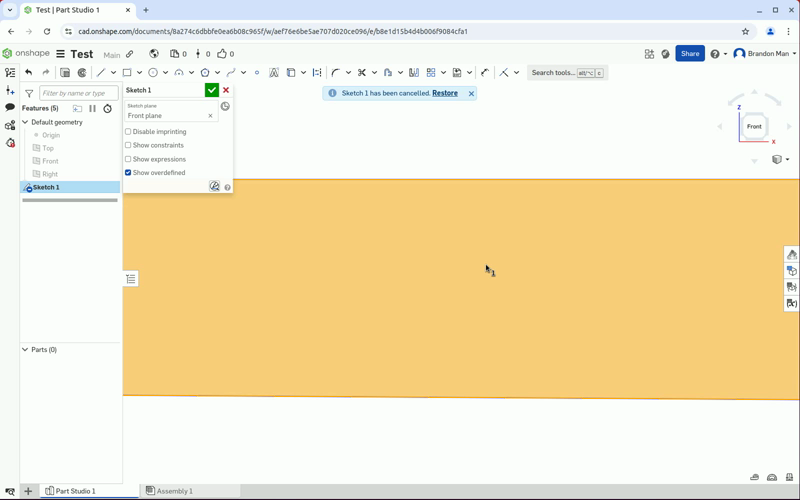
scroll(-6)
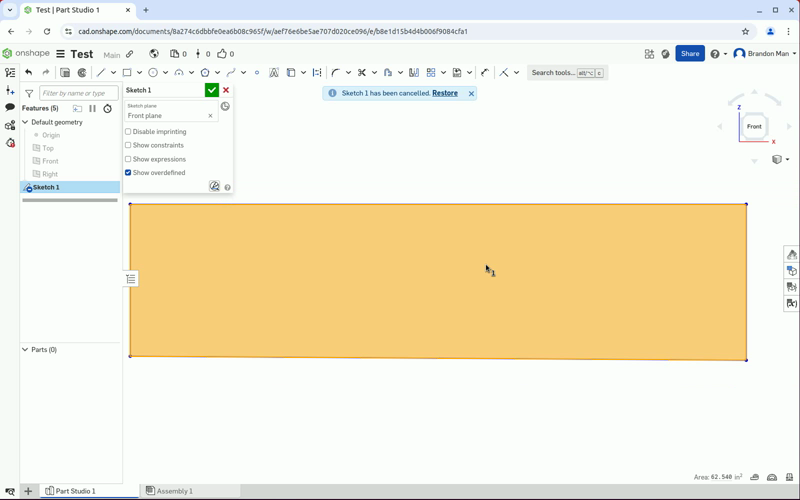
scroll(-6)
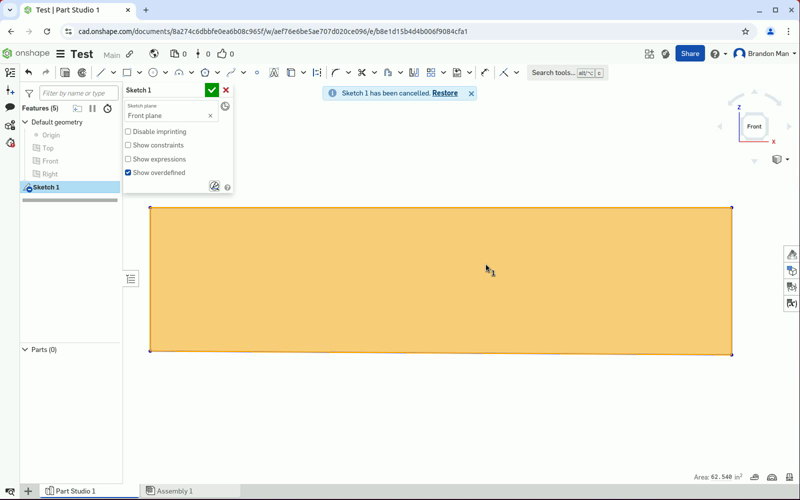
scroll(-6)
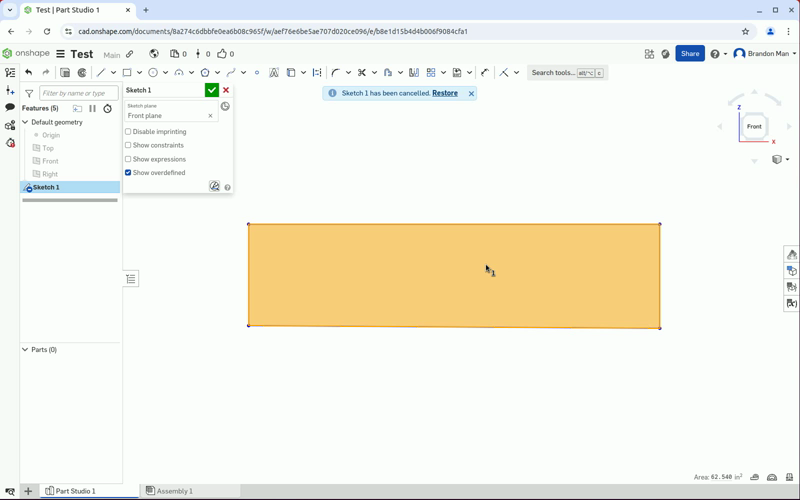
scroll(-6)
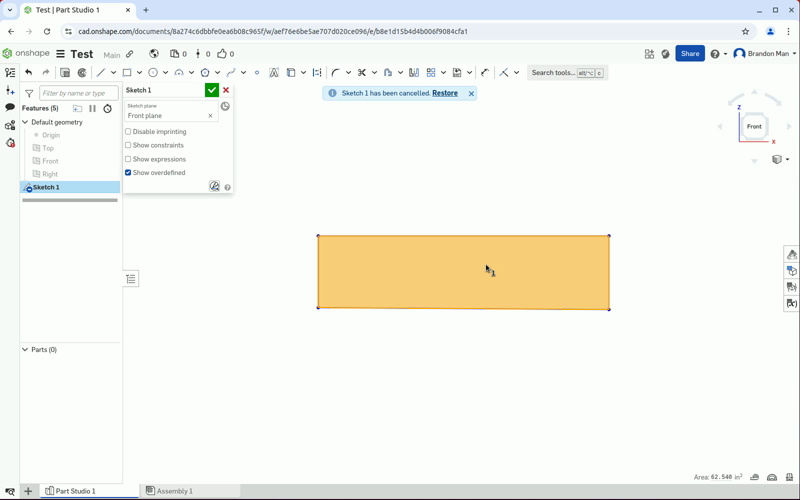
scroll(-6)
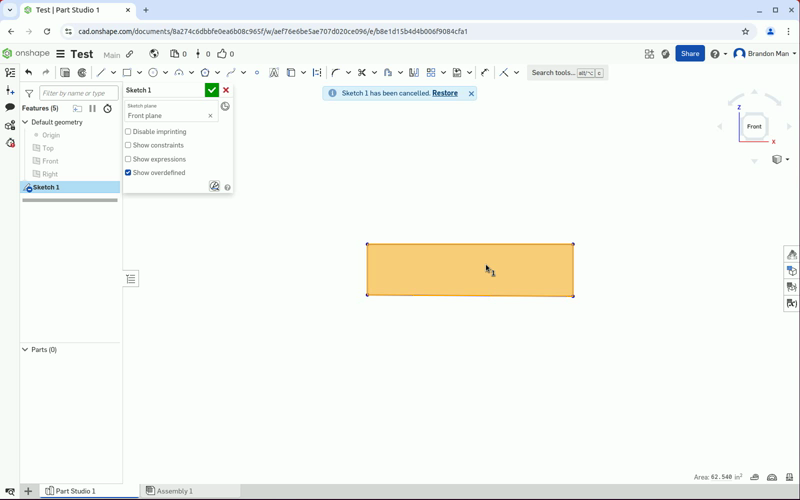
scroll(-6)
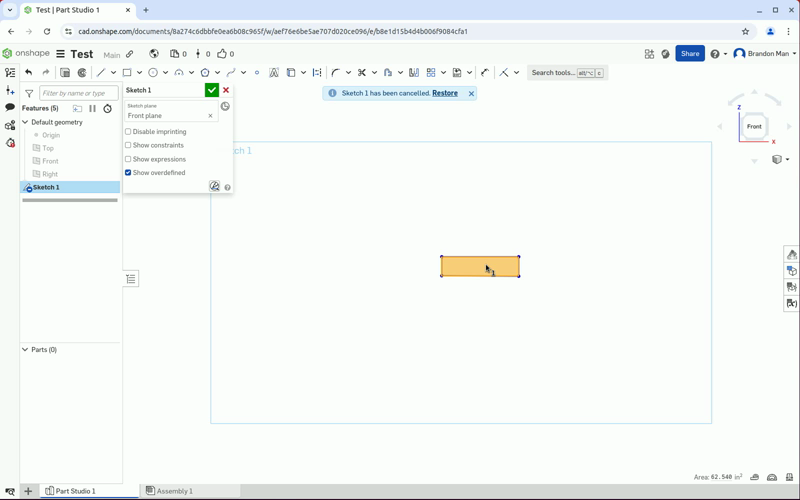
mouse_move(73, 352)
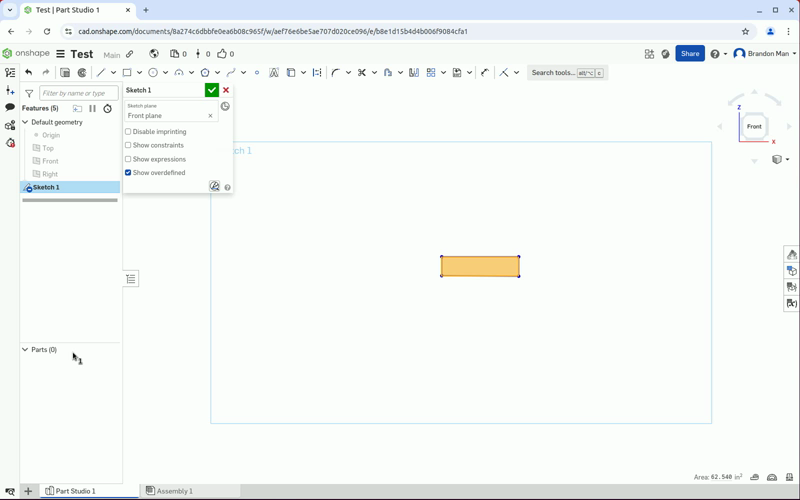
key(shift+y)
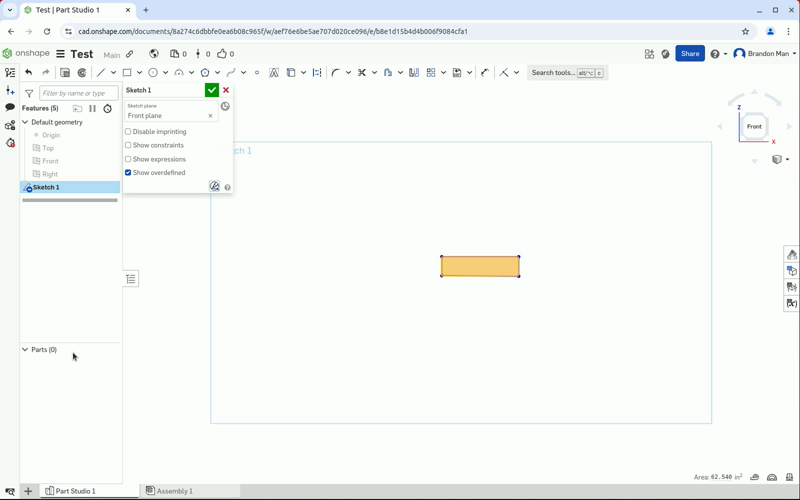
key(shift+e)
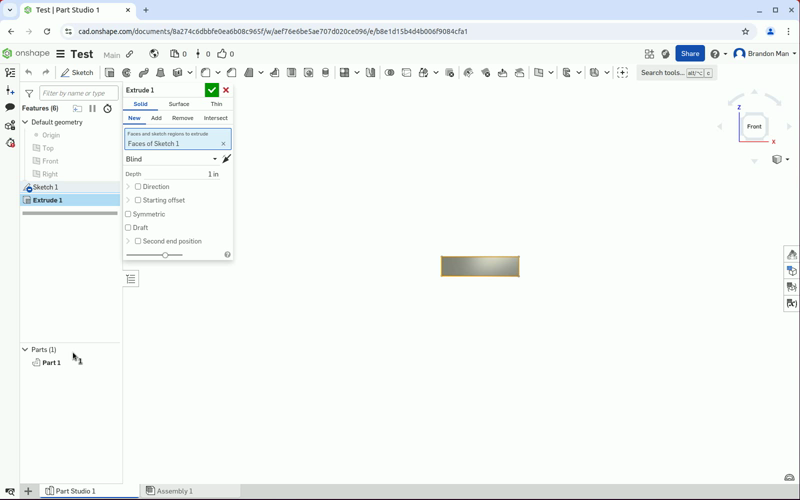
mouse_move(143, 106)
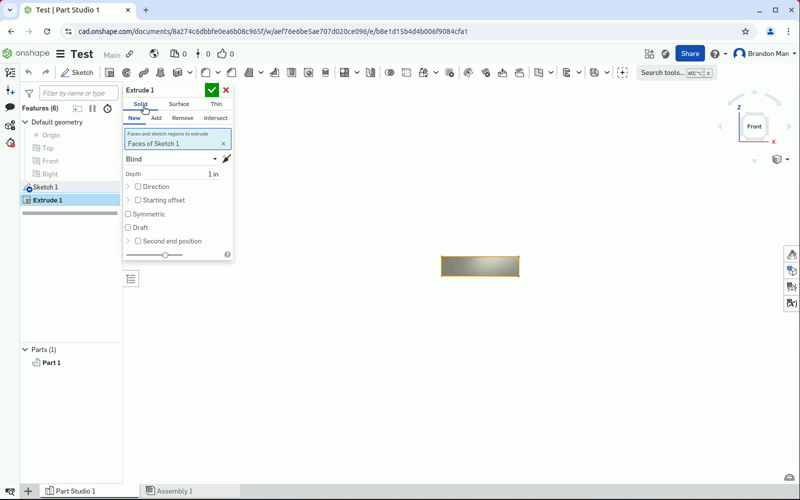
click(143, 106)
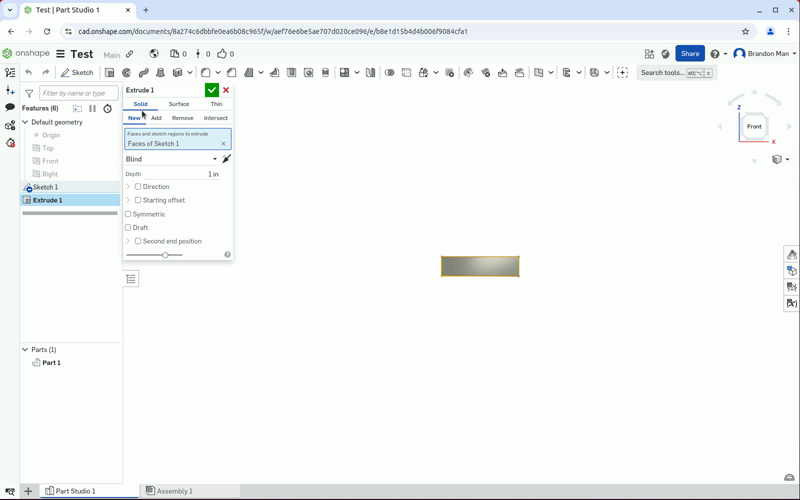
mouse_move(137, 120)
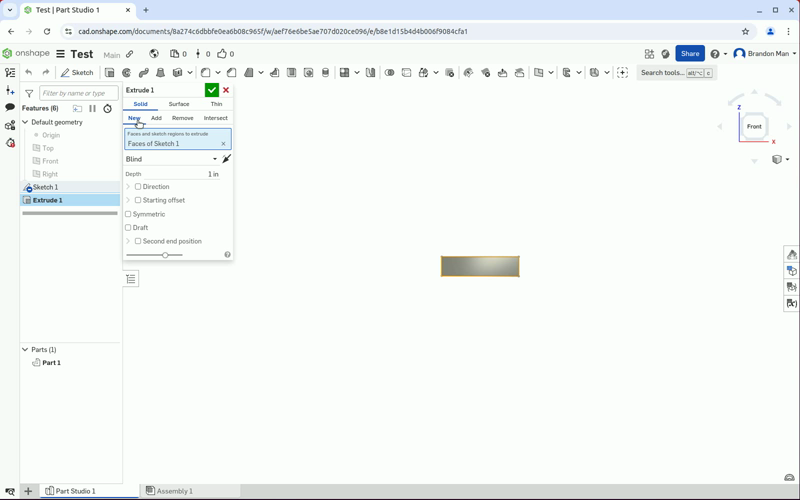
click(137, 120)
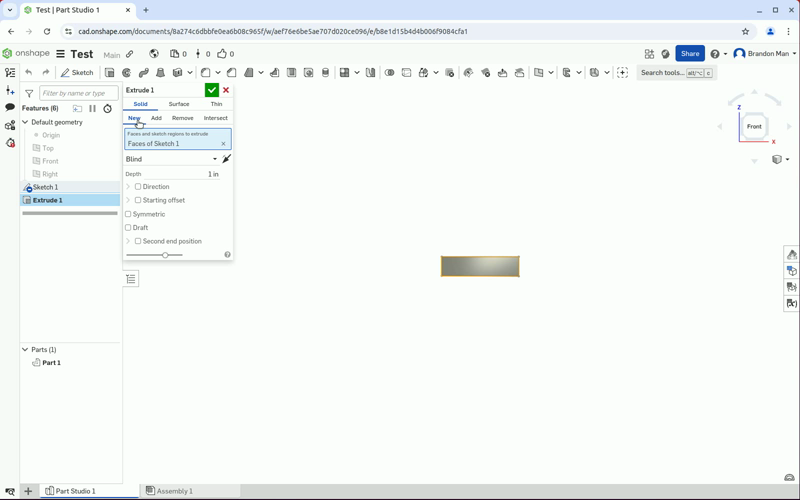
key(tab, 4)
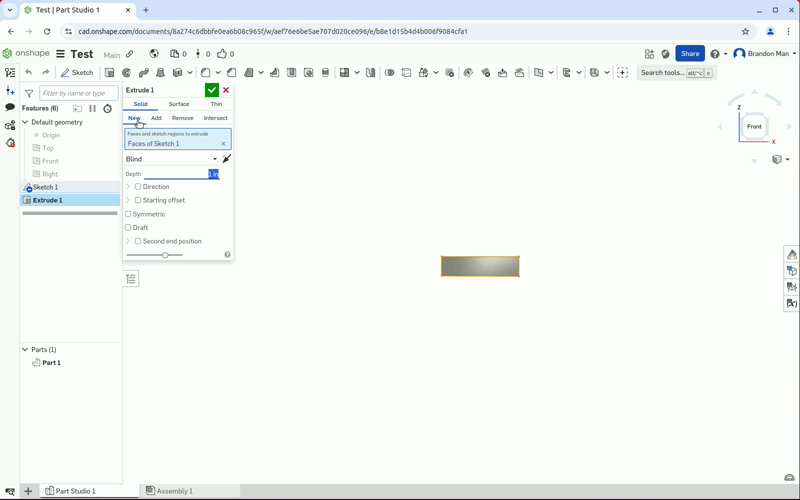
text(1.444)
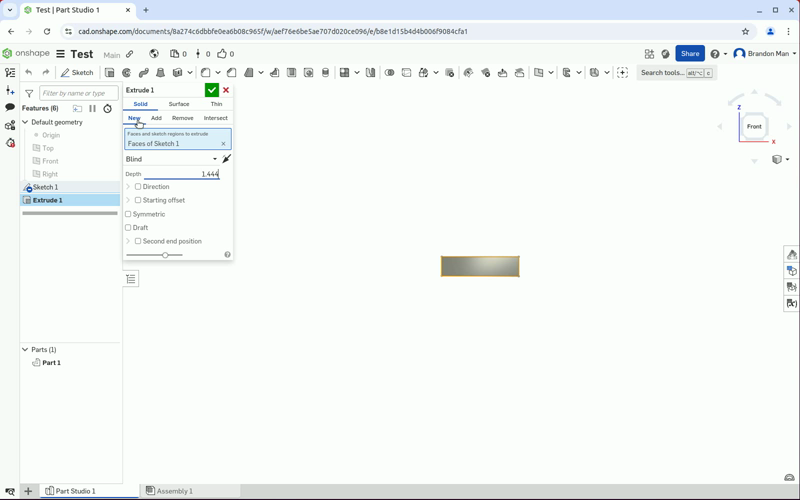
key(enter)
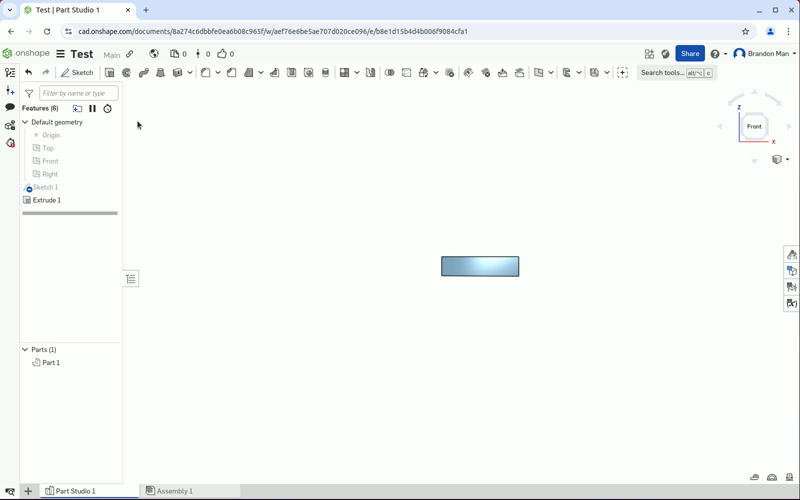
key(shift+h)
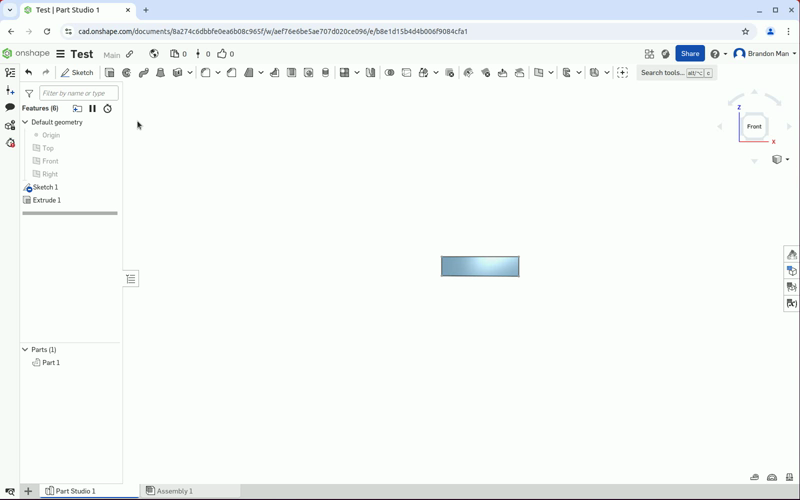
key(shift+h)
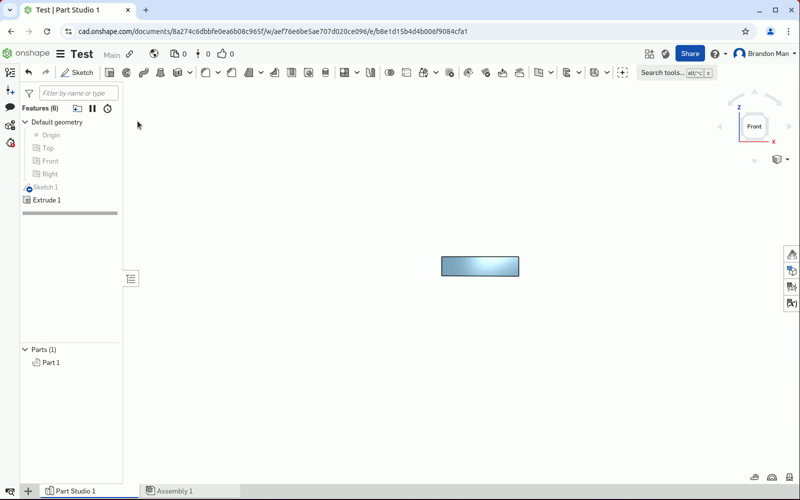
mouse_move(73, 189)
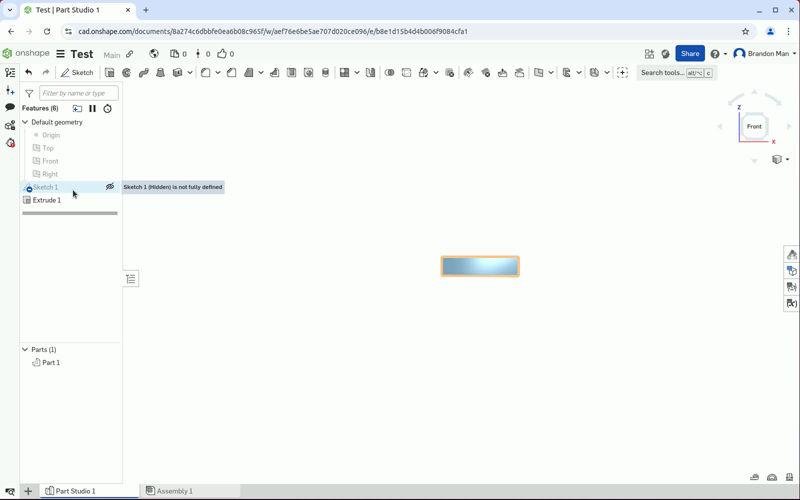
click(73, 189)
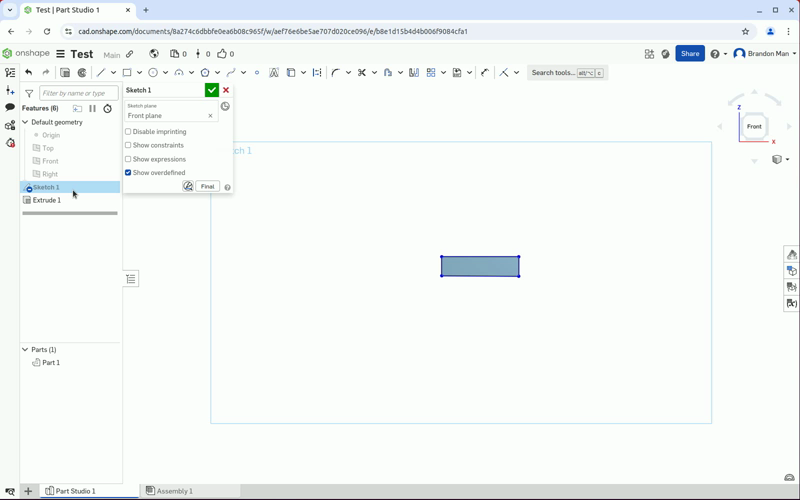
mouse_move(229, 92)
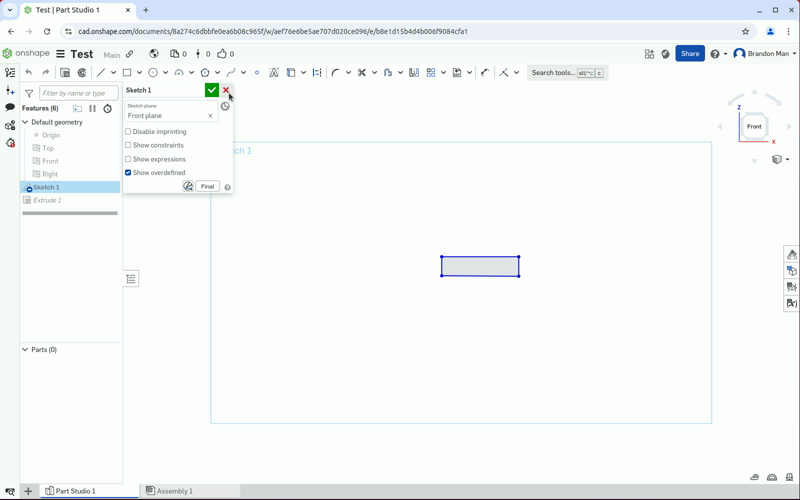
click(229, 92)
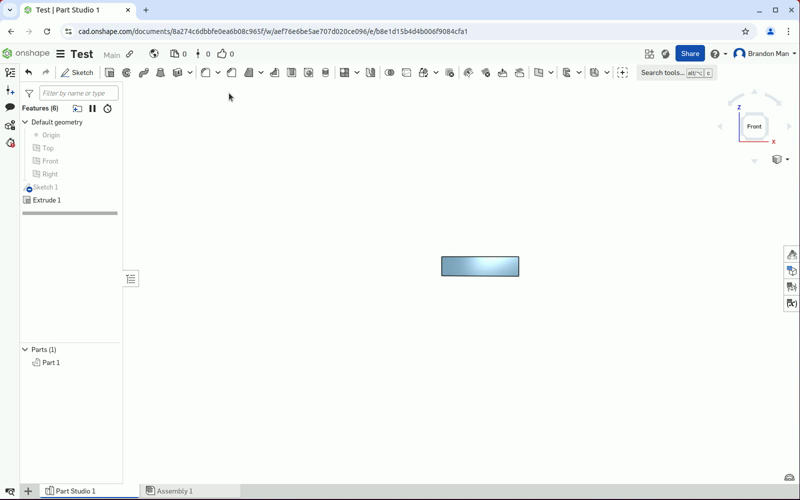
mouse_move(73, 352)
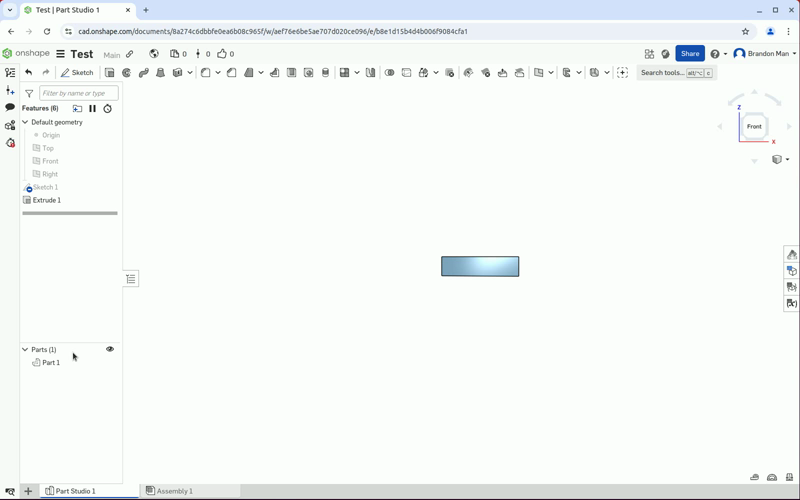
key(y)
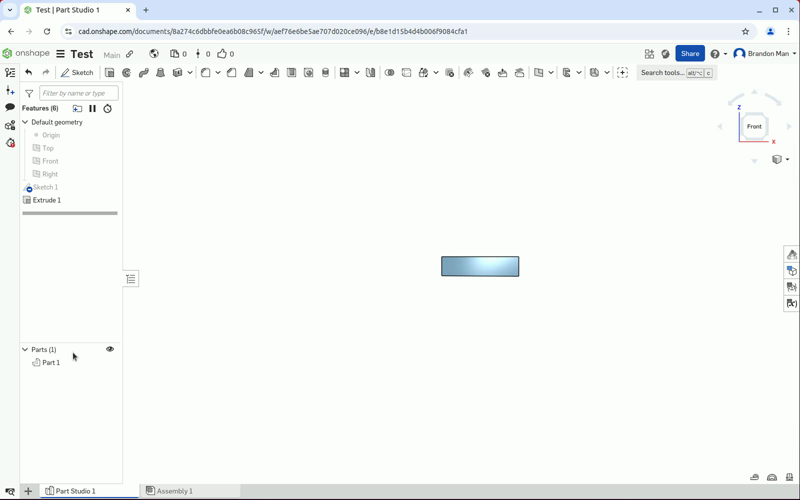
key(shift+p)
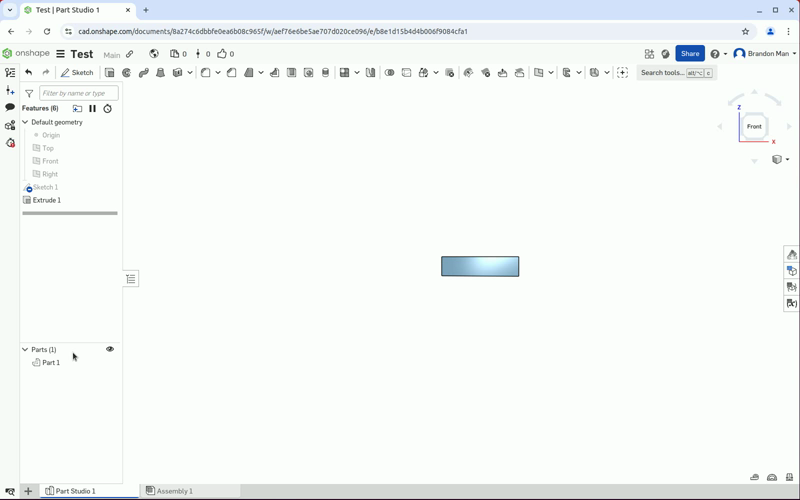
key(space)
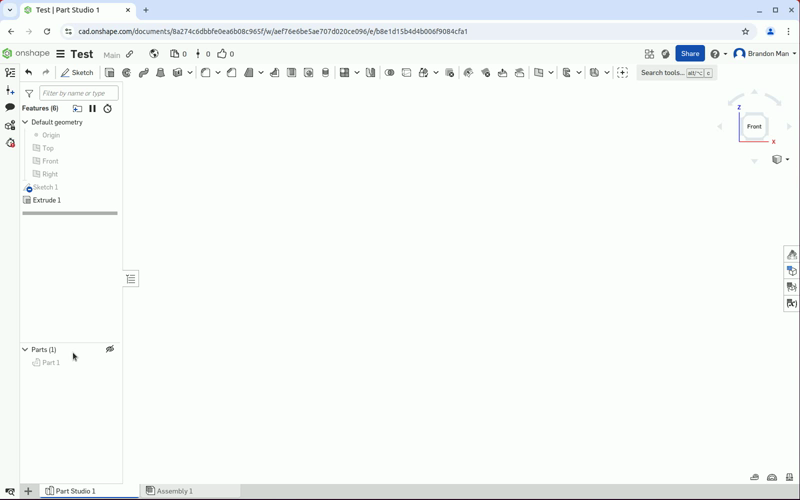
key_down(shift)
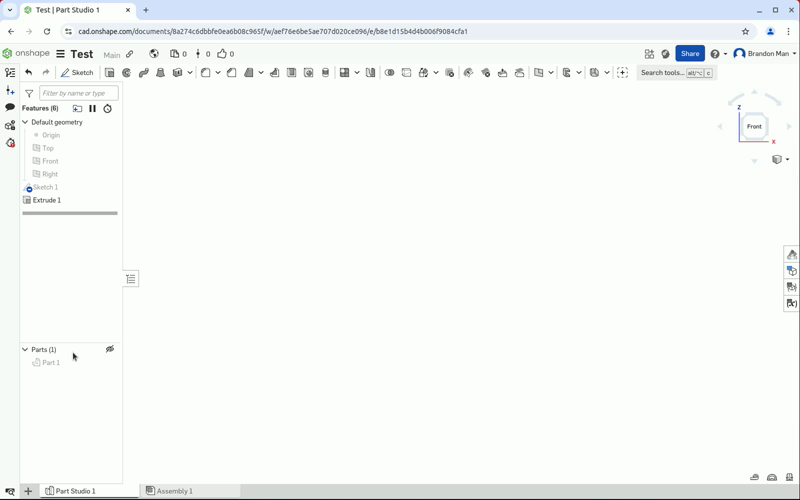
key(down)
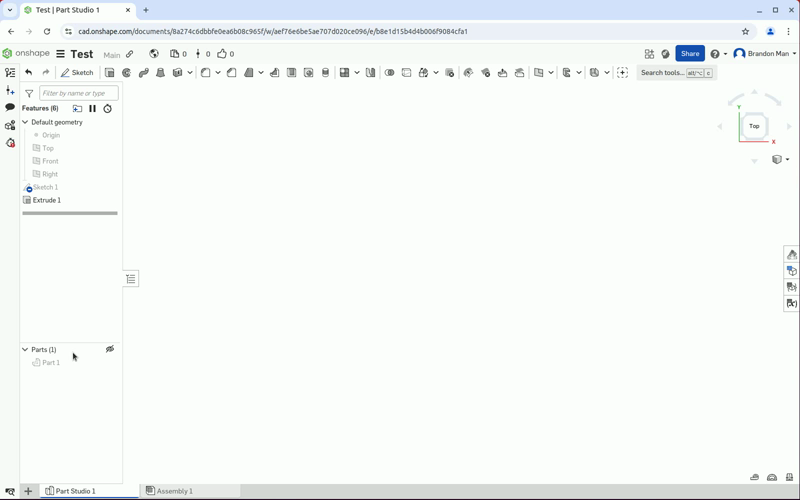
key_up(shift)
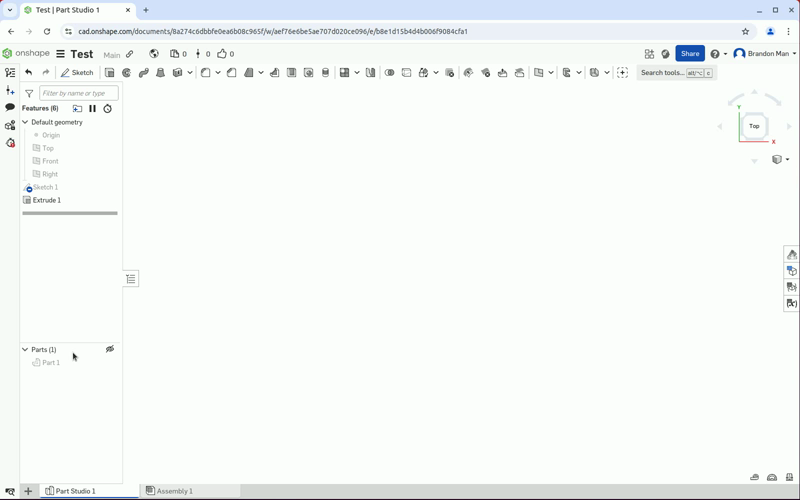
mouse_move(73, 352)
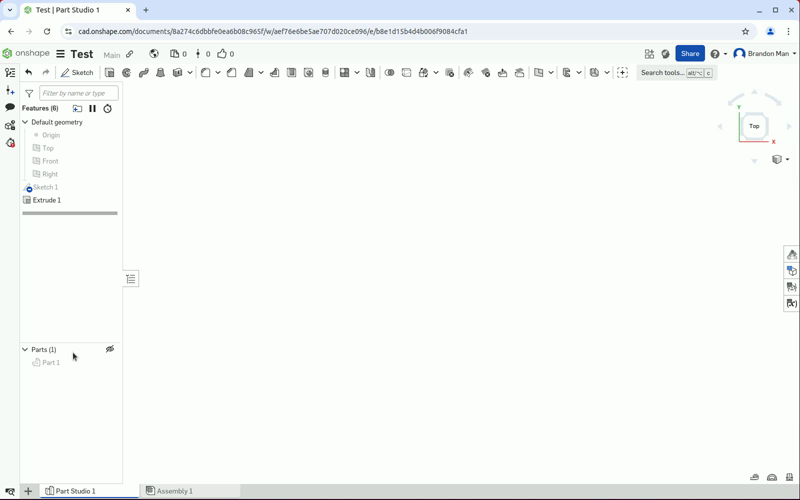
key(shift+y)
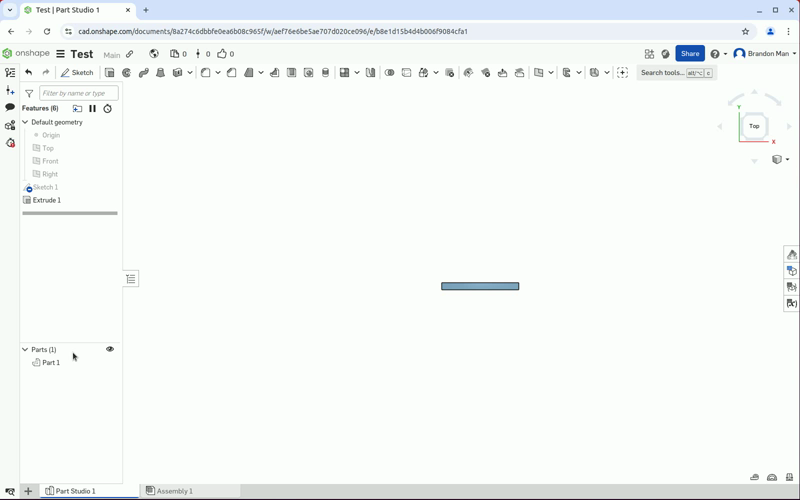
mouse_move(541, 75)
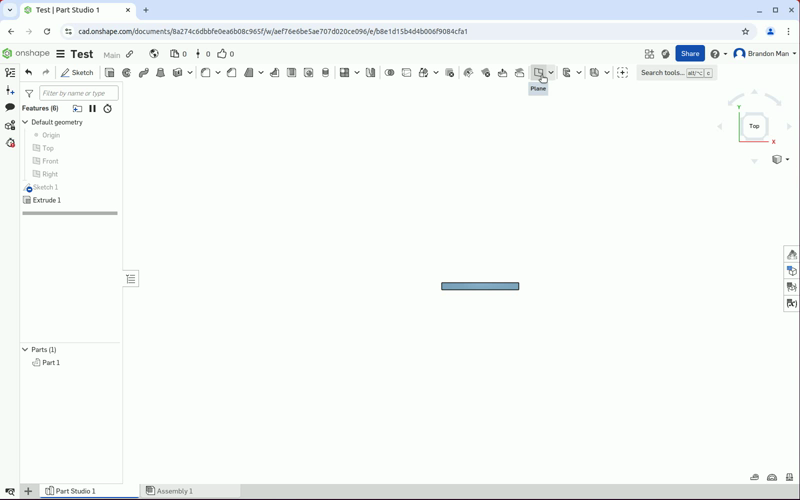
click(541, 75)
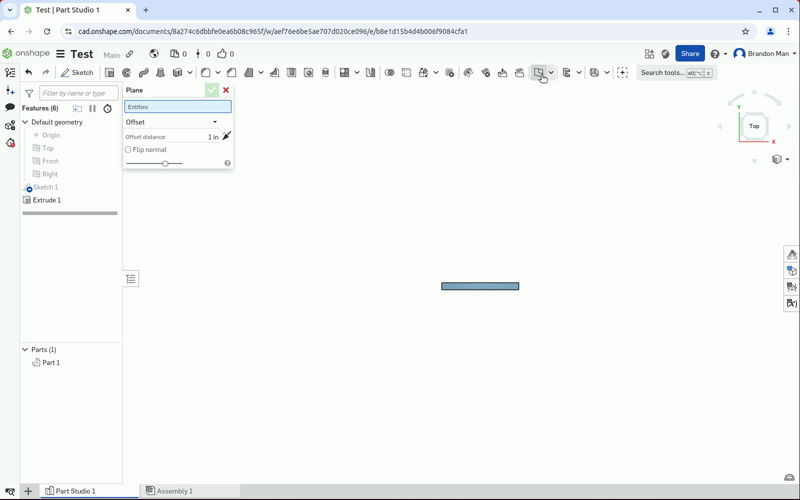
mouse_move(73, 150)
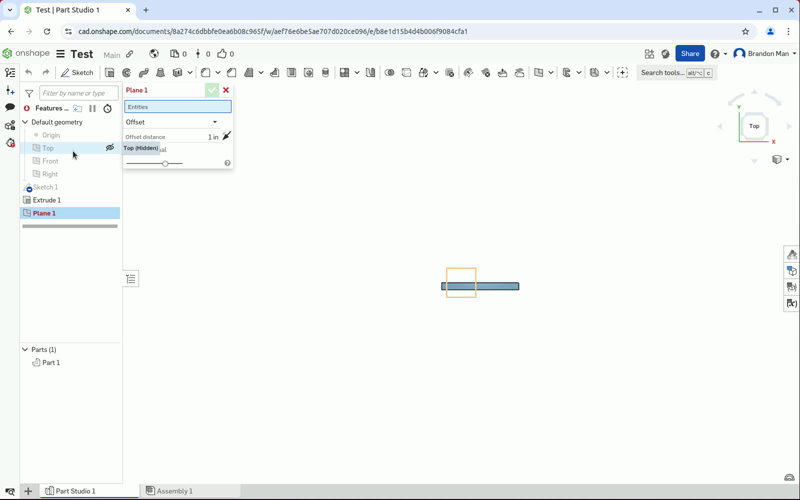
click(73, 150)
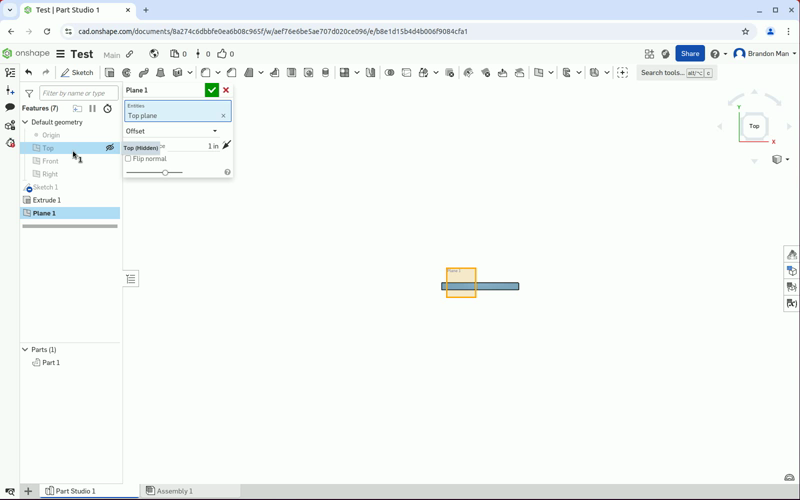
key(tab, 2)
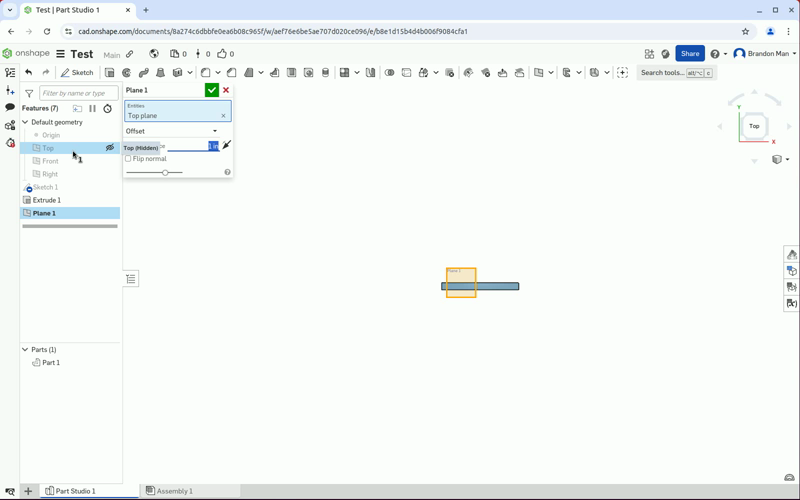
text(5.299)
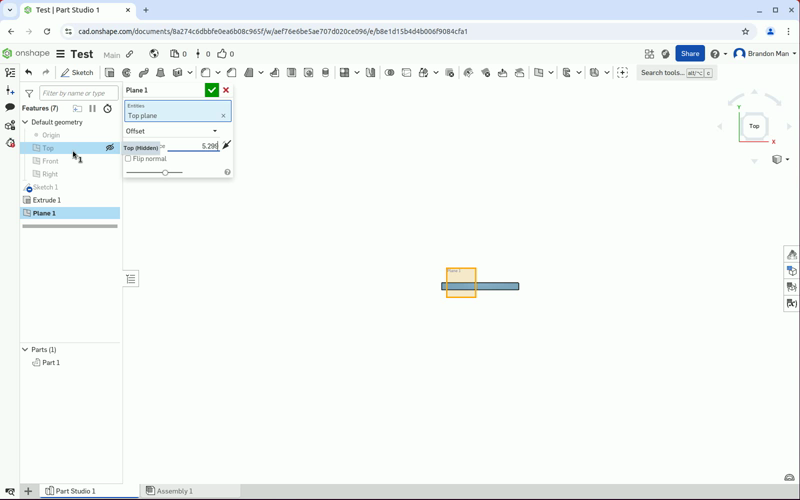
key(enter, 2)
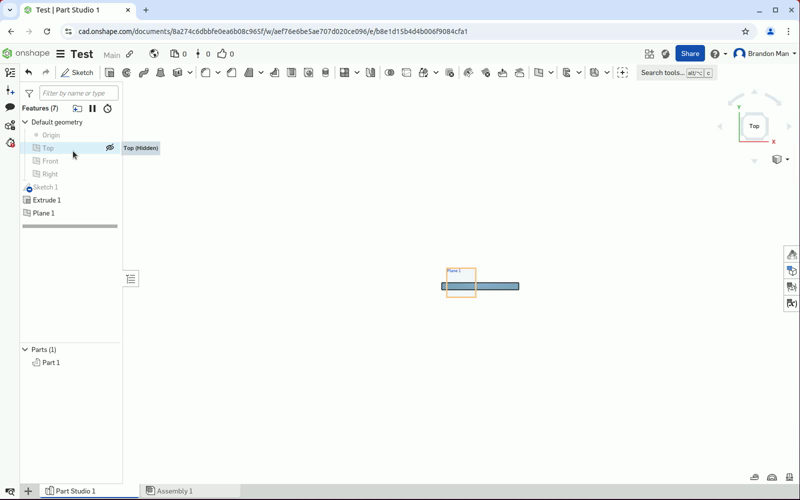
key(shift+s)
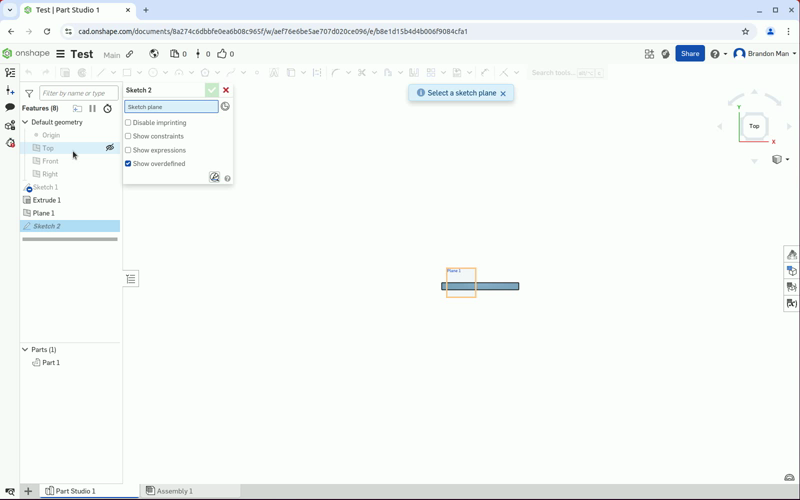
mouse_move(73, 215)
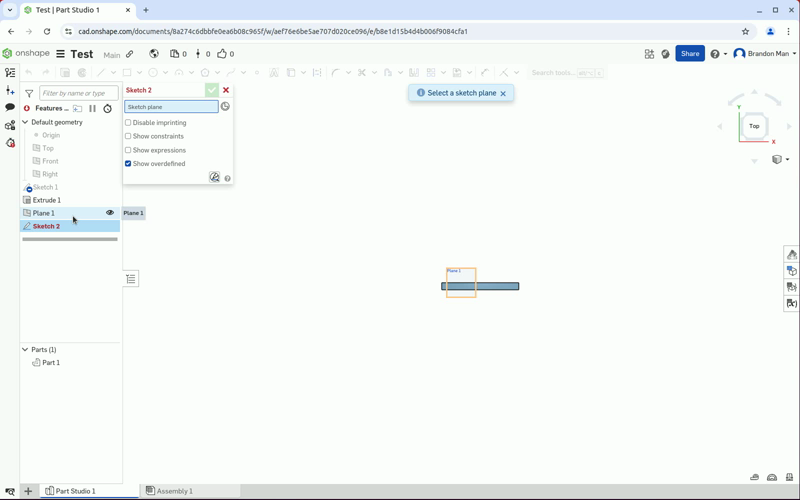
click(73, 215)
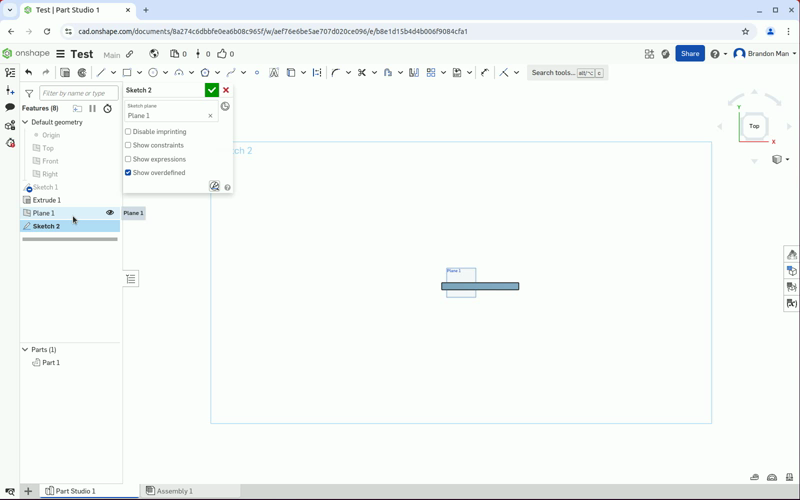
mouse_move(73, 352)
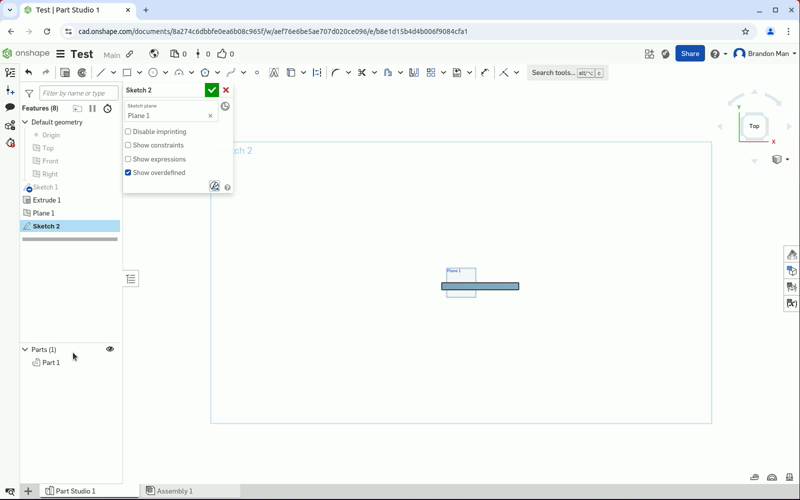
key(y)
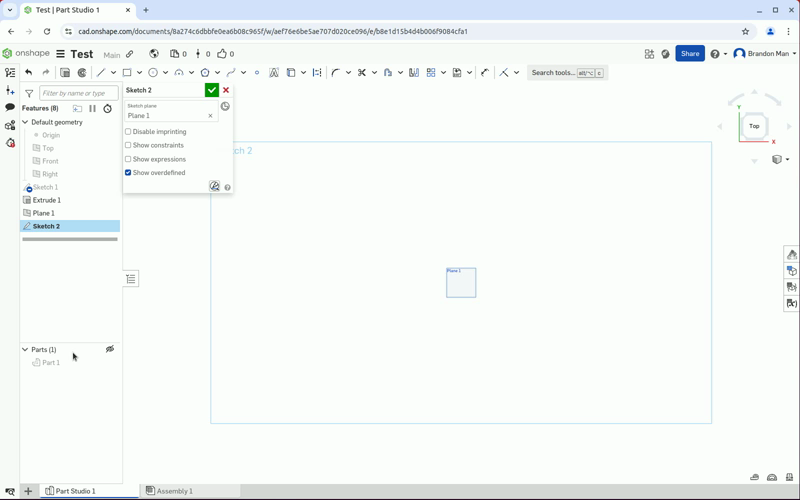
key(c)
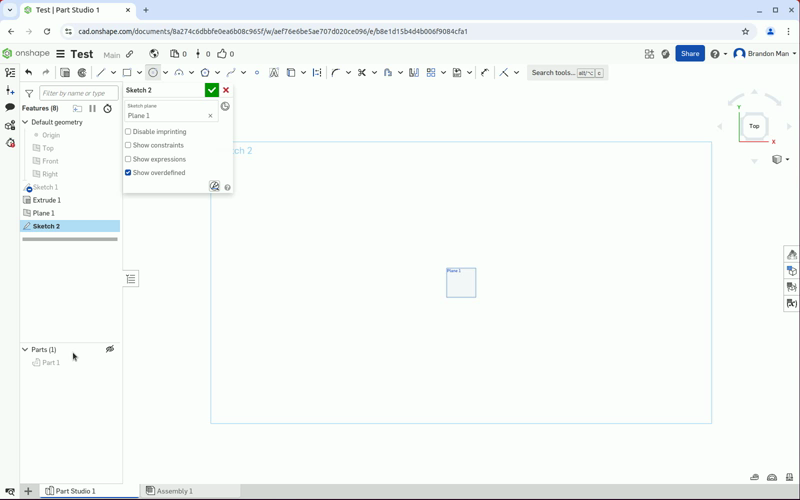
key_down(shift)
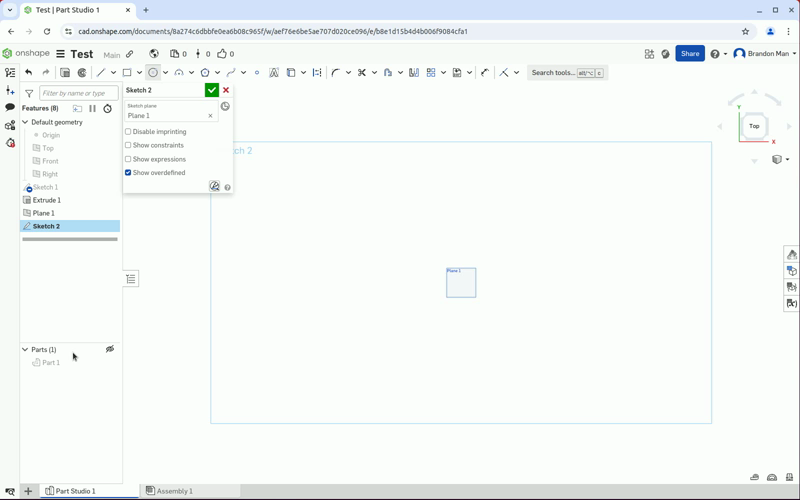
mouse_move(480, 286)
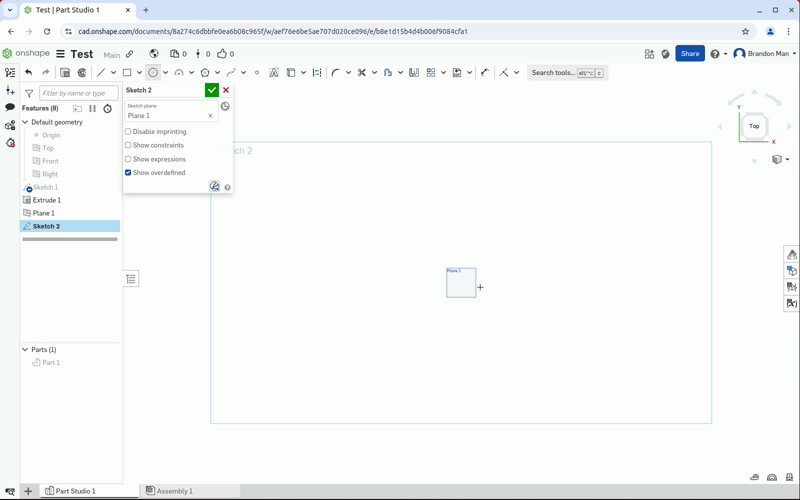
click(480, 286)
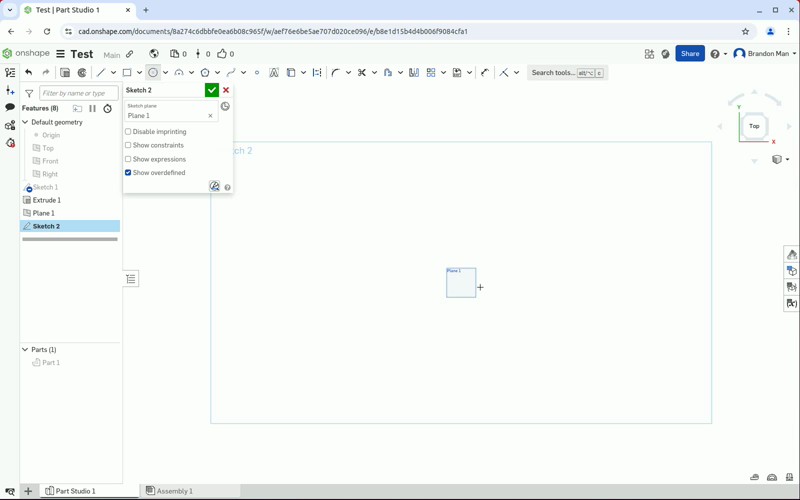
key_up(shift)
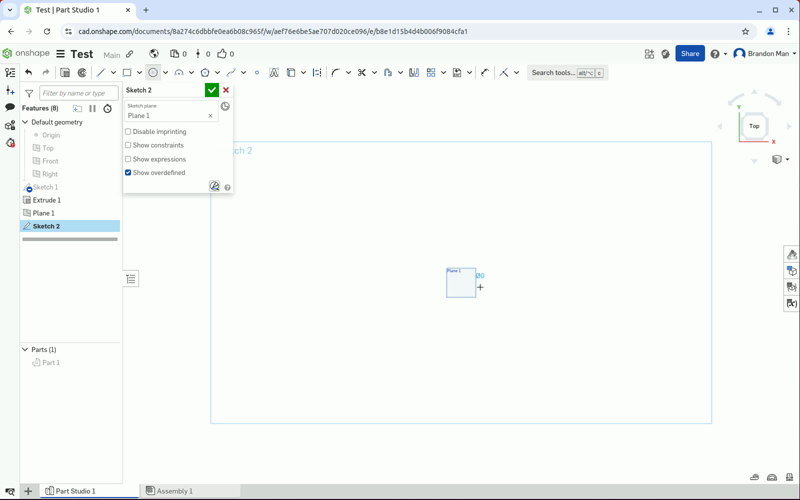
mouse_move(483, 286)
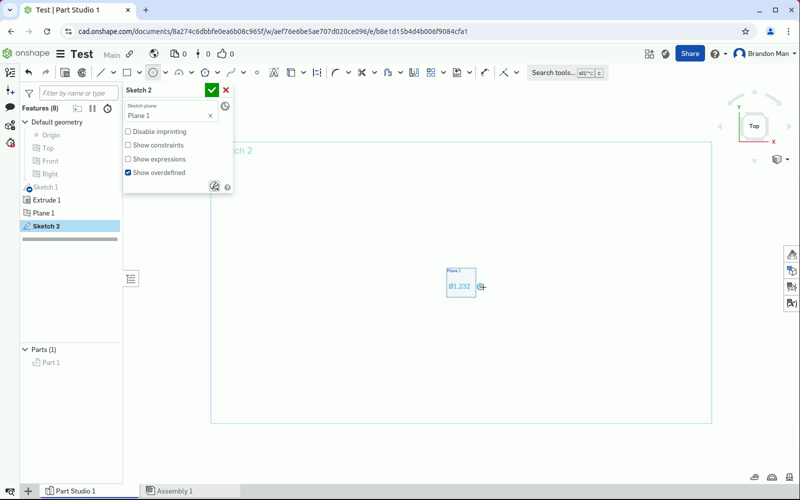
click(483, 286)
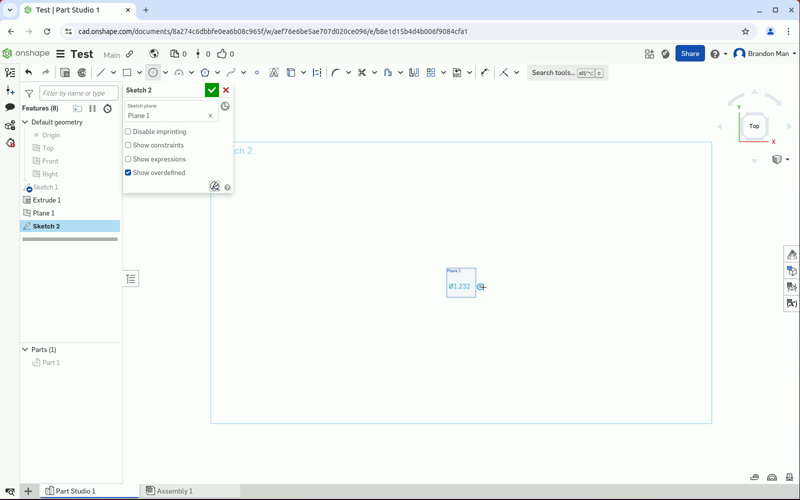
key(esc)
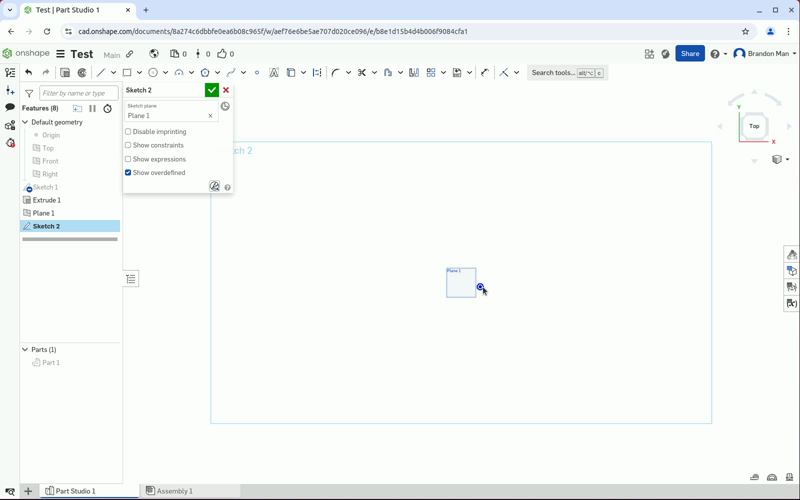
key(c)
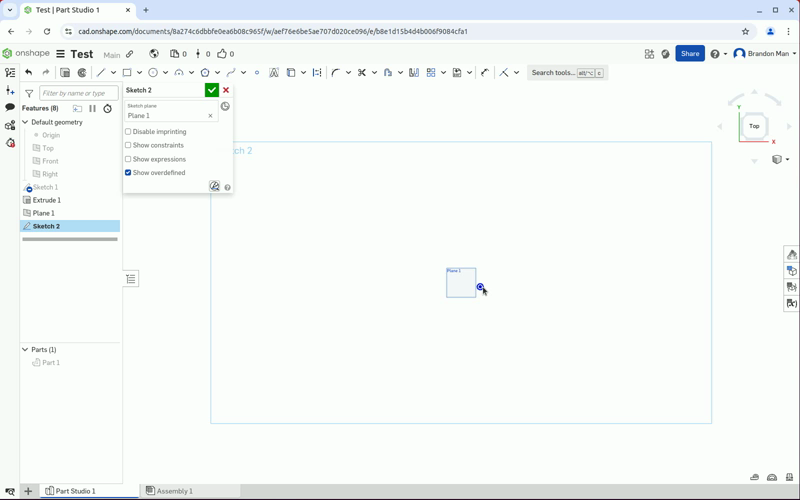
key_down(shift)
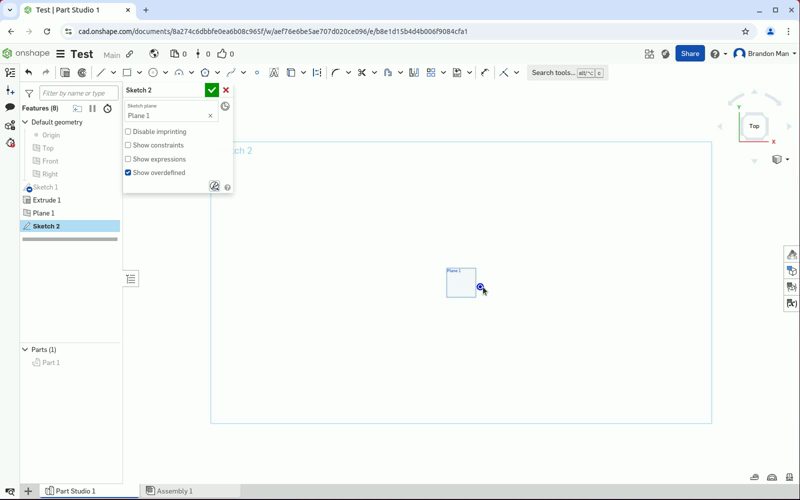
mouse_move(480, 286)
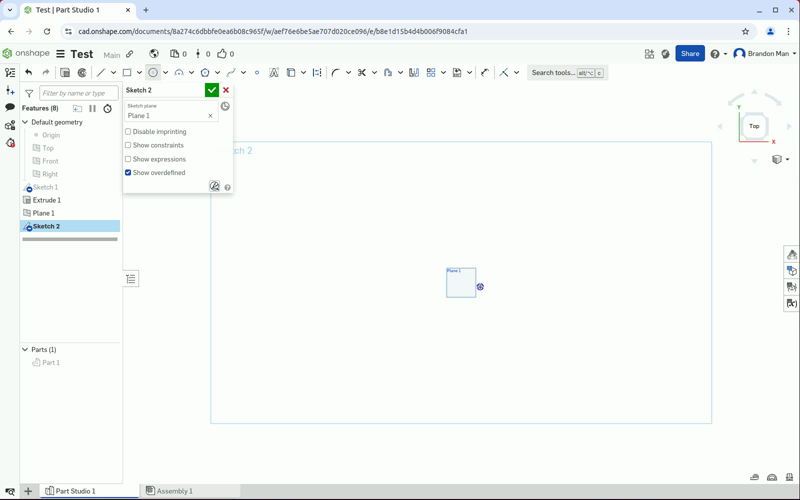
scroll(6)
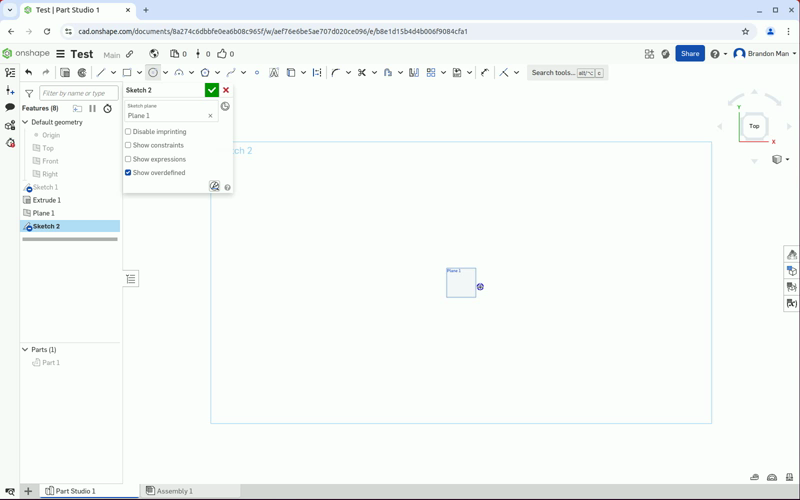
scroll(6)
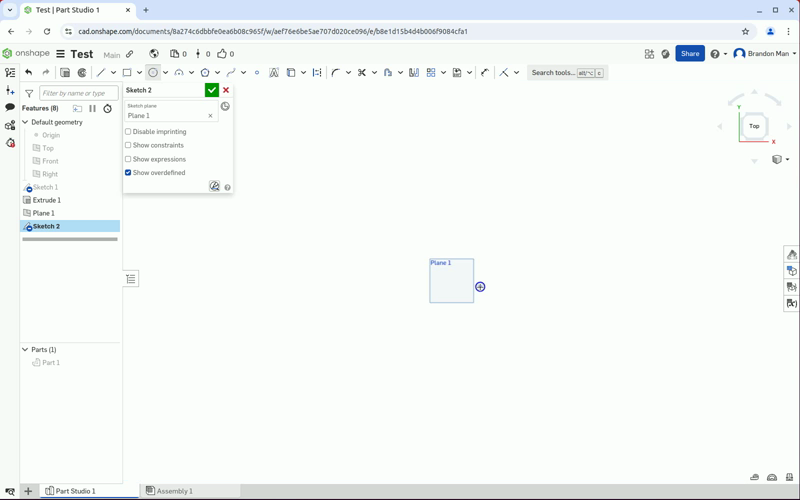
scroll(6)
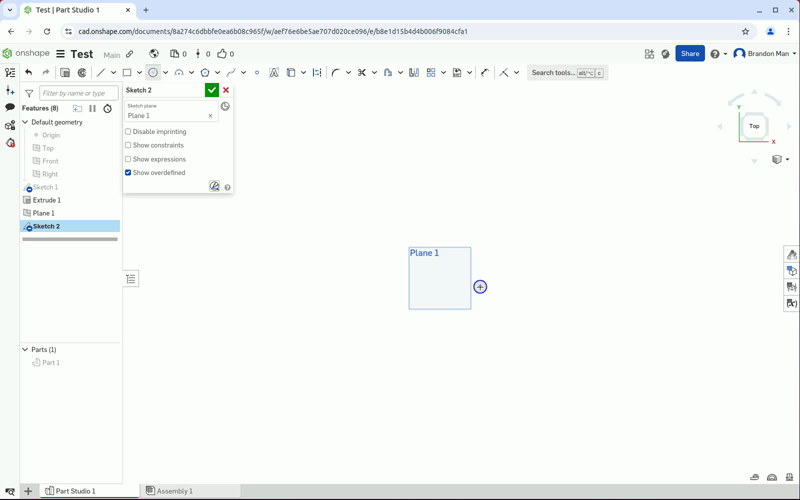
scroll(6)
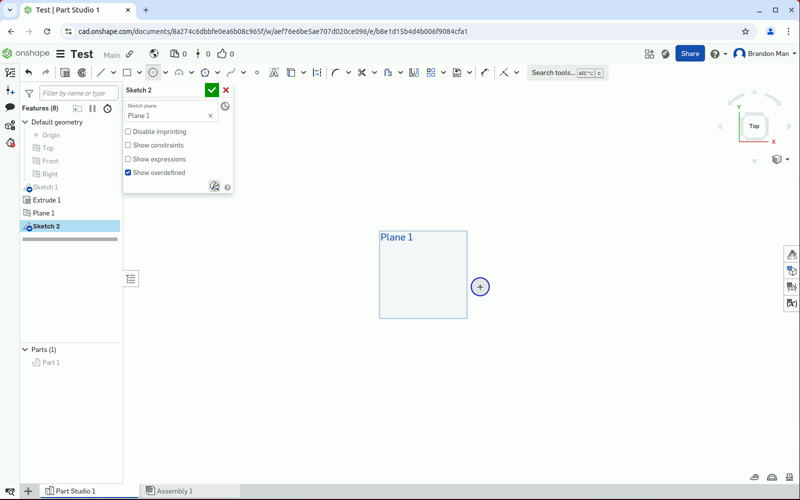
scroll(6)
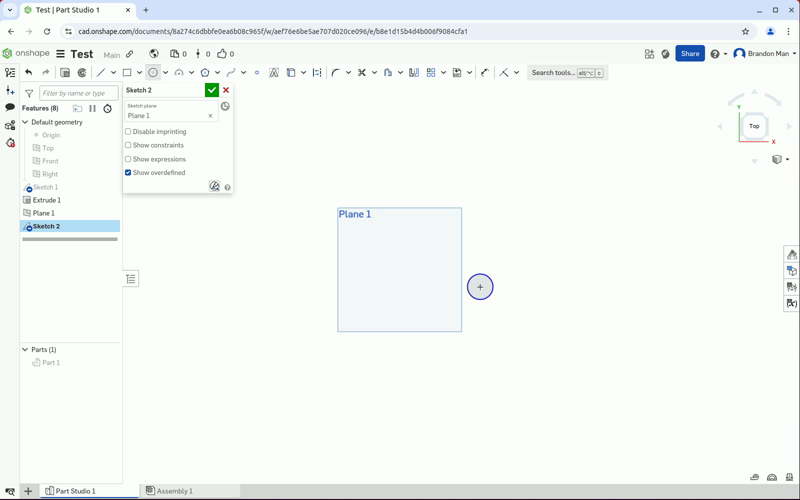
scroll(6)
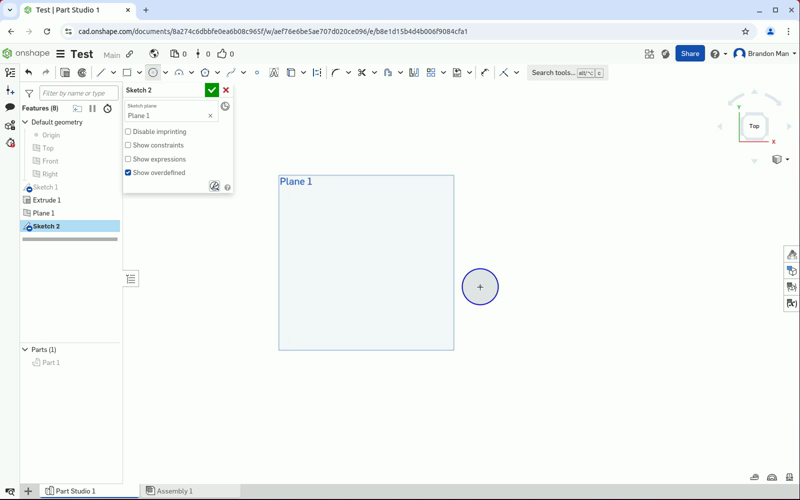
scroll(6)
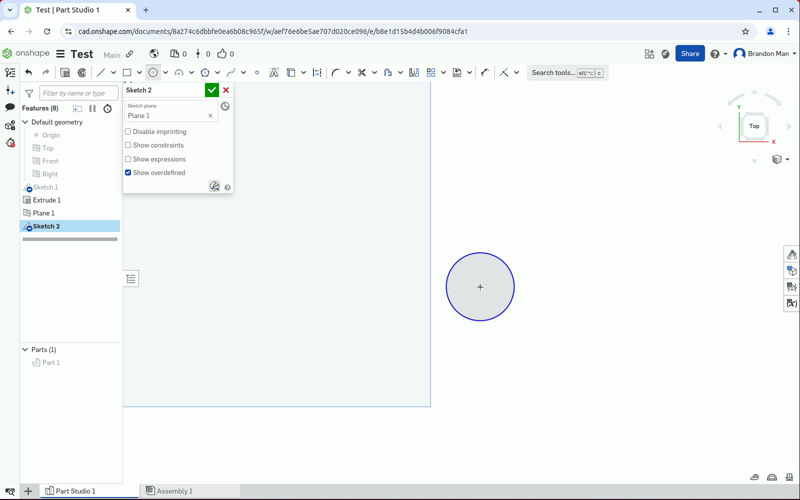
click(480, 286)
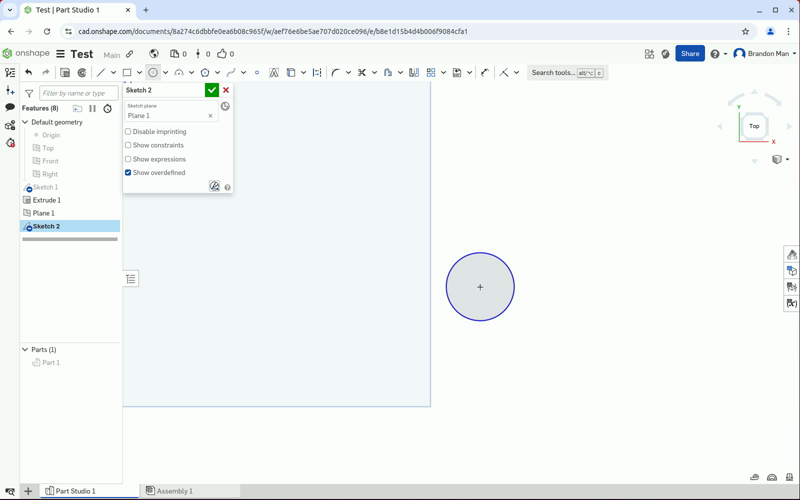
scroll(-6)
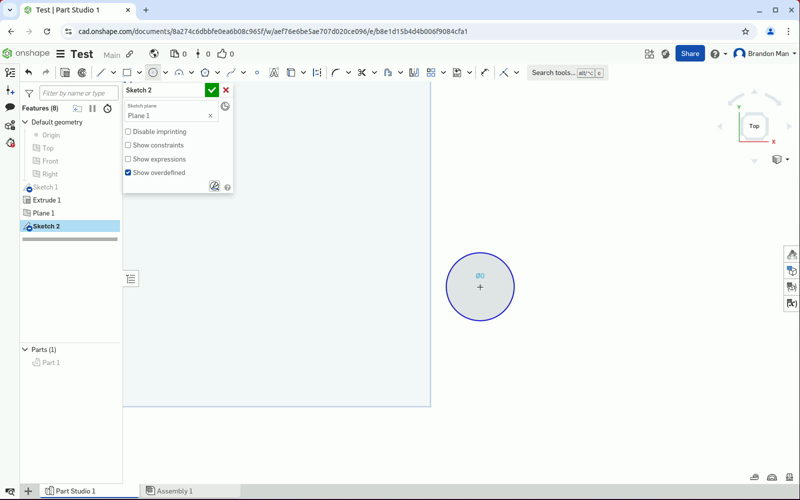
scroll(-6)
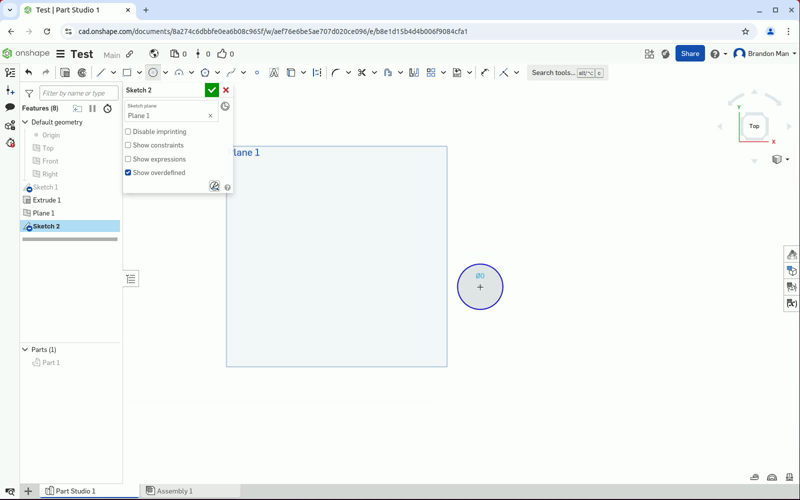
scroll(-6)
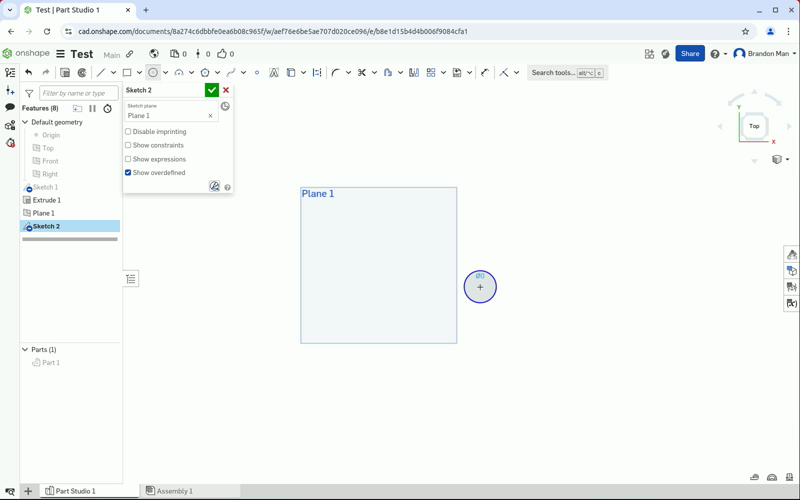
scroll(-6)
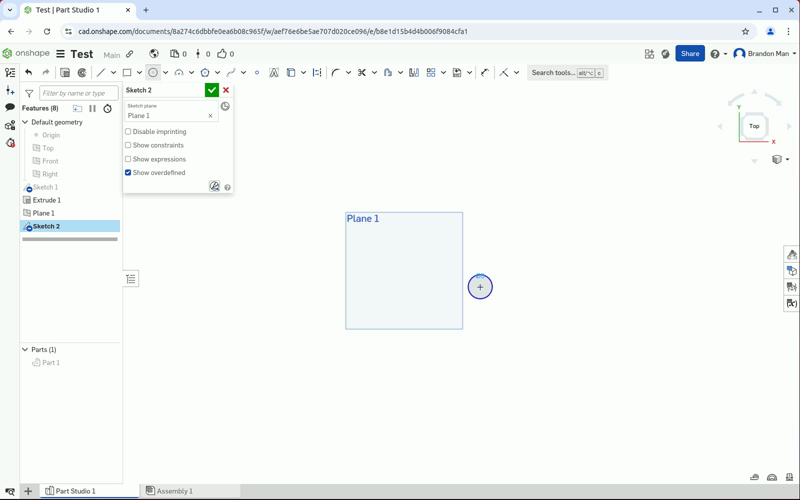
scroll(-6)
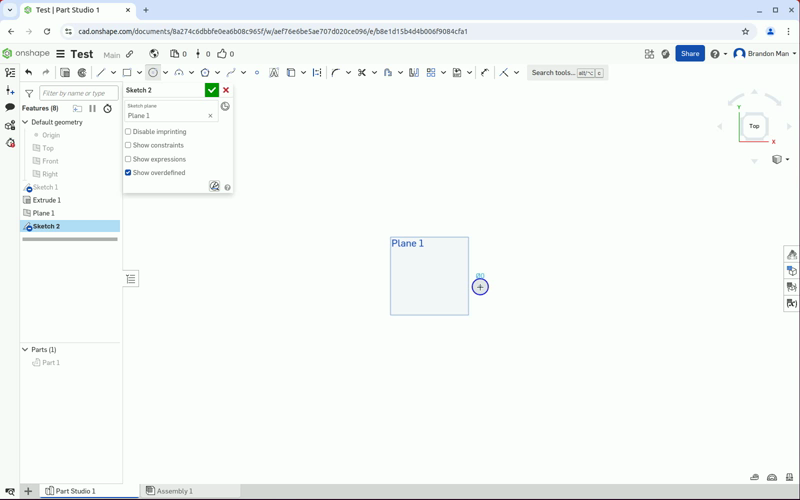
scroll(-6)
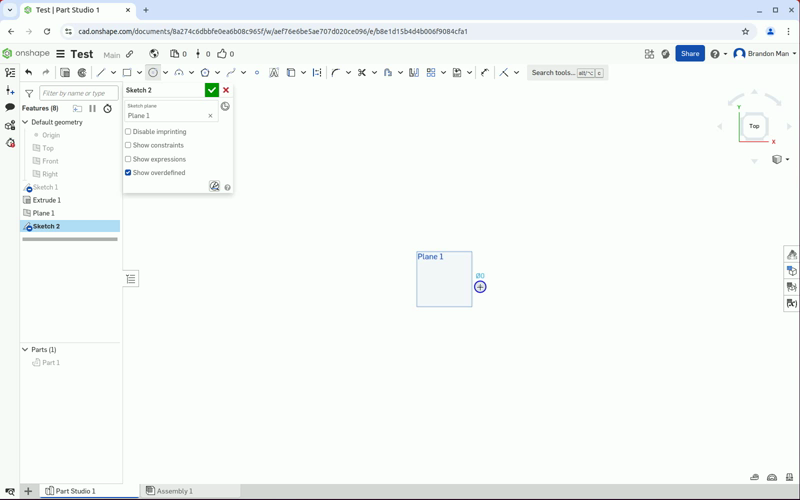
scroll(-6)
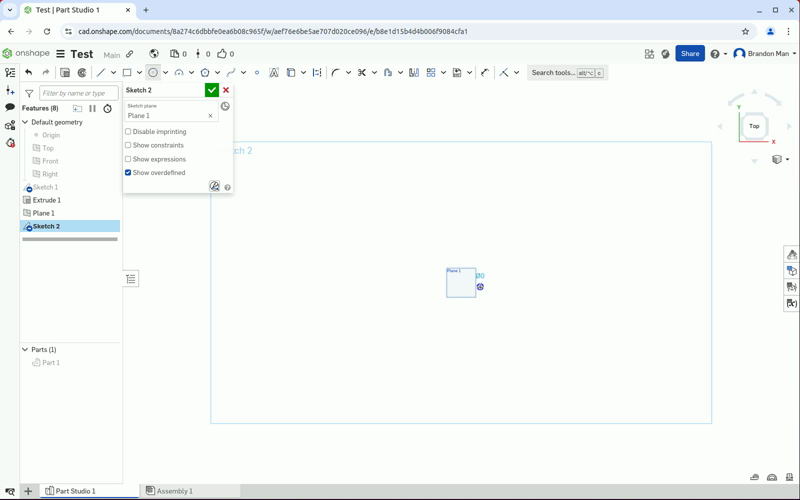
key_up(shift)
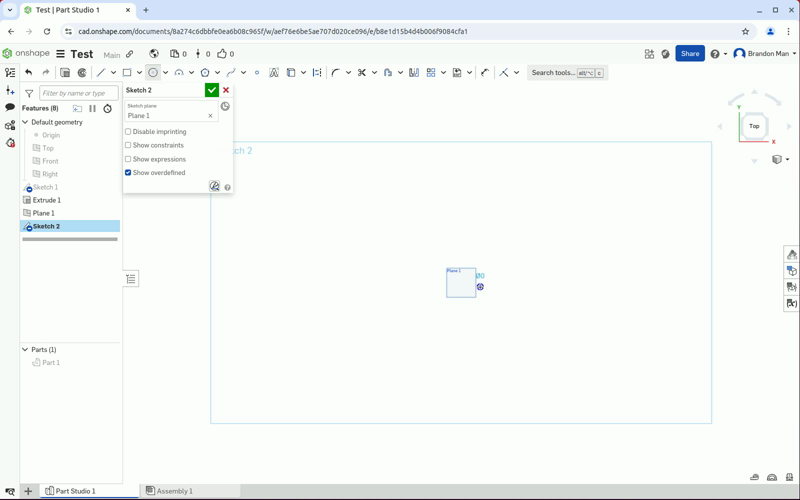
mouse_move(482, 286)
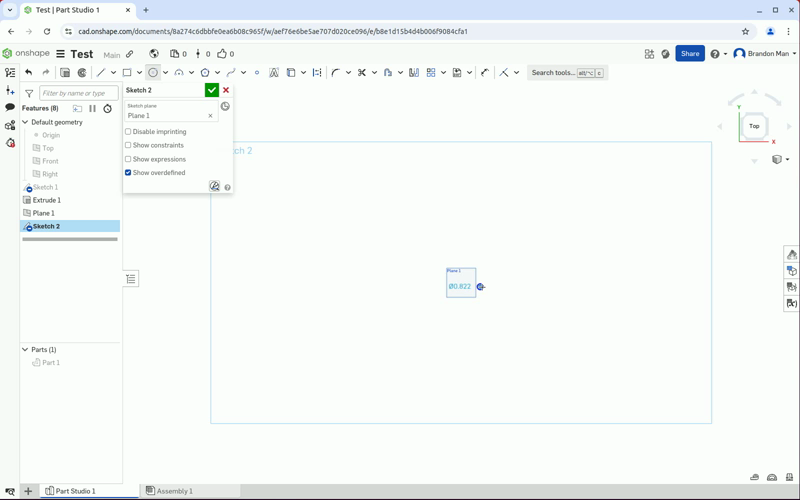
scroll(6)
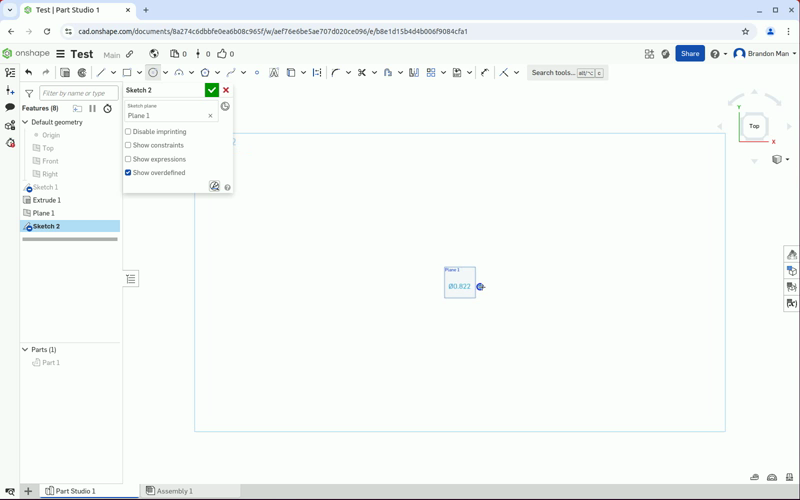
scroll(6)
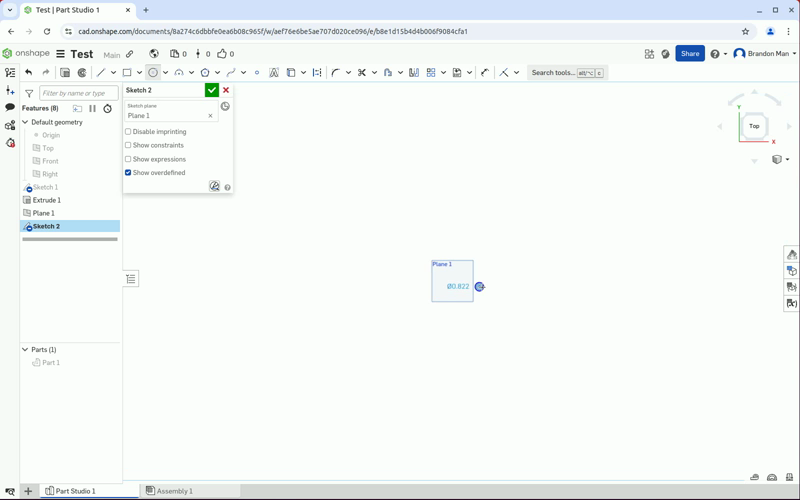
scroll(6)
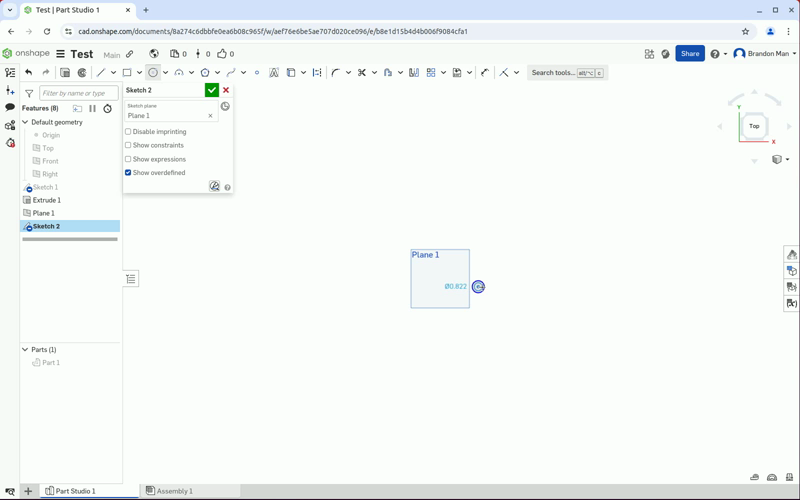
scroll(6)
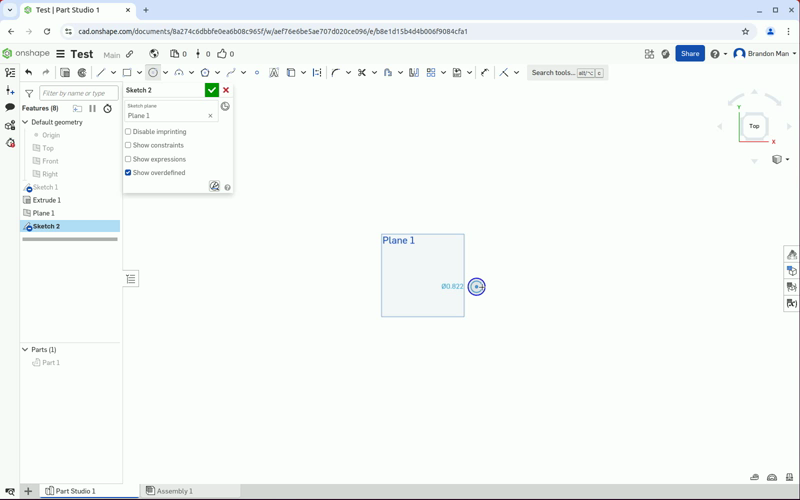
scroll(6)
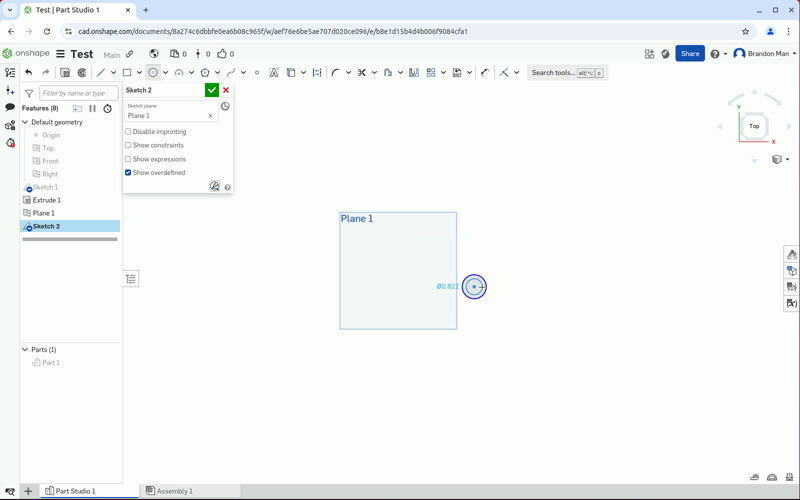
scroll(6)
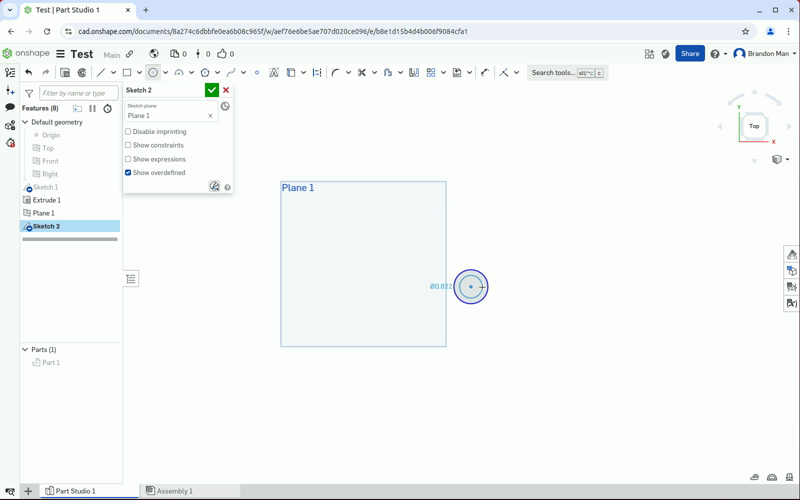
scroll(6)
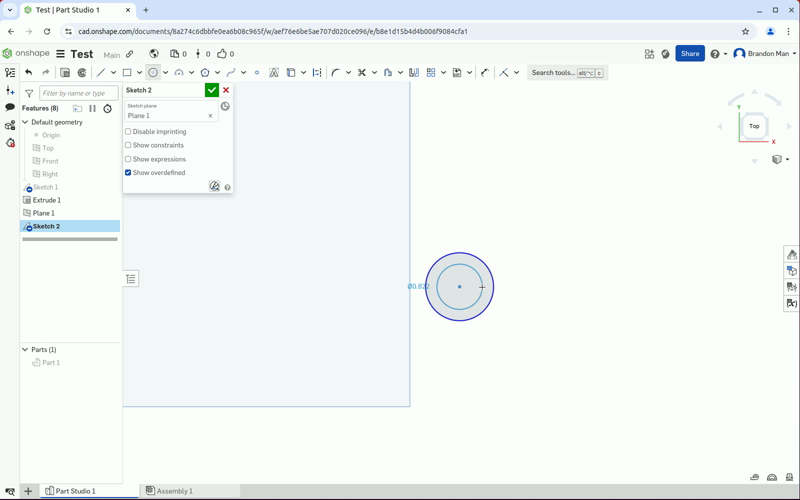
click(482, 286)
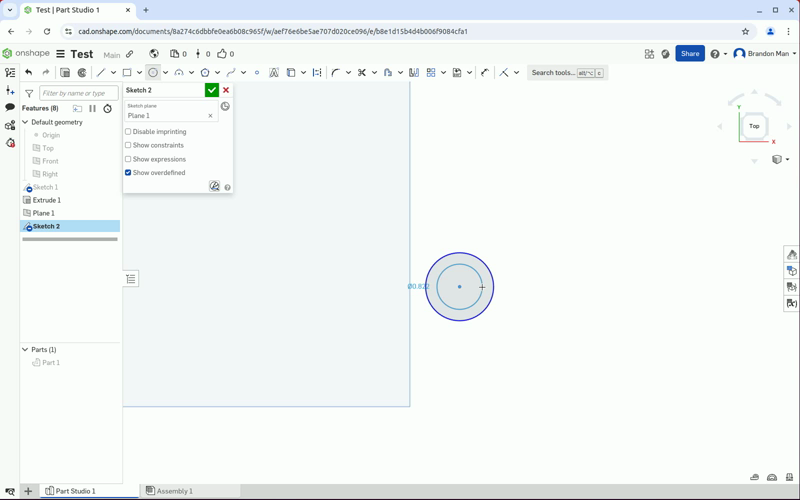
scroll(-6)
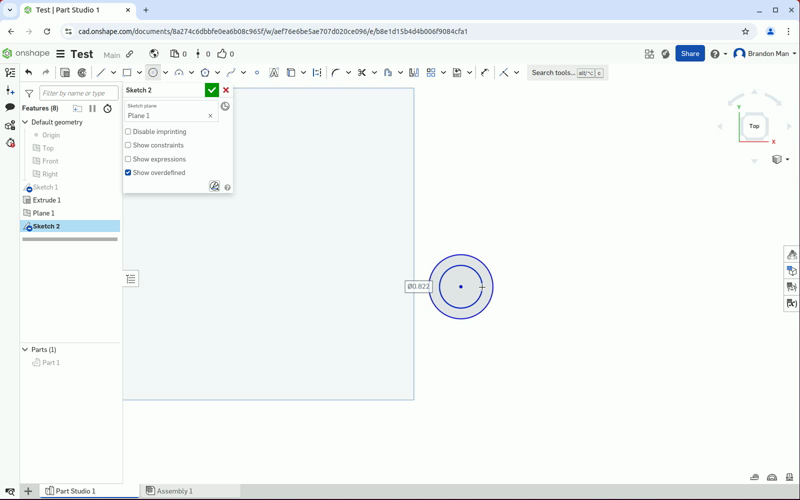
scroll(-6)
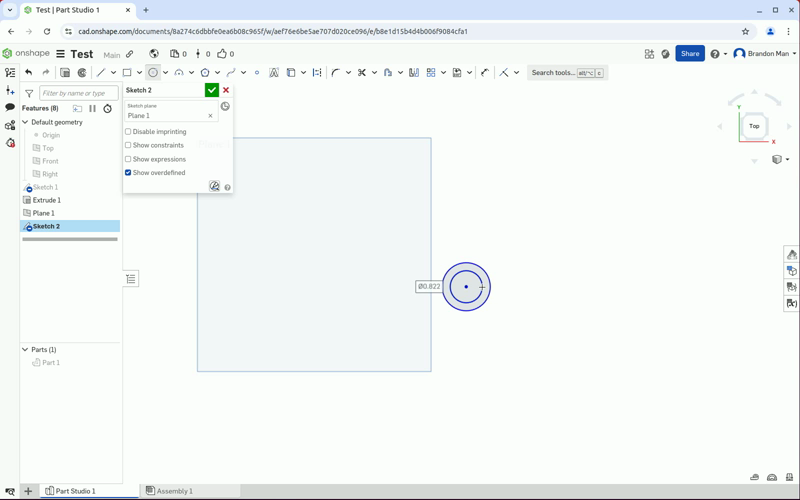
scroll(-6)
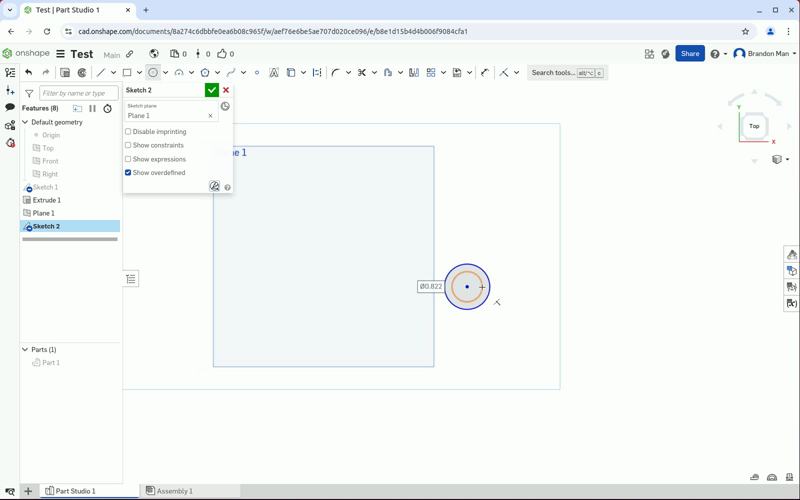
scroll(-6)
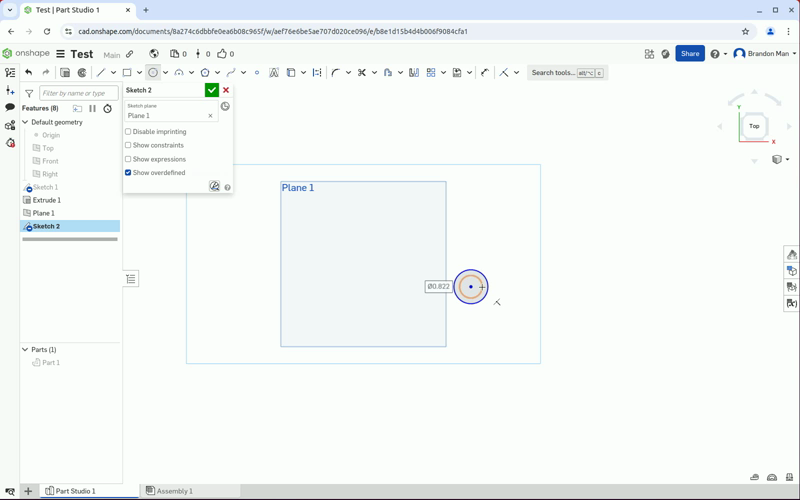
scroll(-6)
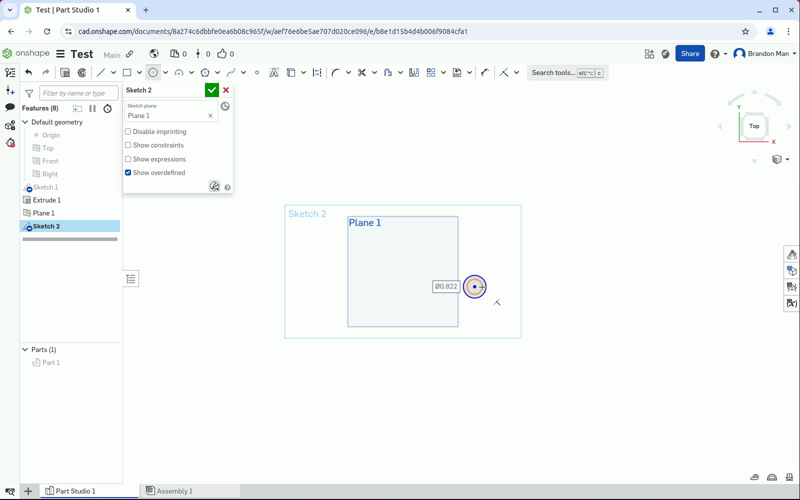
scroll(-6)
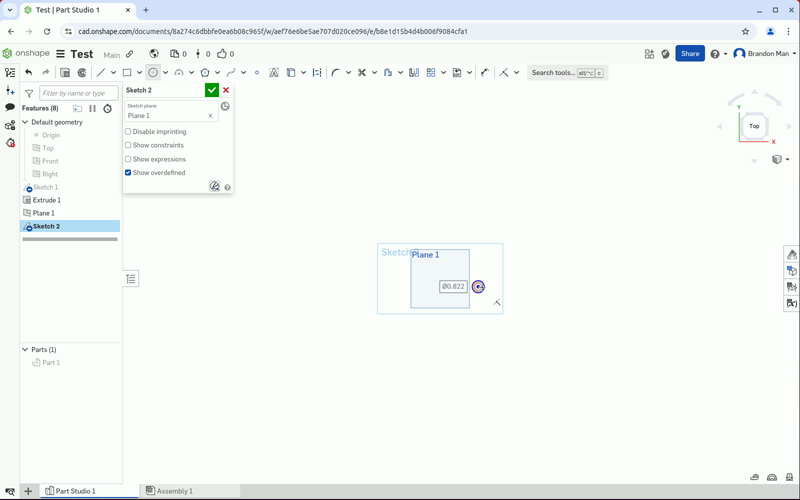
scroll(-6)
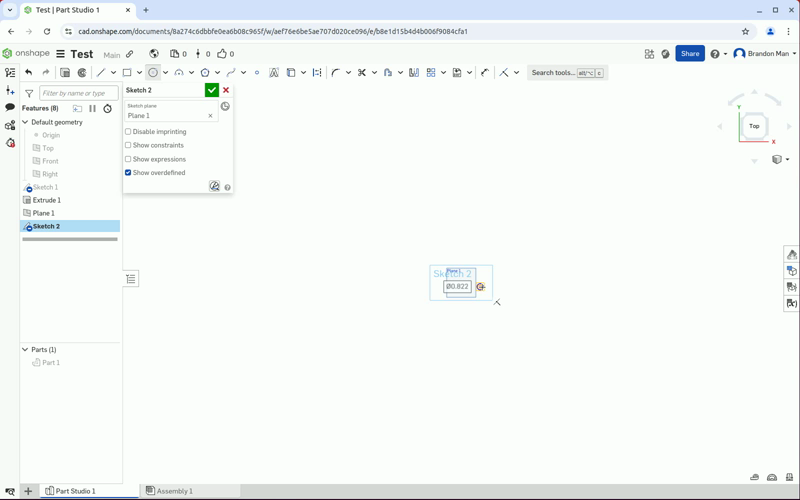
key(esc)
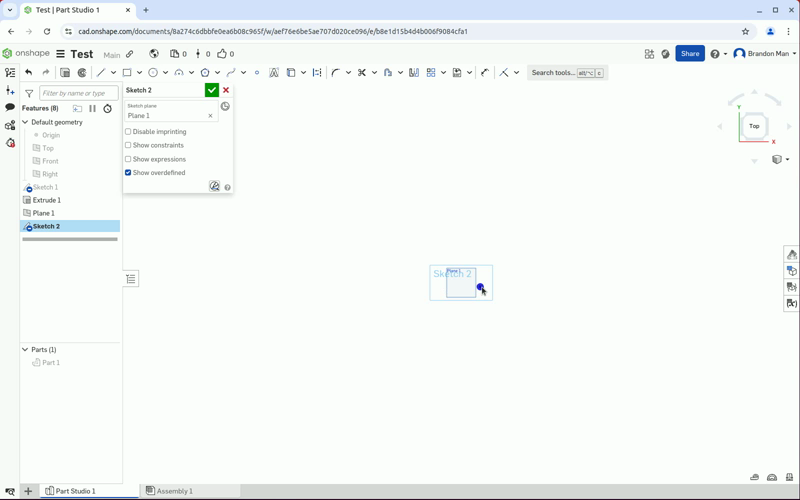
mouse_move(482, 286)
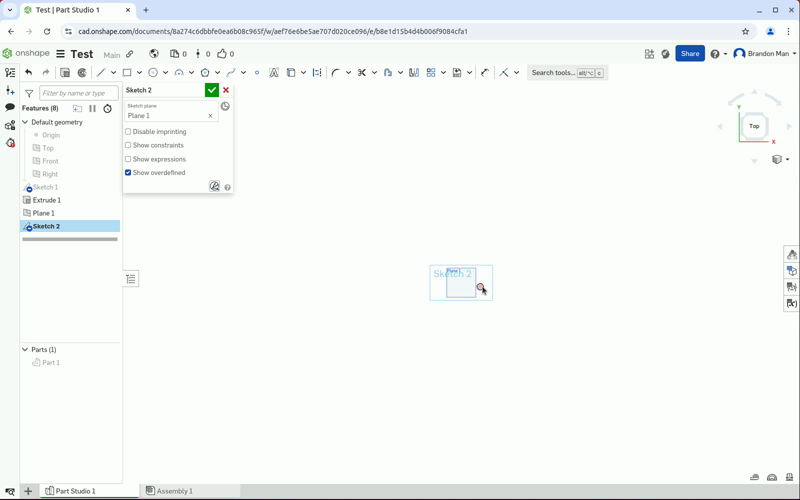
scroll(6)
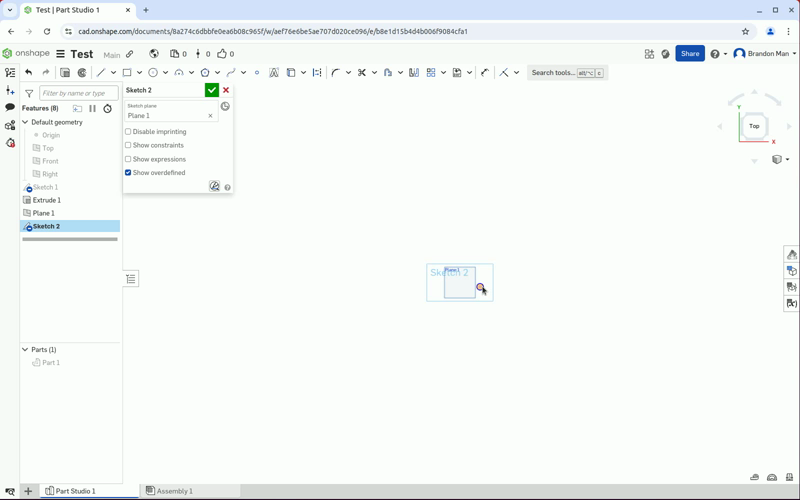
scroll(6)
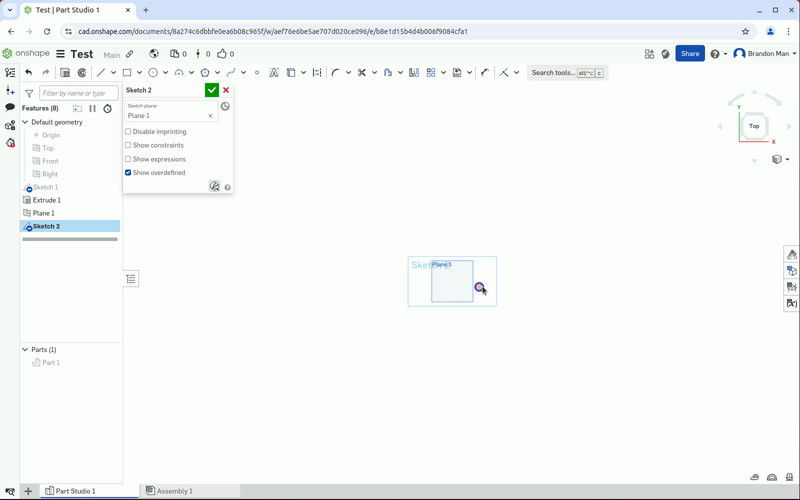
scroll(6)
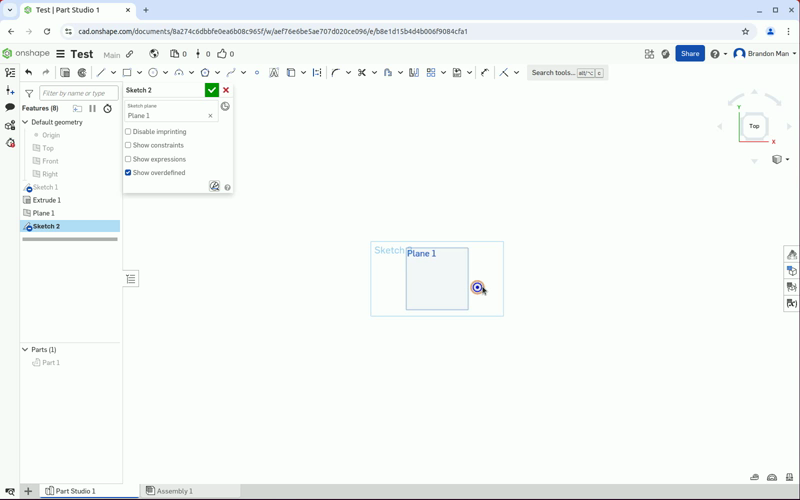
scroll(6)
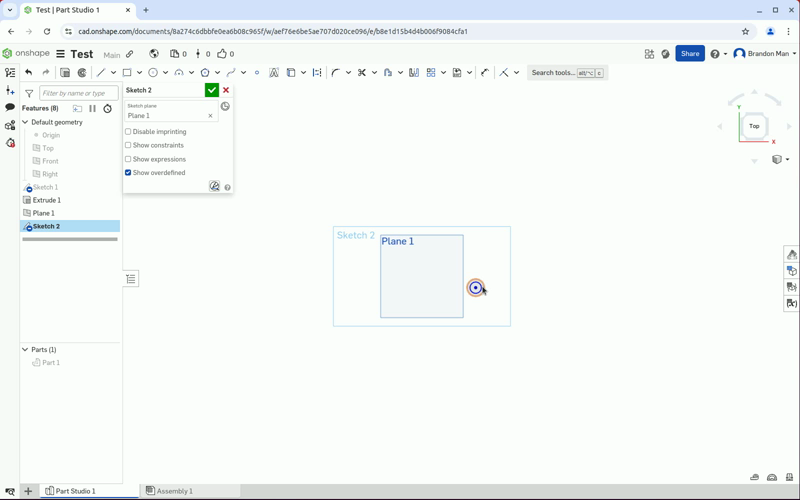
scroll(6)
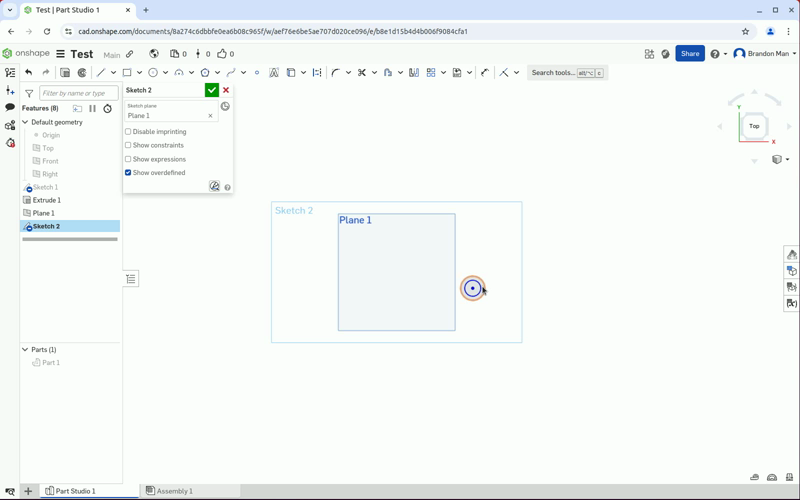
scroll(6)
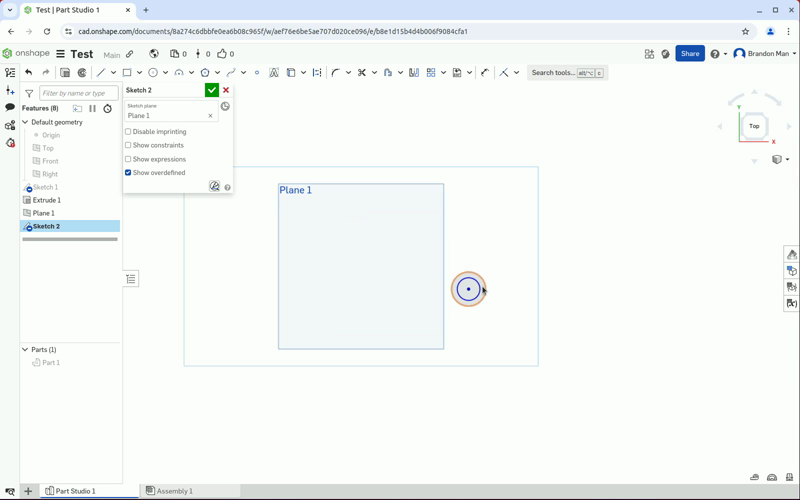
scroll(6)
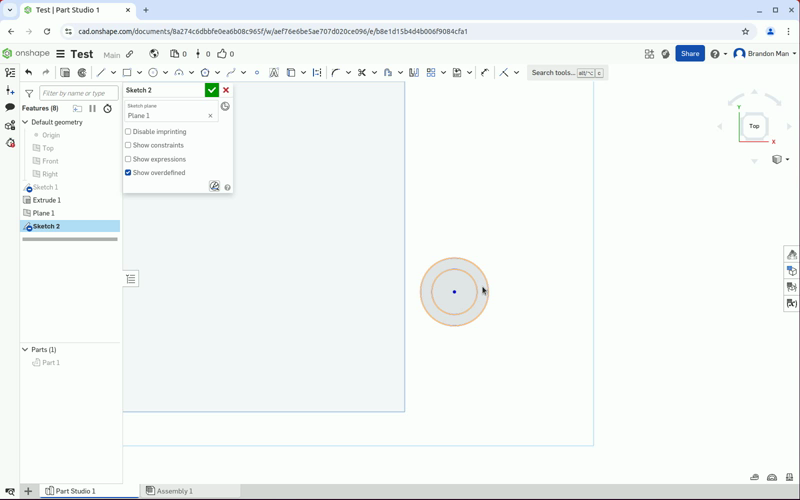
click(482, 286)
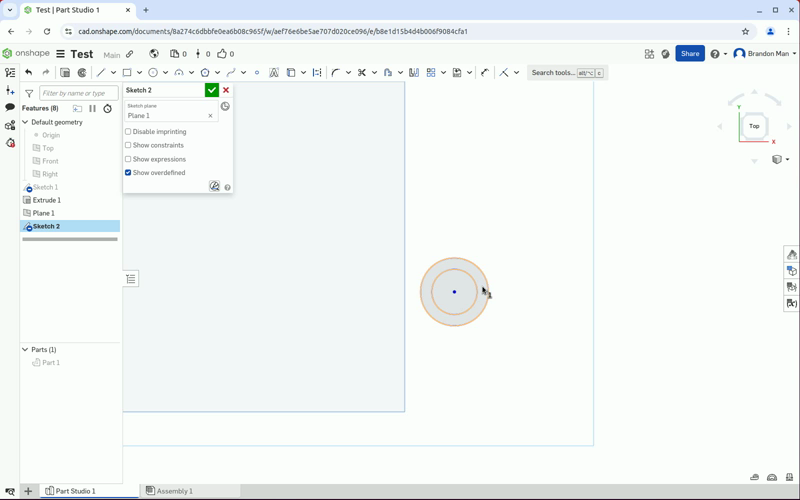
scroll(-6)
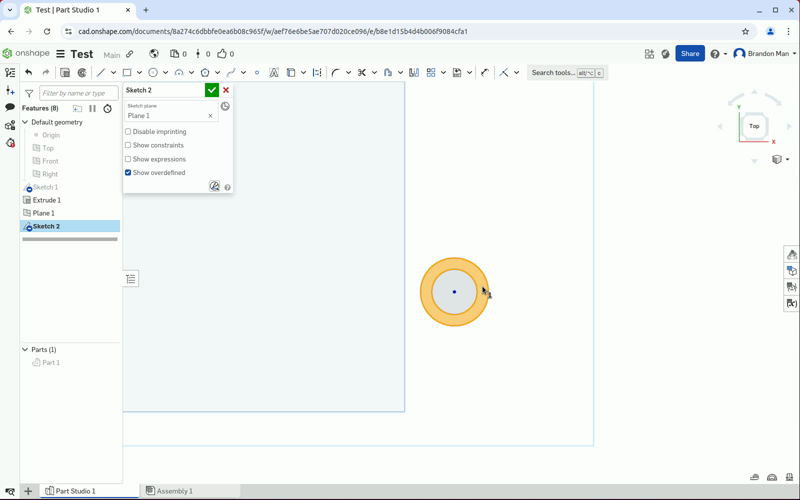
scroll(-6)
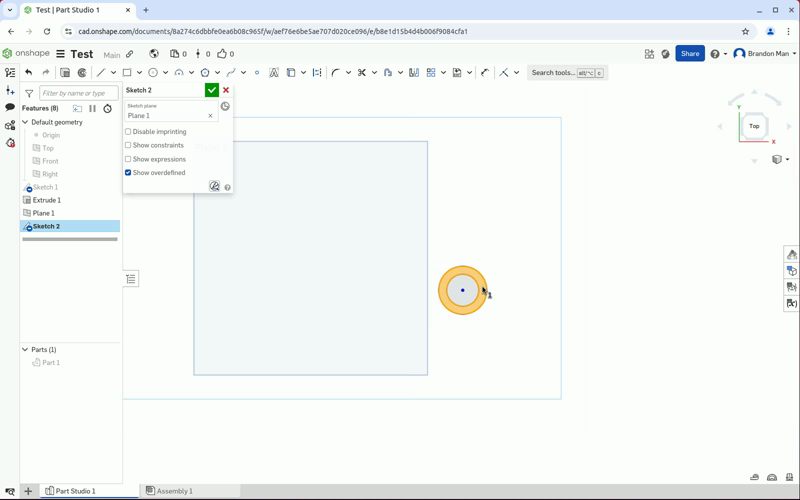
scroll(-6)
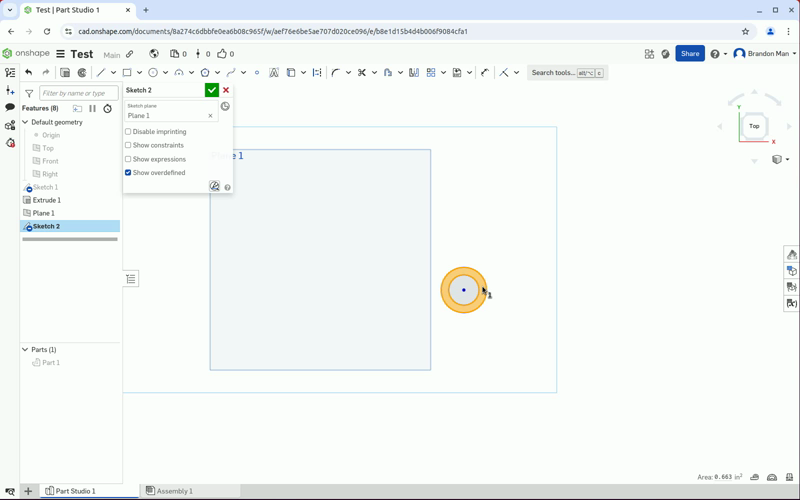
scroll(-6)
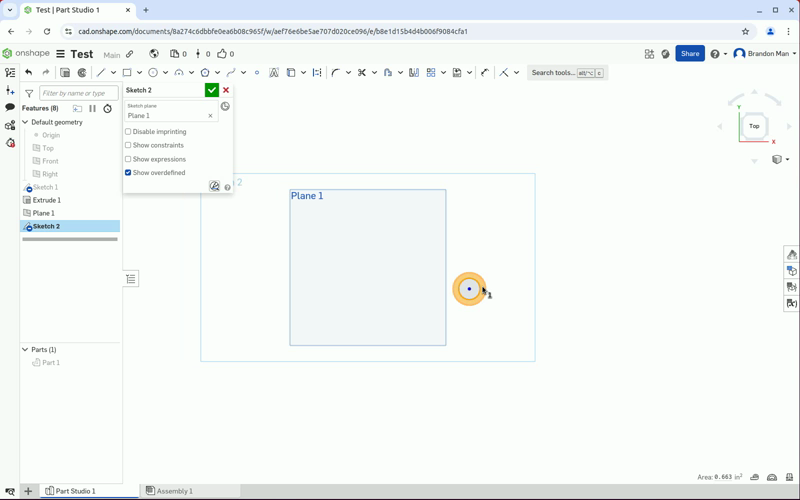
scroll(-6)
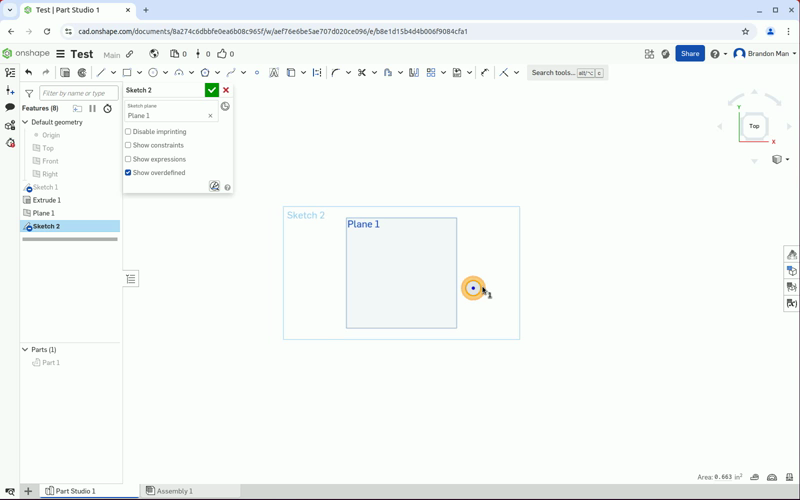
scroll(-6)
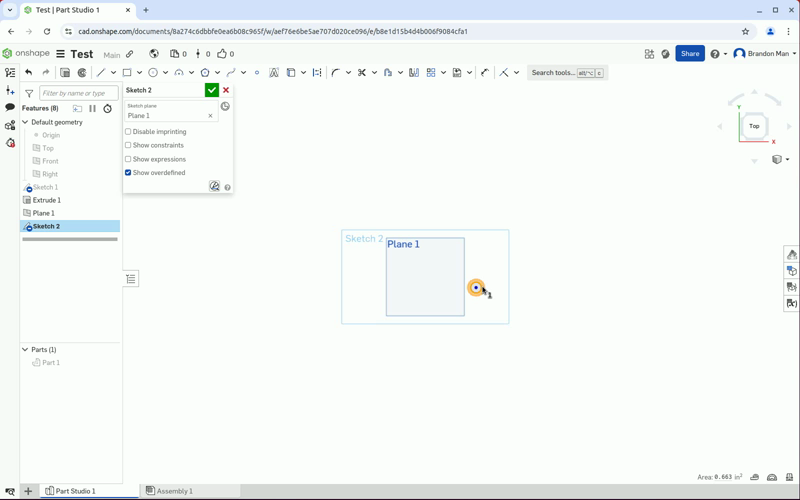
scroll(-6)
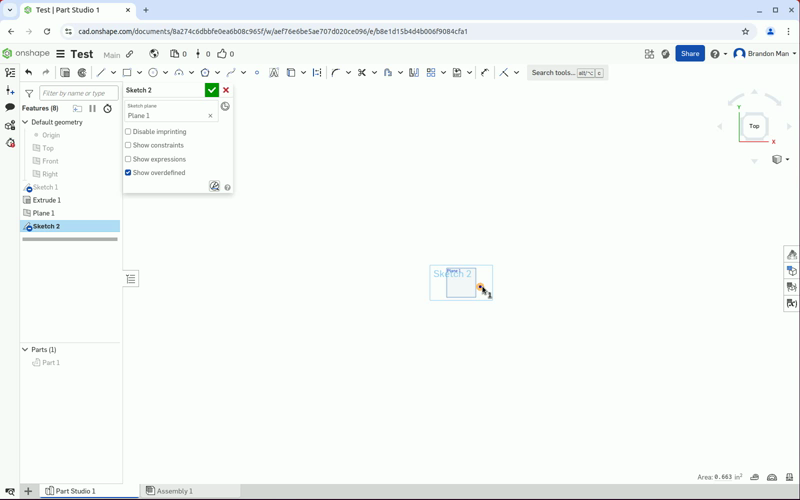
mouse_move(73, 352)
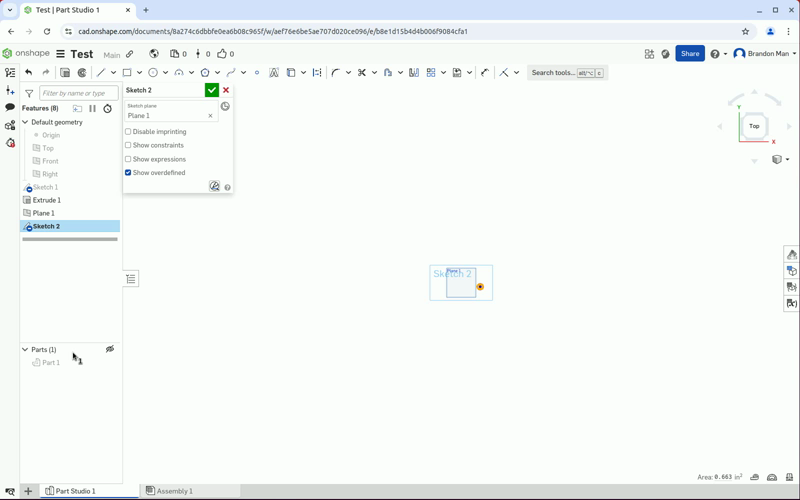
key(shift+y)
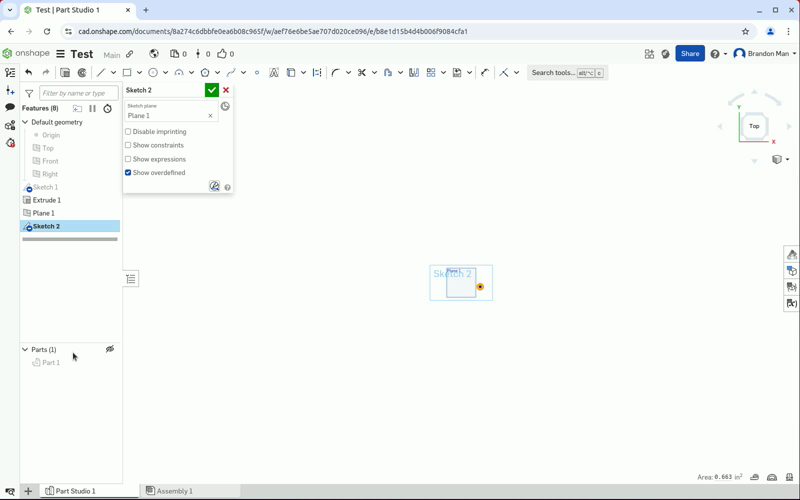
key(shift+e)
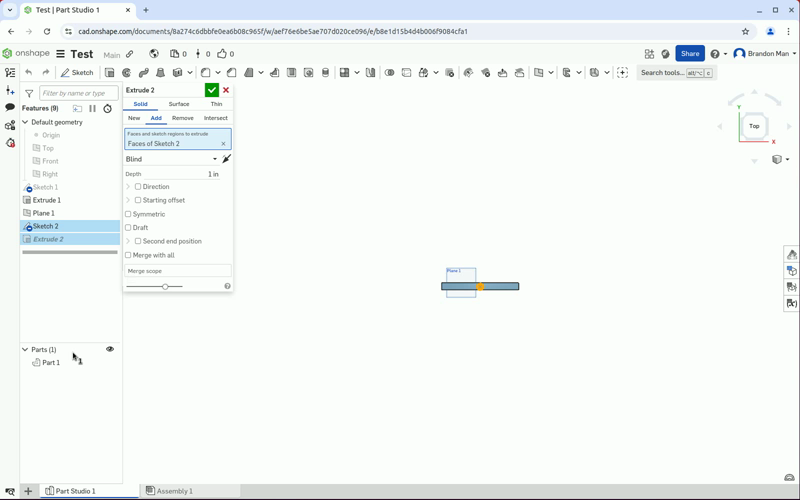
mouse_move(143, 106)
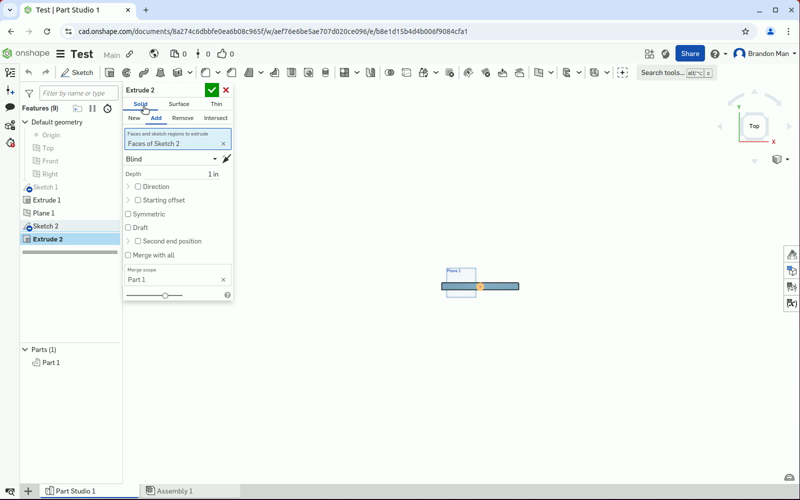
click(143, 106)
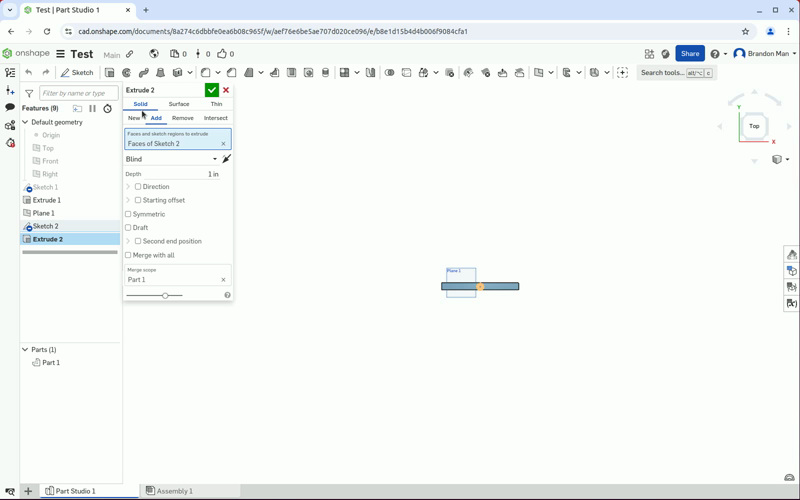
mouse_move(137, 120)
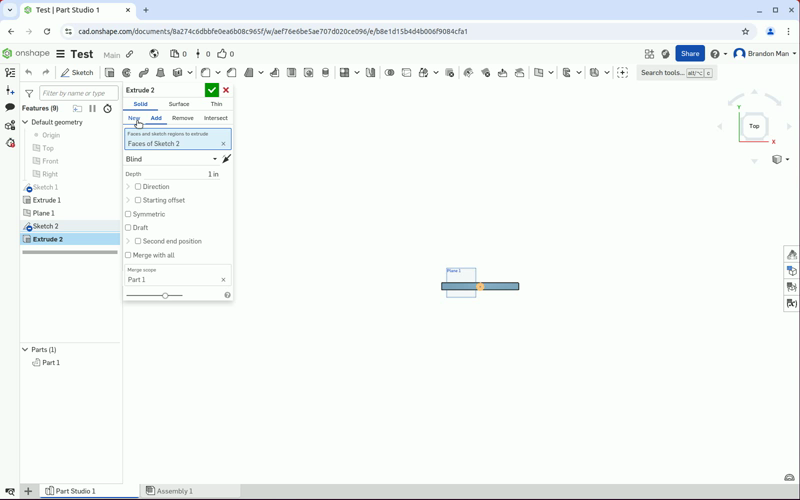
click(137, 120)
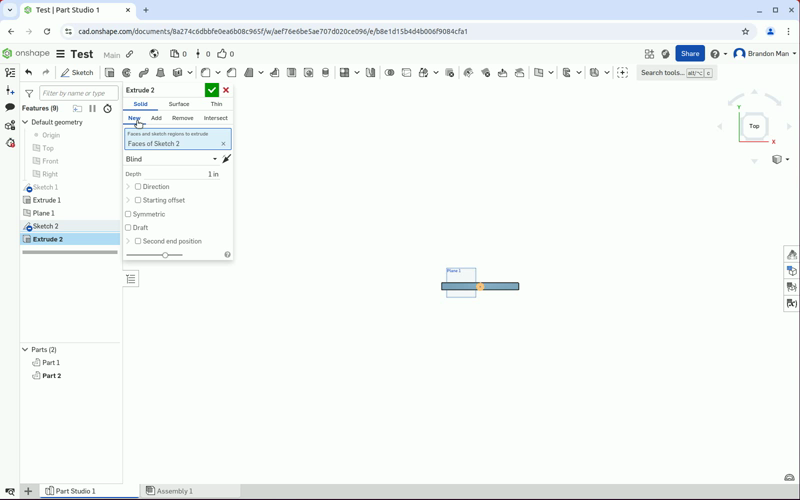
key(tab, 4)
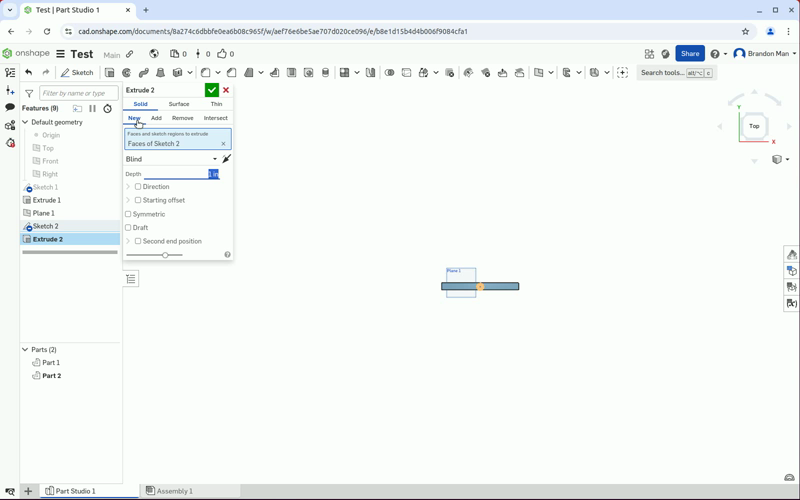
text(-28.404)
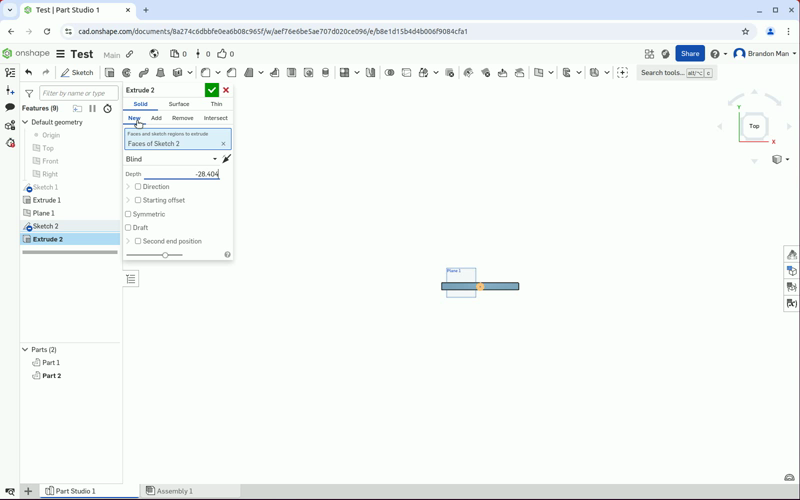
key(enter)
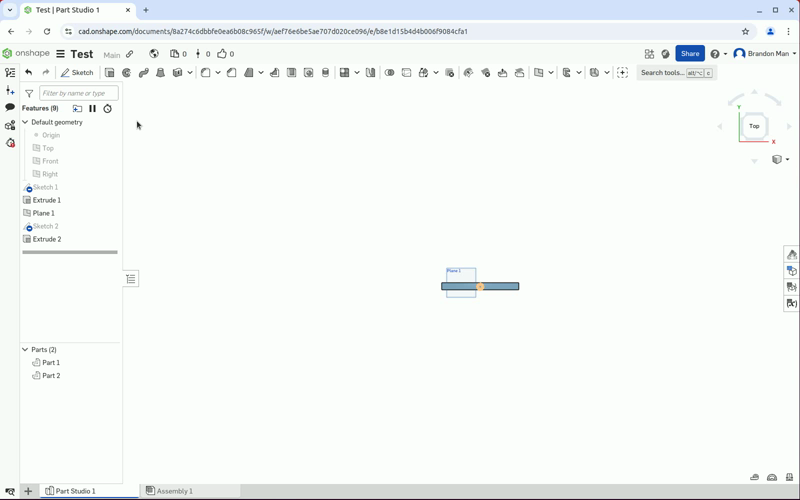
key(shift+h)
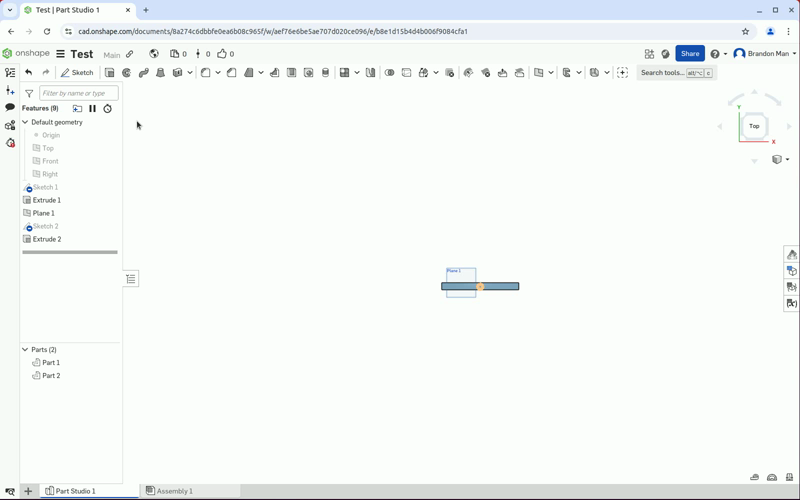
key(shift+h)
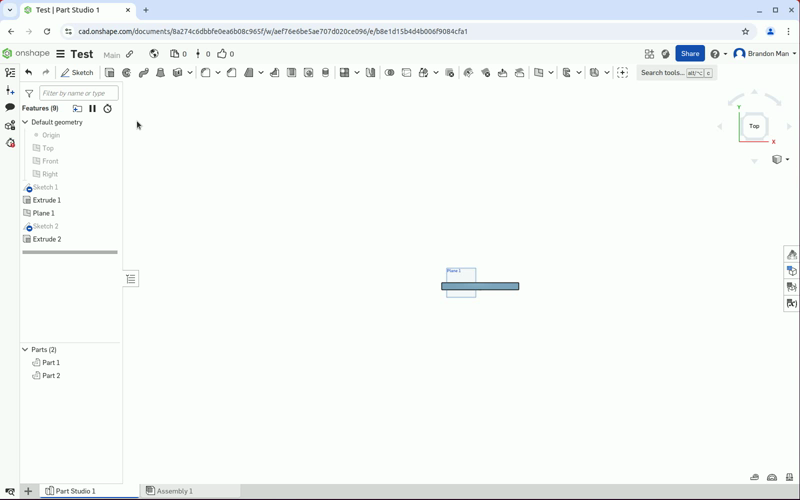
mouse_move(73, 189)
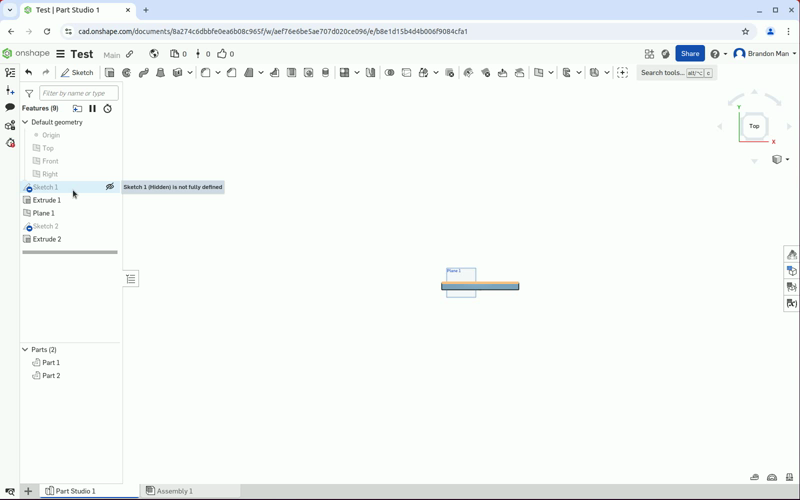
click(73, 189)
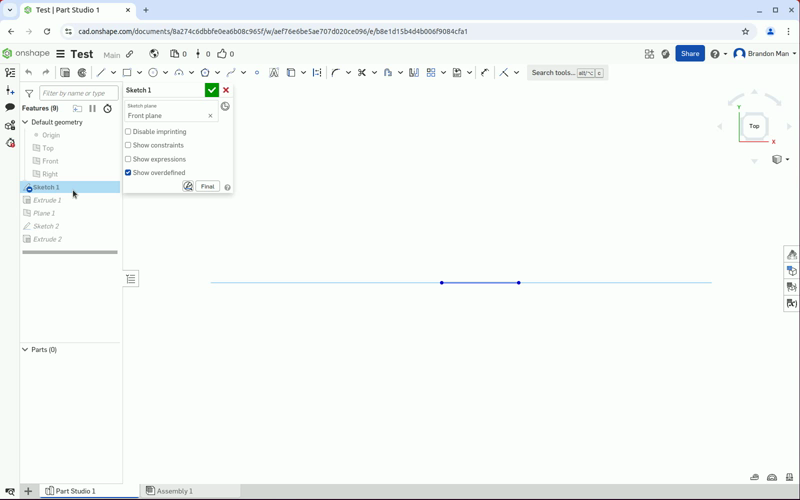
mouse_move(229, 92)
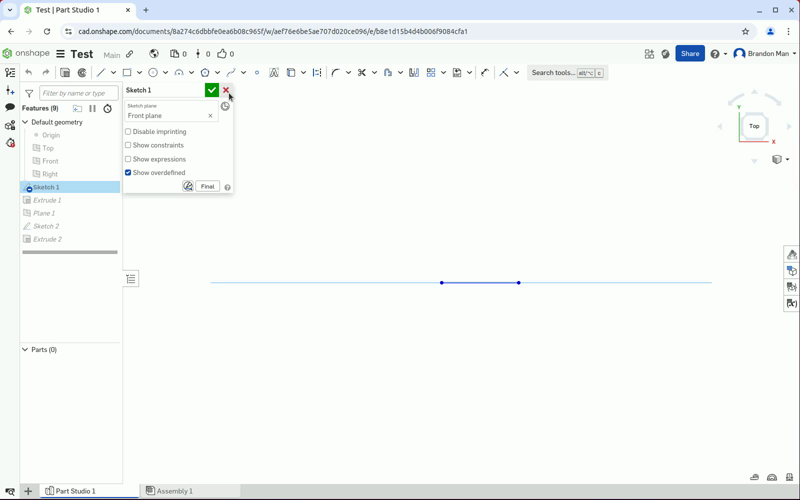
click(229, 92)
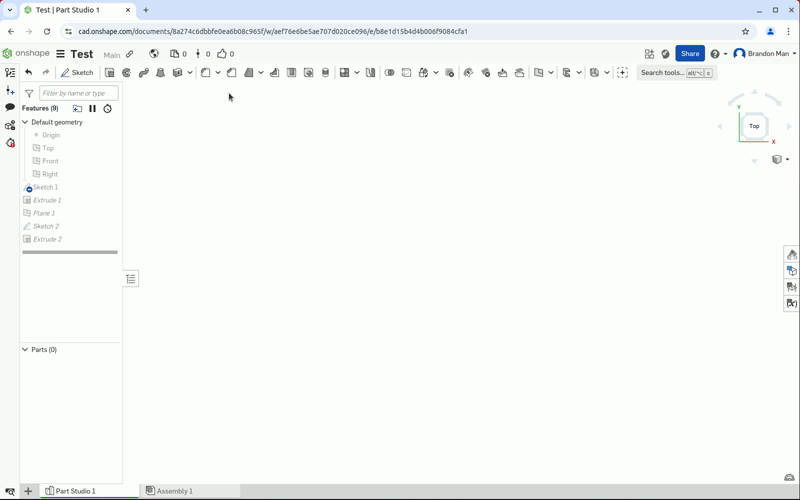
key(shift+s)
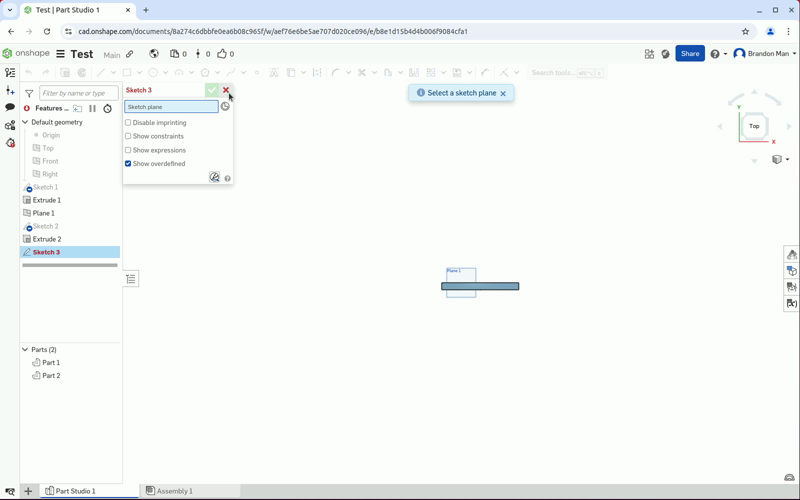
mouse_move(73, 215)
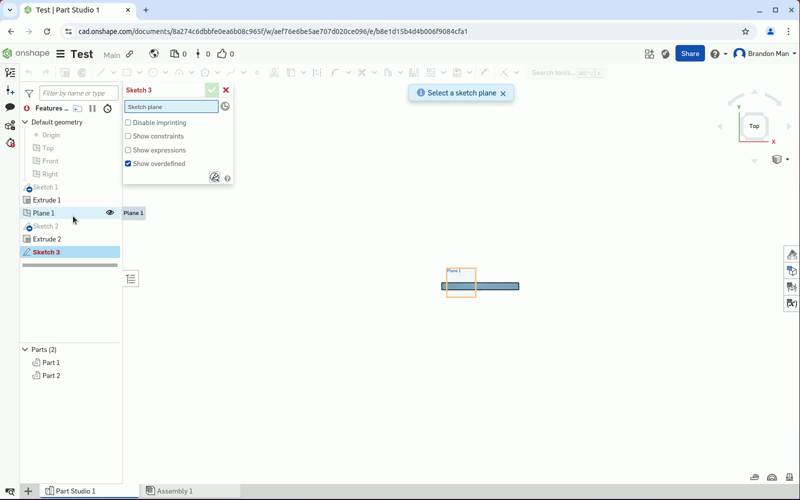
click(73, 215)
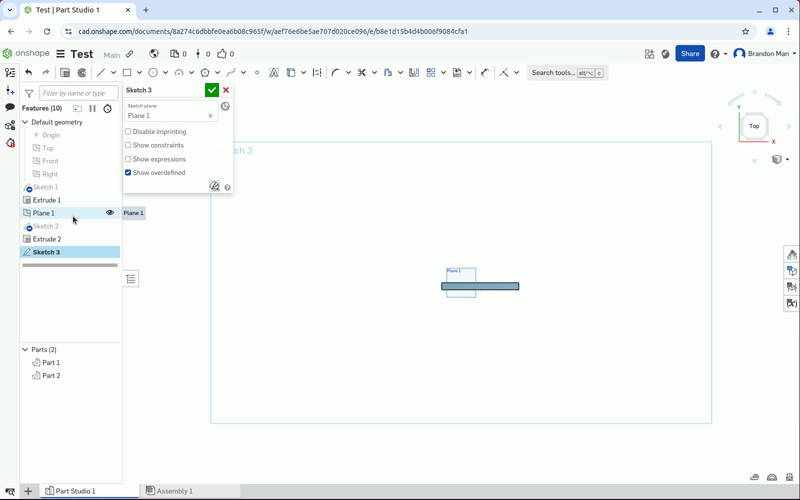
mouse_move(73, 352)
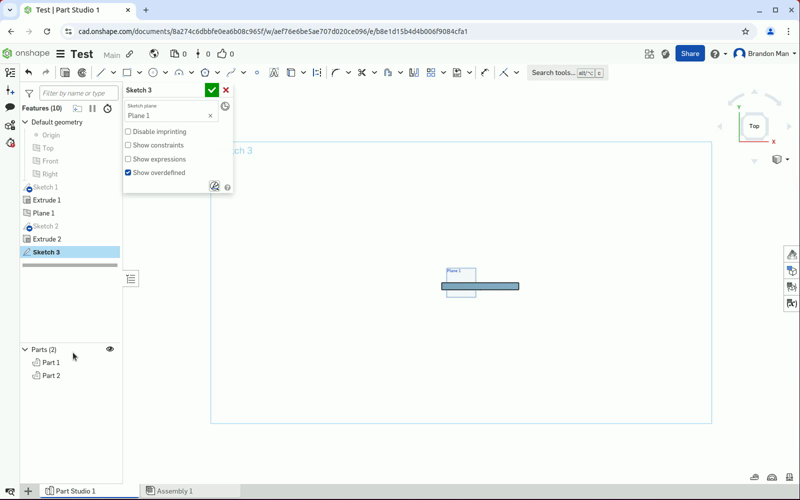
key(y)
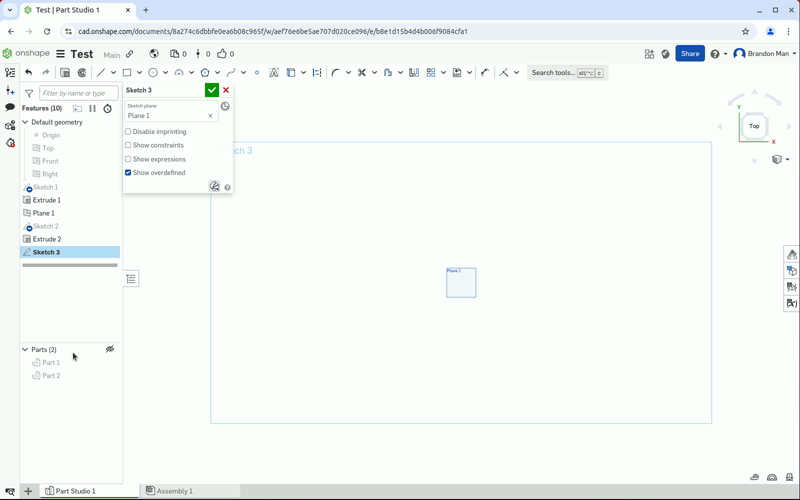
key(c)
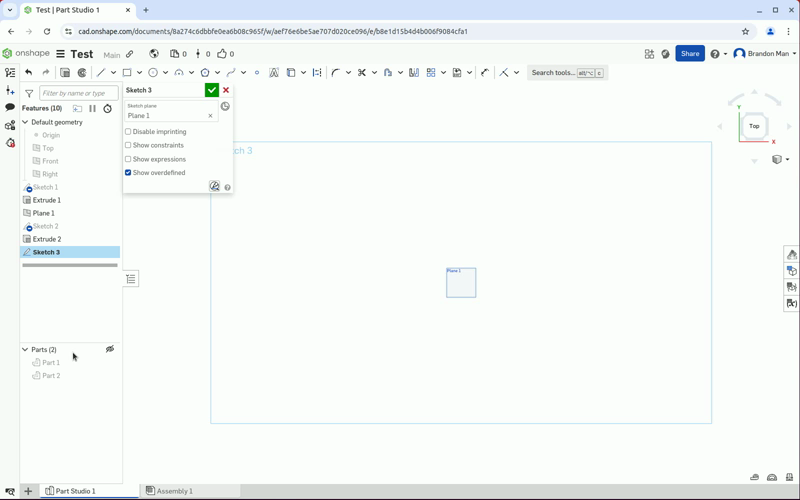
key_down(shift)
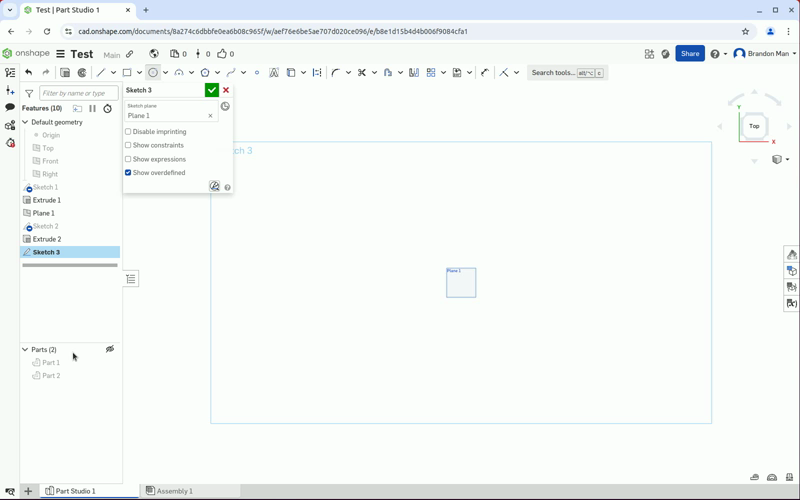
mouse_move(480, 286)
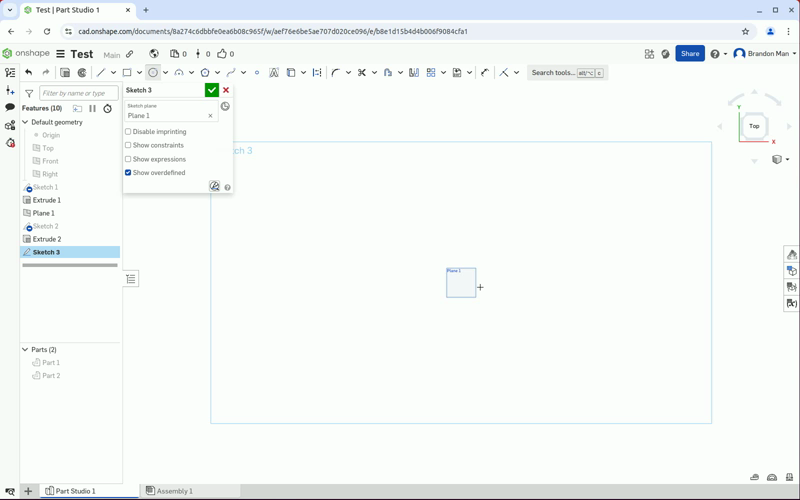
click(480, 286)
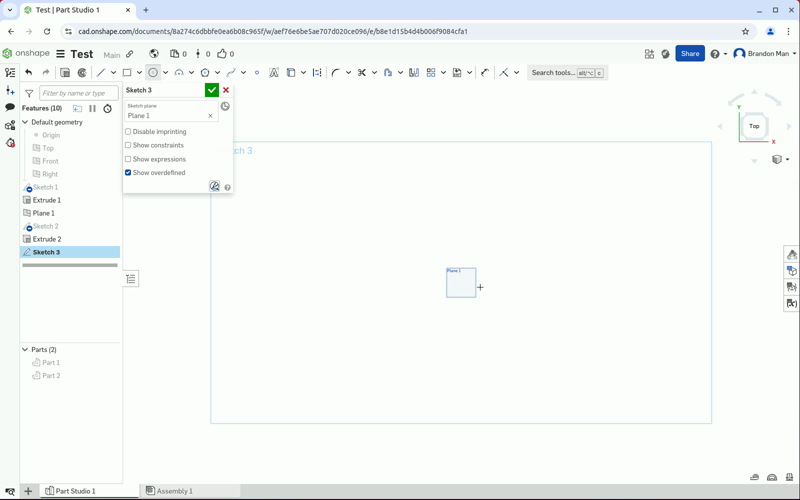
key_up(shift)
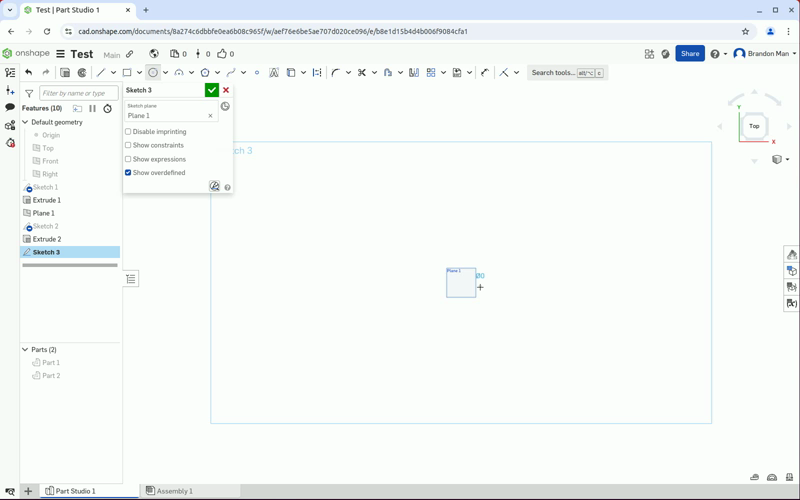
mouse_move(483, 286)
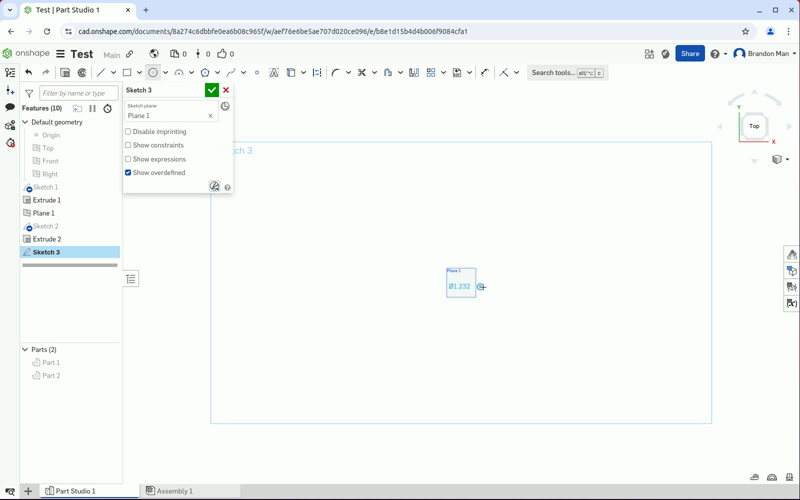
click(483, 286)
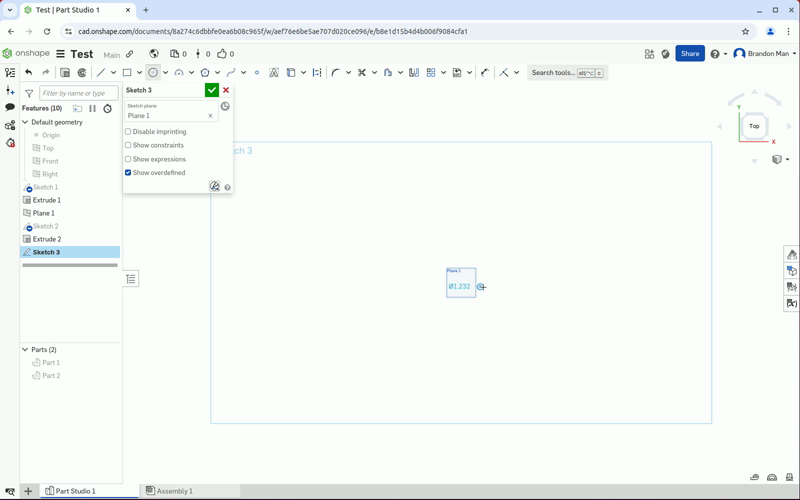
key(esc)
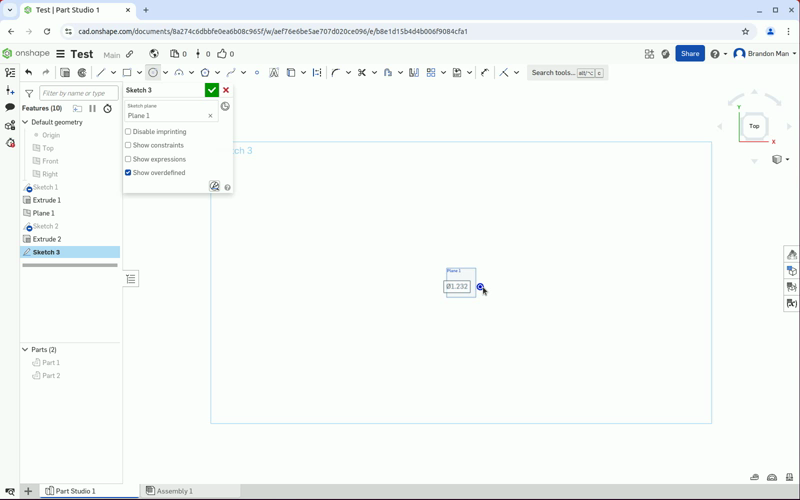
mouse_move(477, 285)
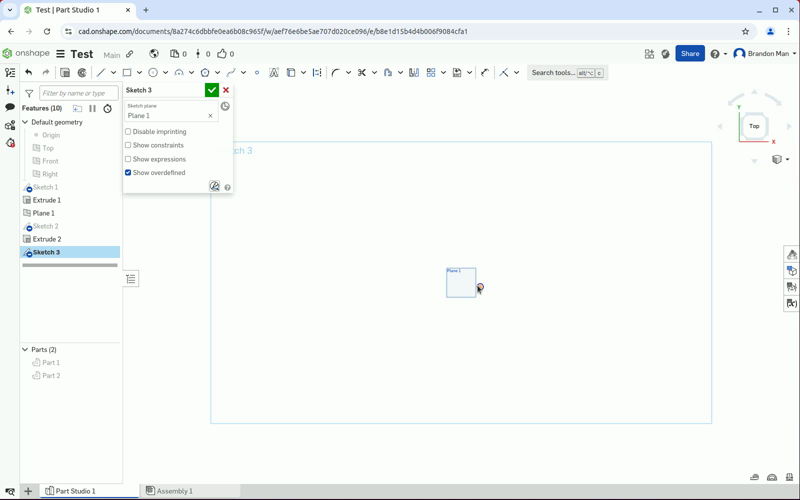
scroll(6)
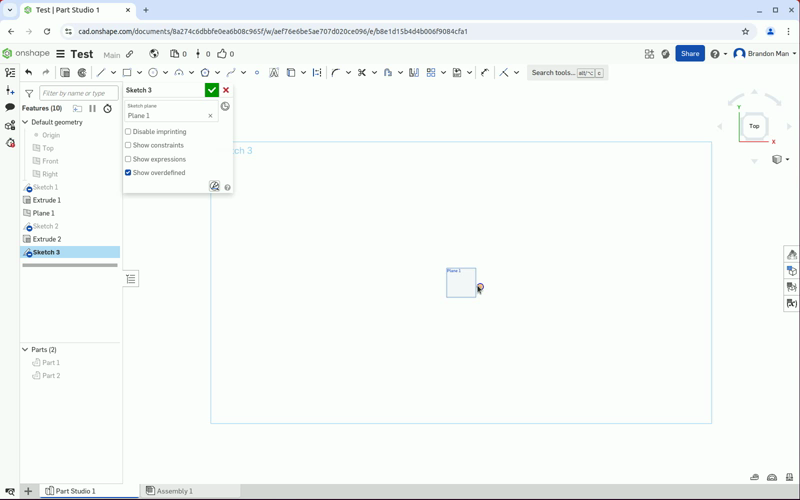
scroll(6)
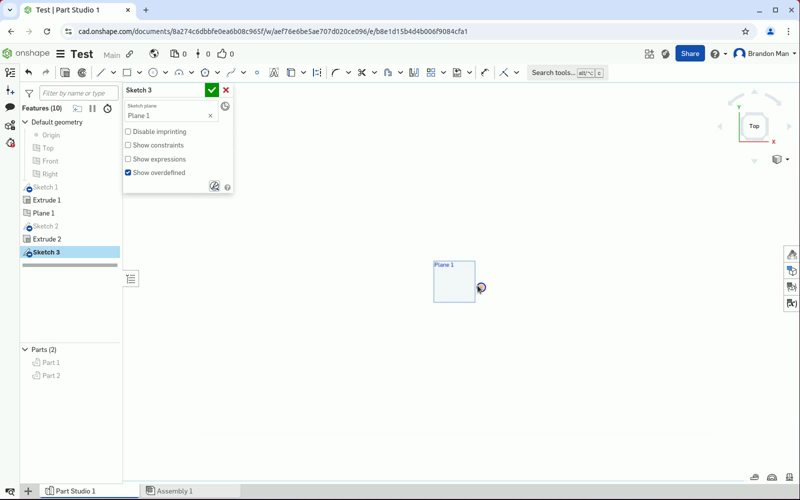
scroll(6)
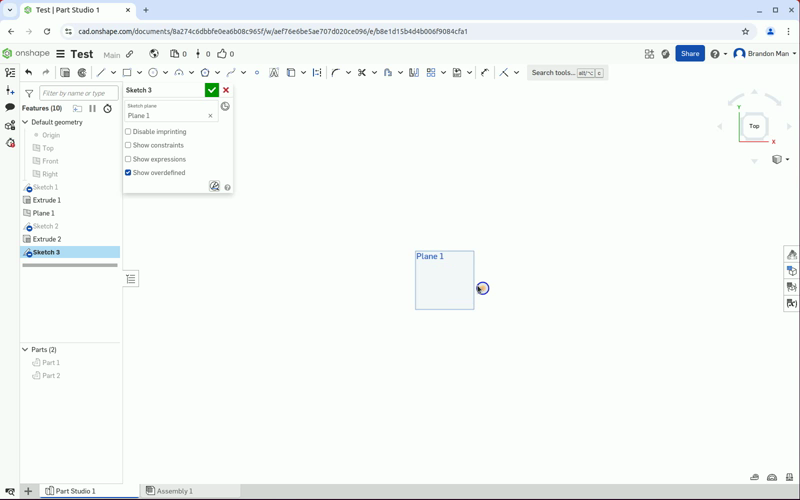
scroll(6)
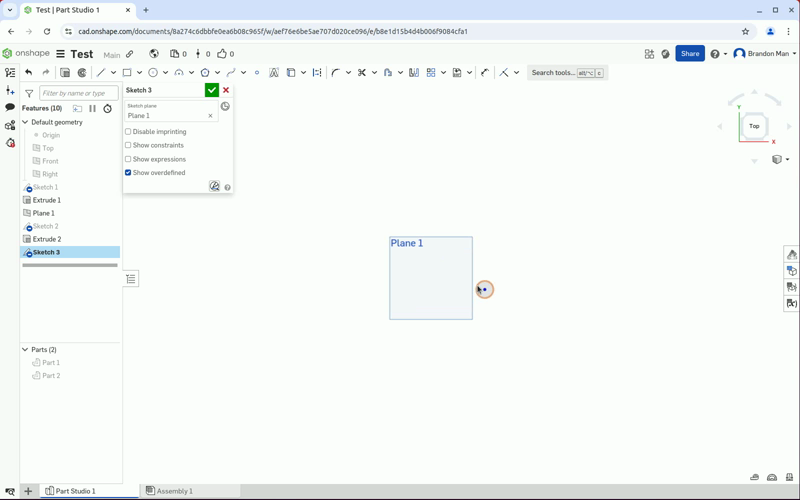
scroll(6)
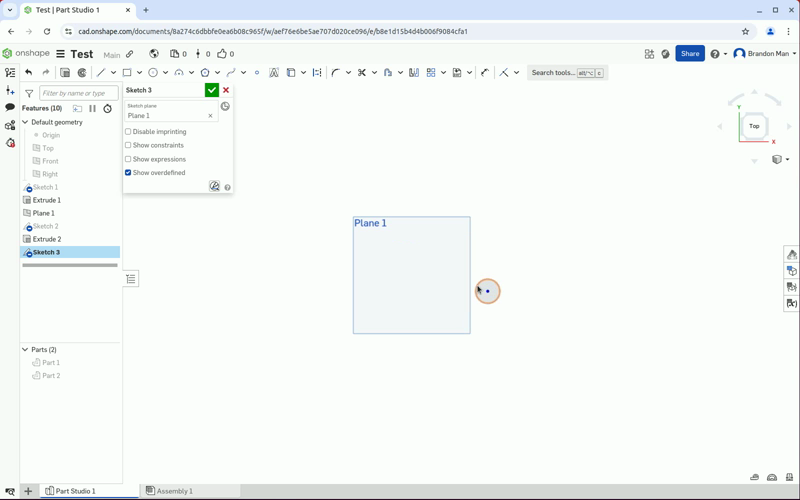
scroll(6)
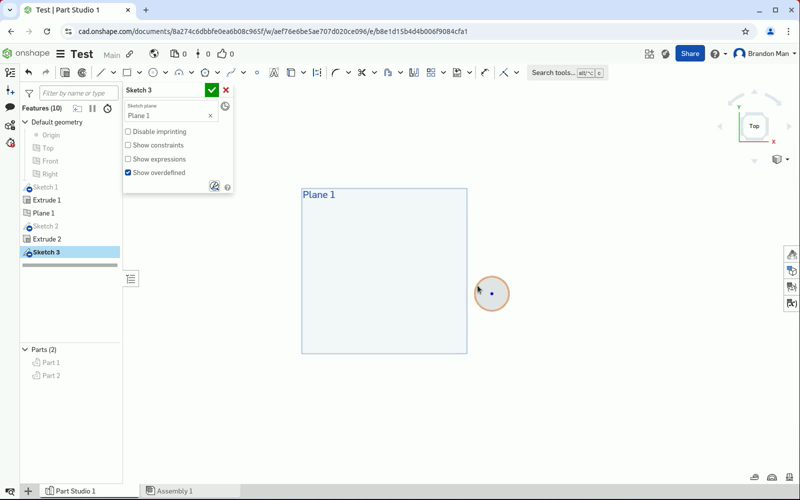
scroll(6)
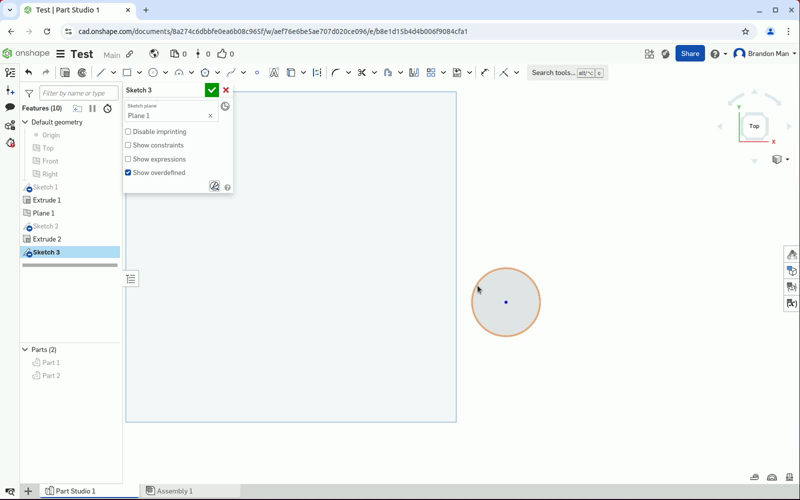
click(477, 285)
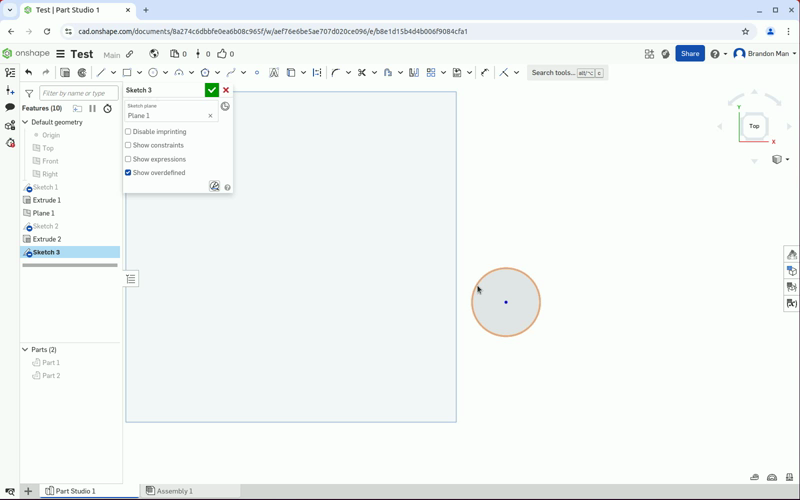
scroll(-6)
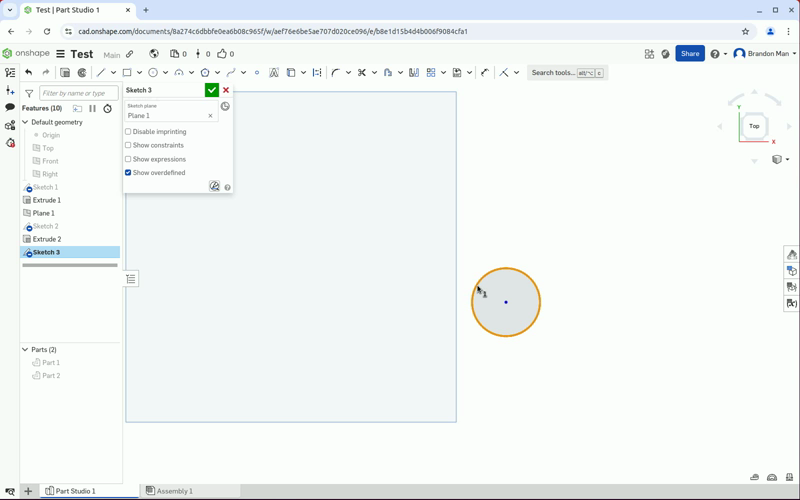
scroll(-6)
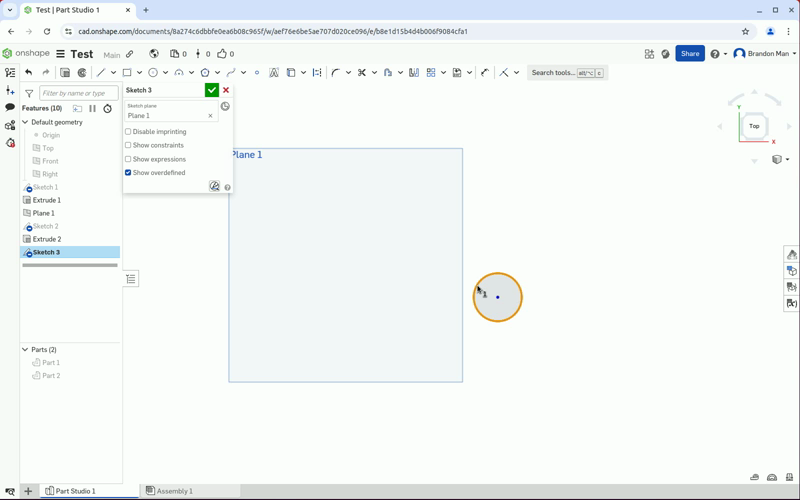
scroll(-6)
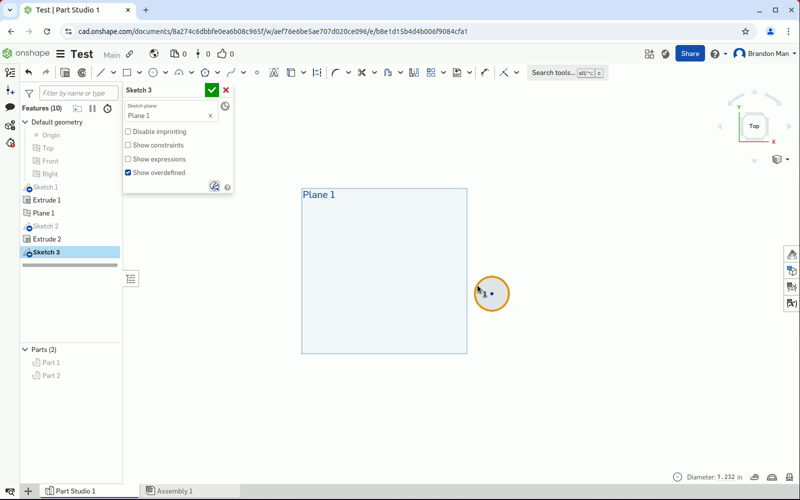
scroll(-6)
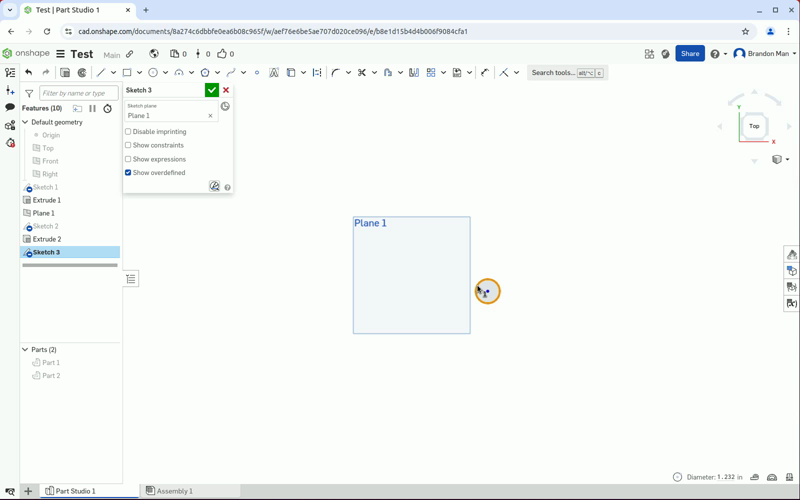
scroll(-6)
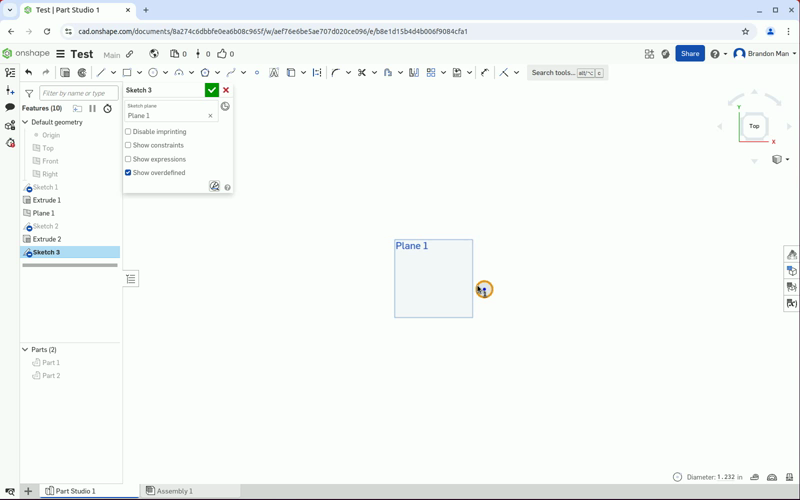
scroll(-6)
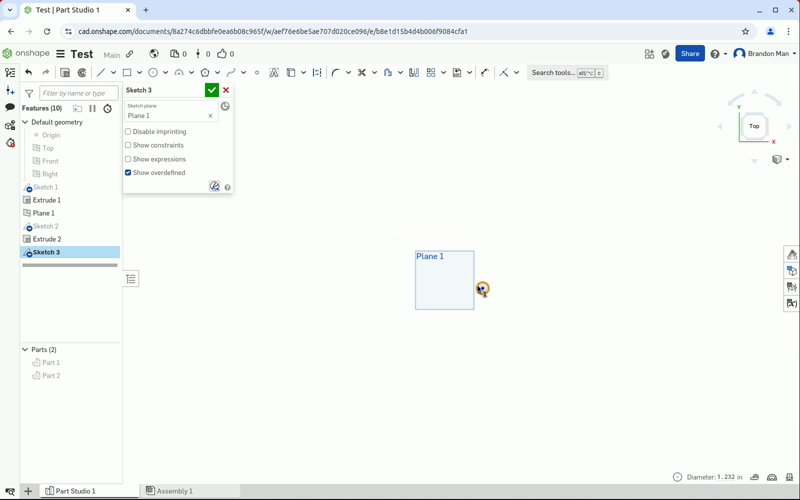
scroll(-6)
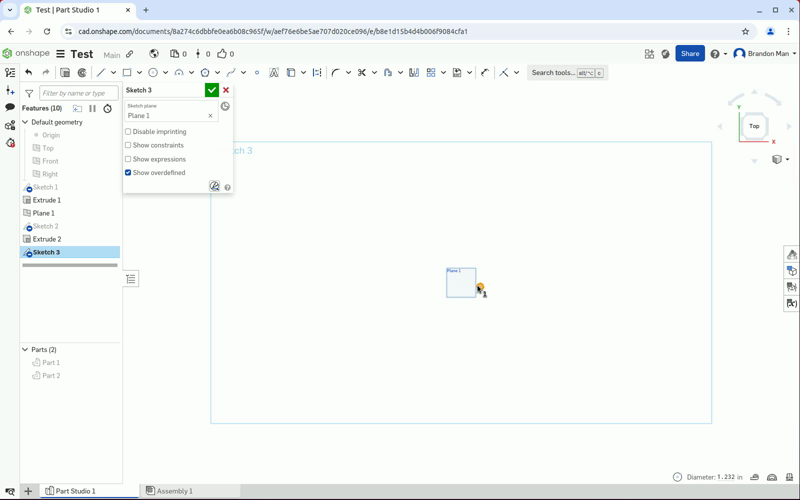
mouse_move(73, 352)
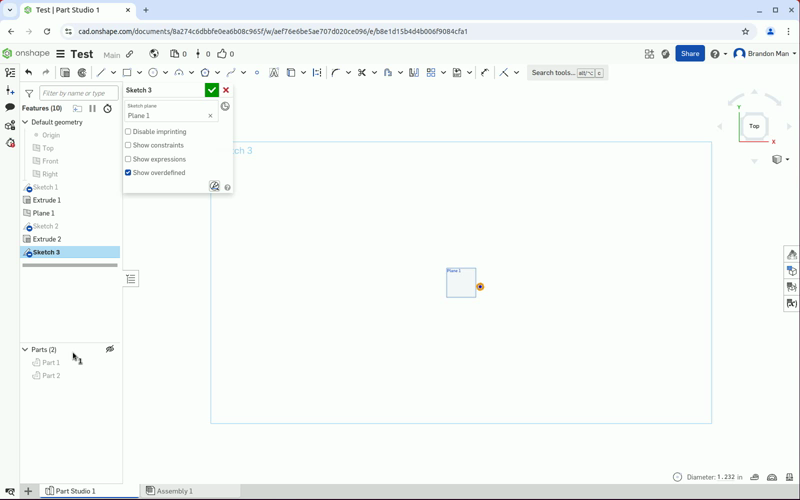
key(shift+y)
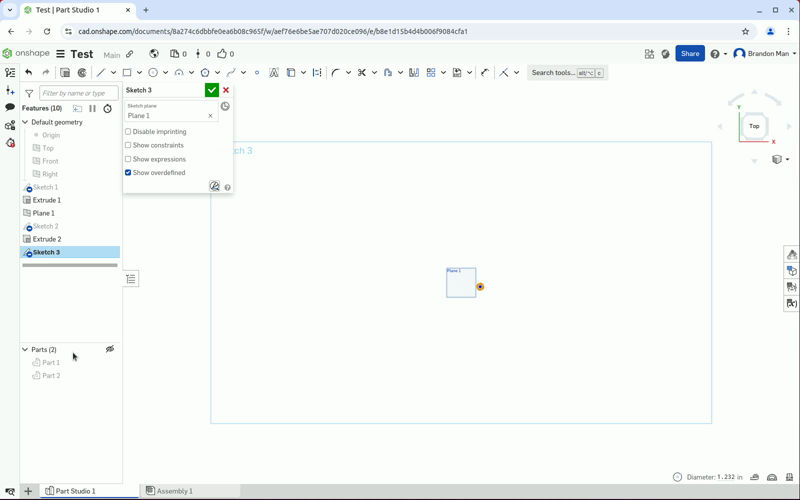
key(shift+e)
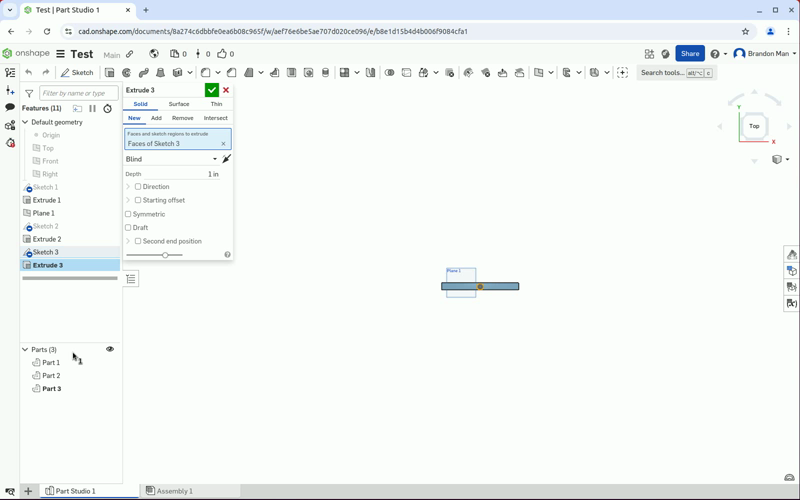
mouse_move(143, 106)
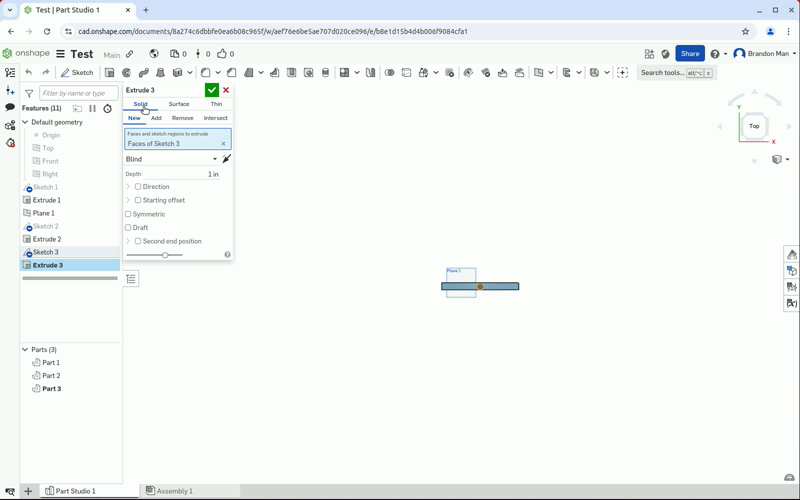
click(143, 106)
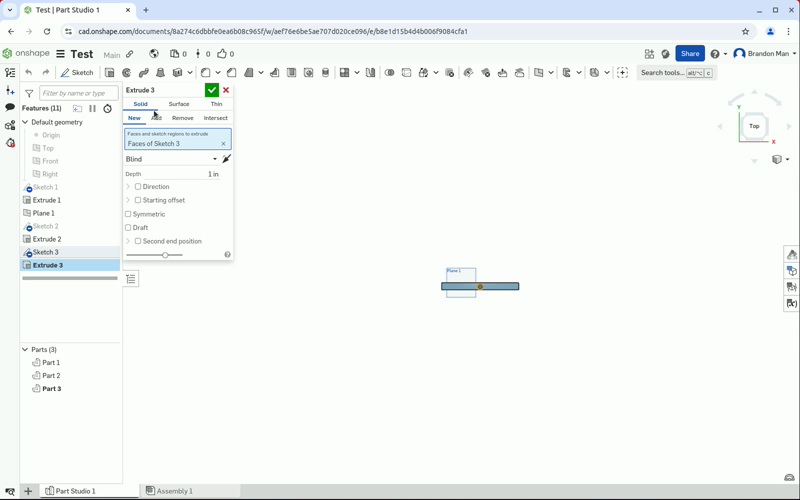
mouse_move(186, 120)
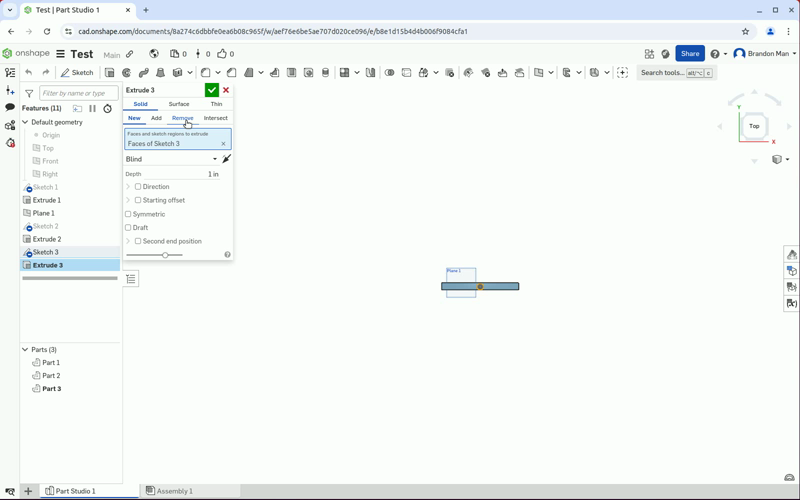
click(186, 120)
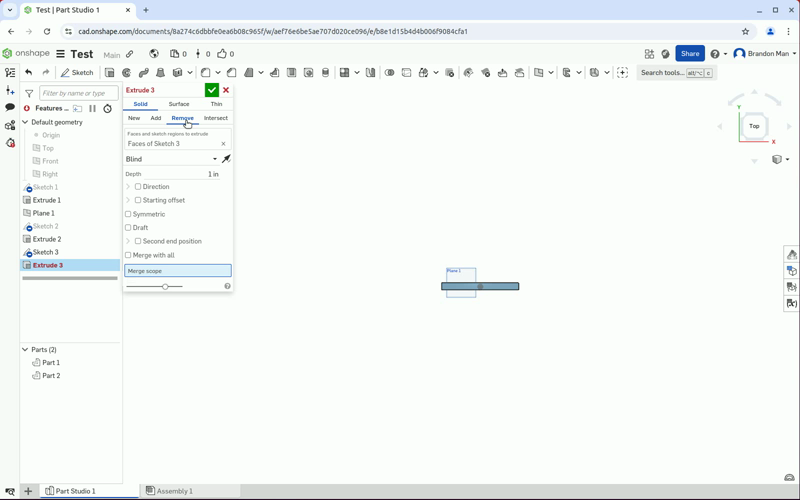
key(tab, 4)
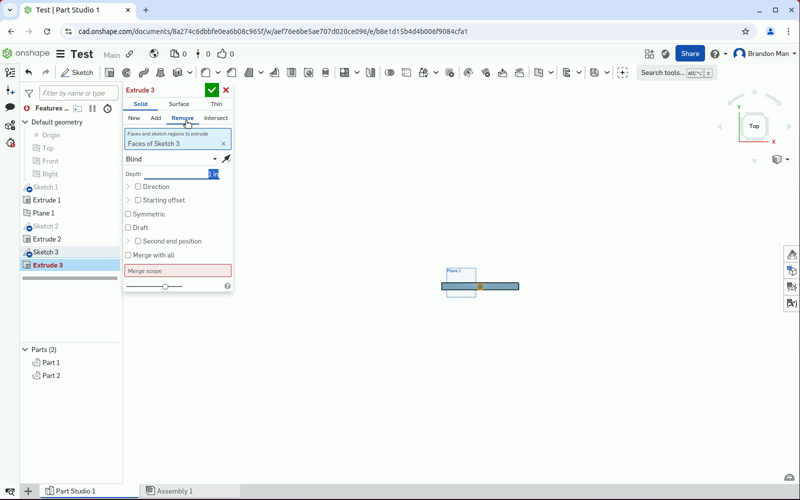
text(7.221)
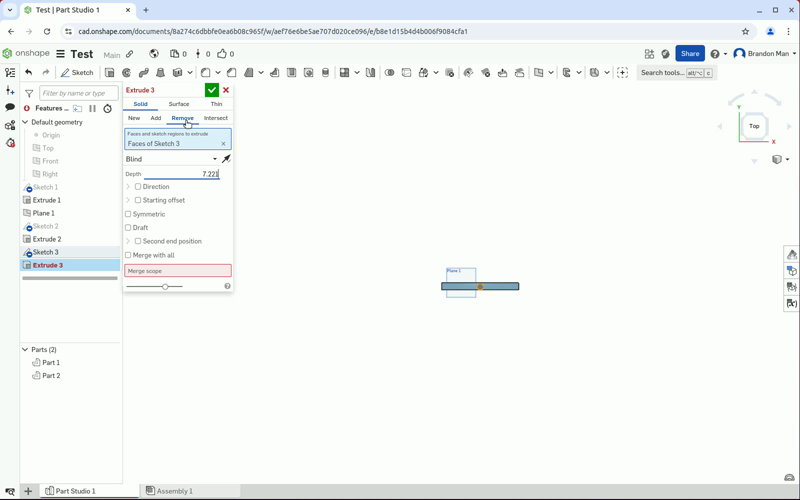
key(tab, 6)
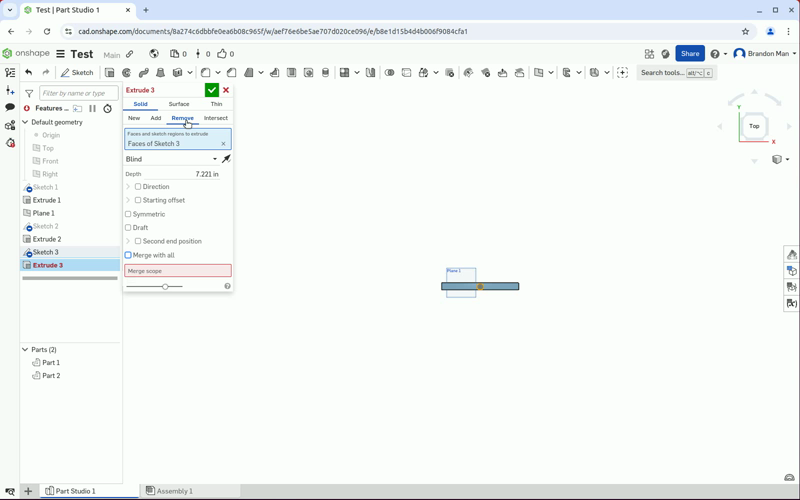
key(space)
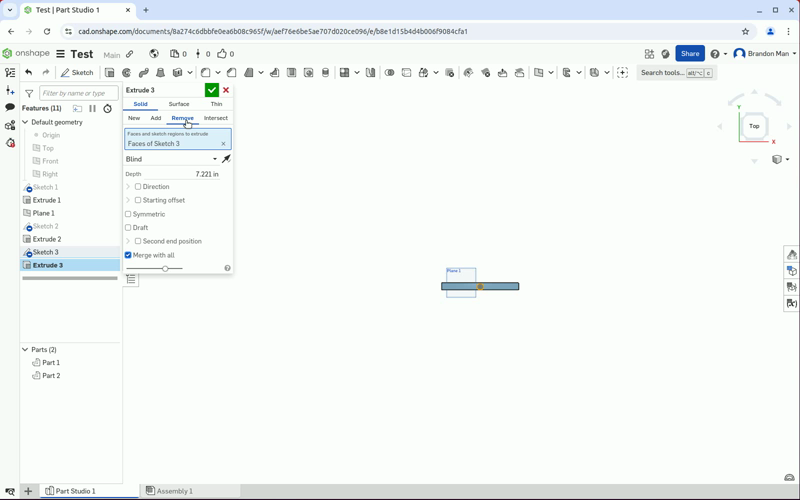
key(enter)
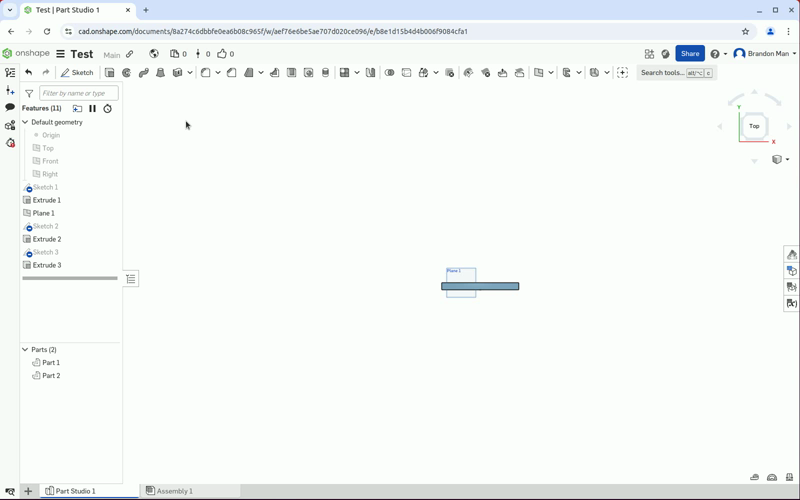
key(shift+h)
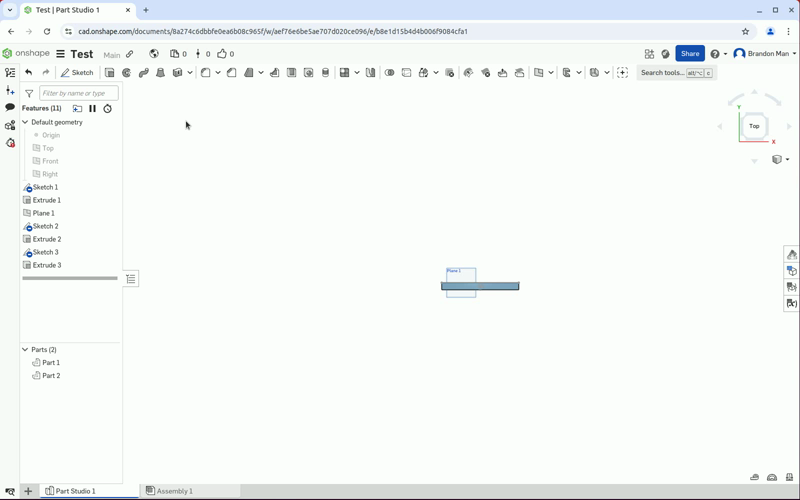
key(shift+h)
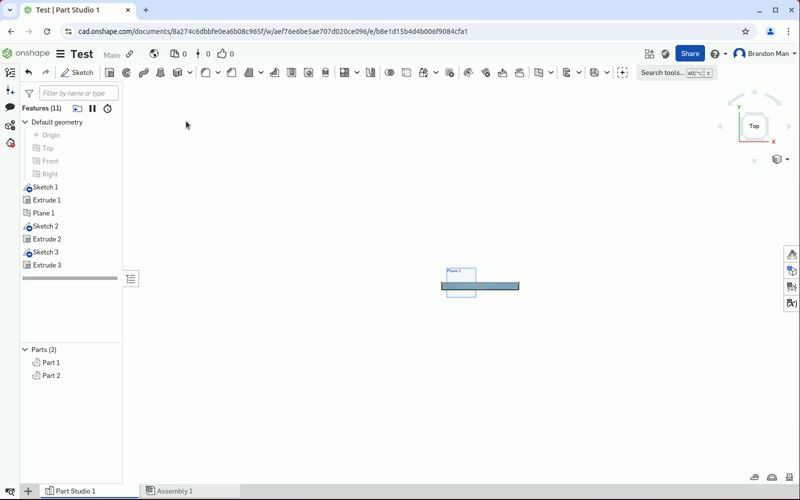
key(shift+7)
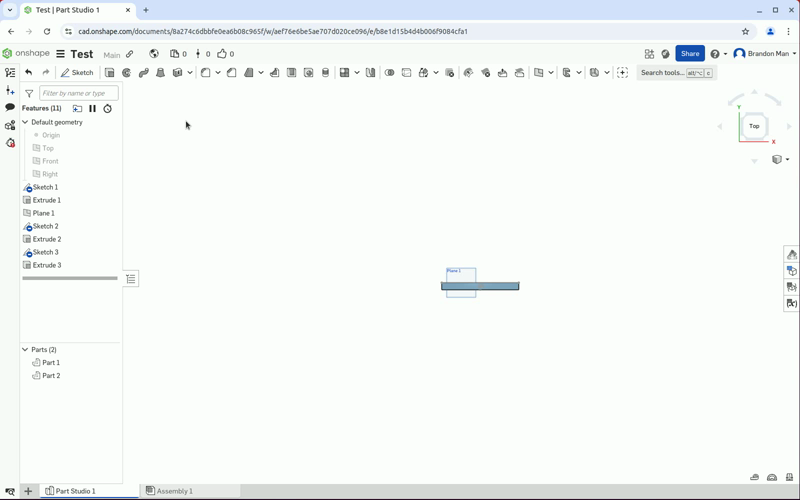
key(up, 3)
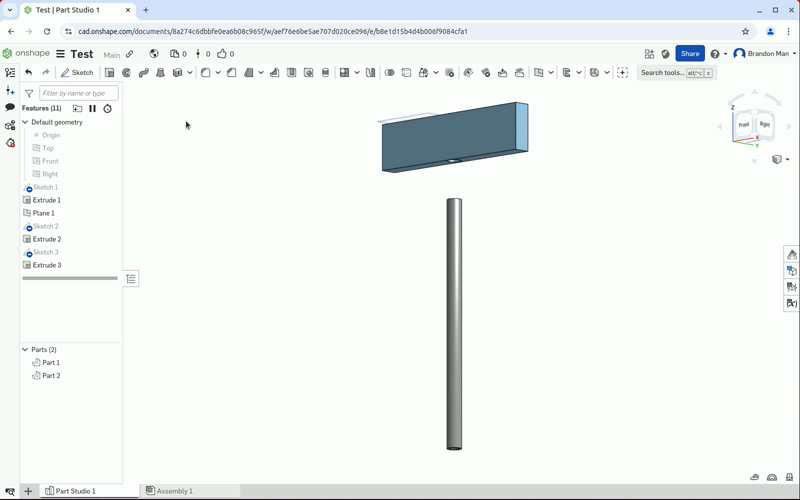
key(left, 3)
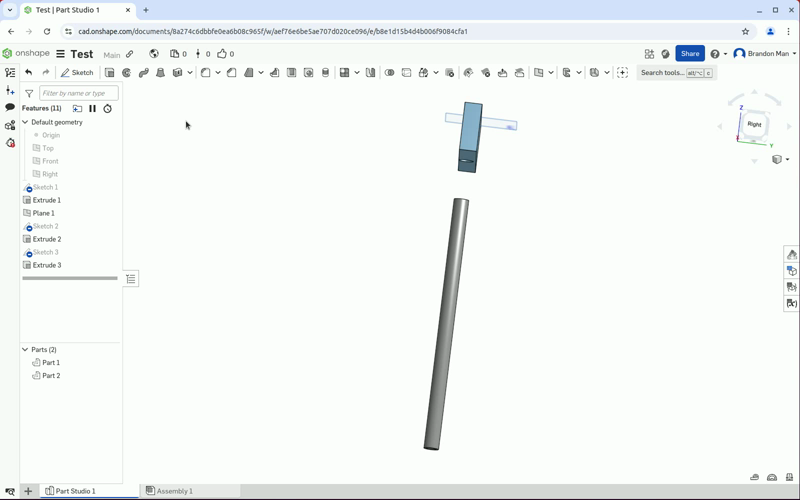
key(right, 3)
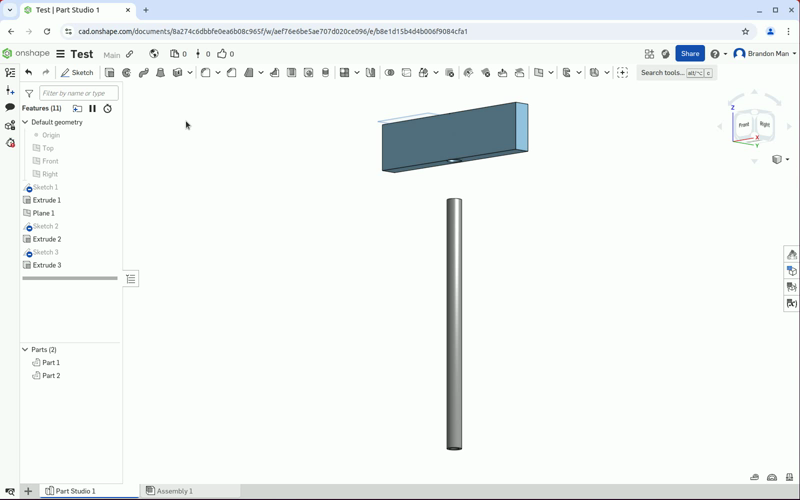
key(down, 3)
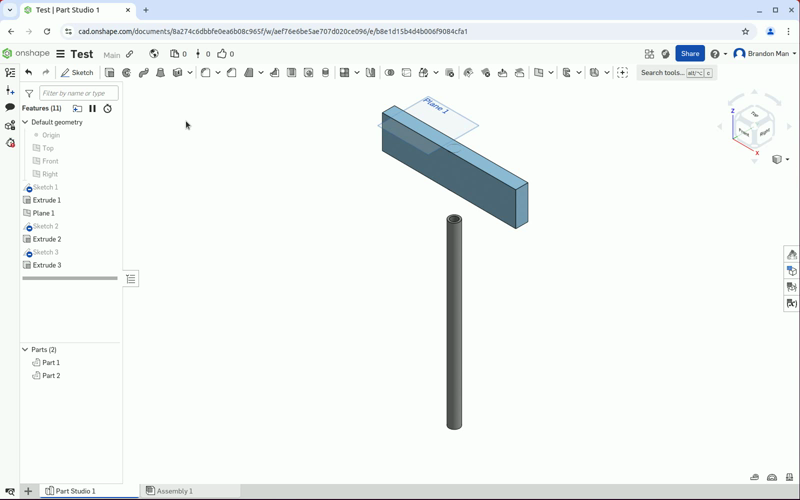
mouse_move(73, 189)
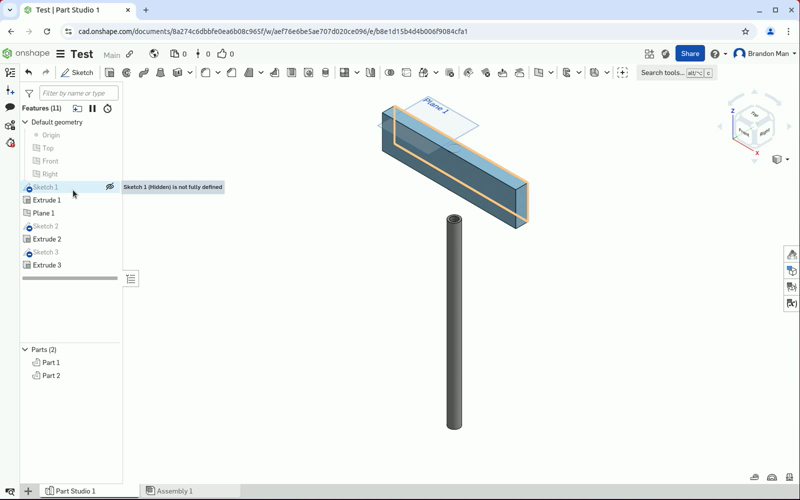
click(73, 189)